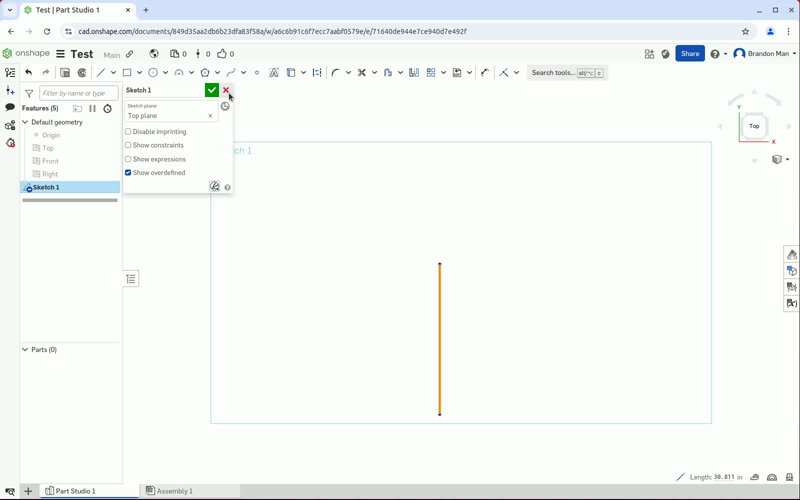
key(shift+h)
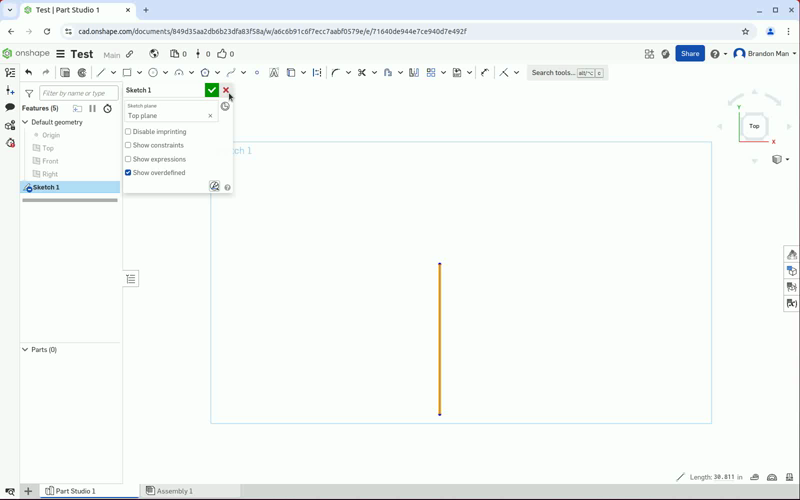
key(shift+s)
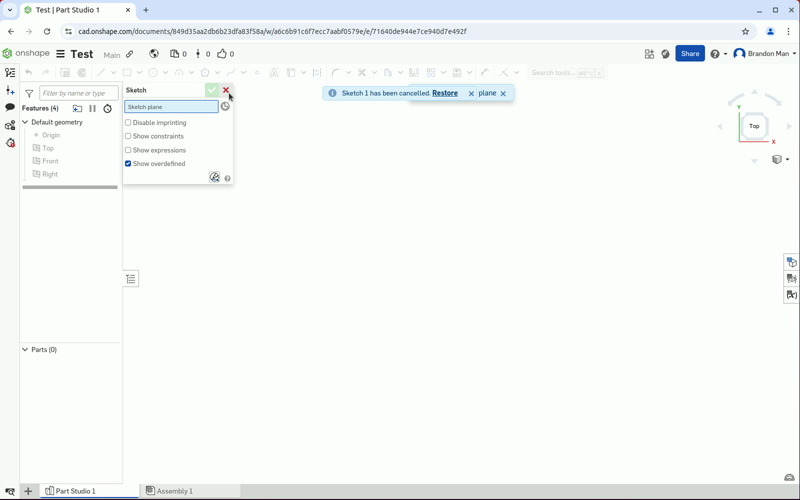
mouse_move(73, 150)
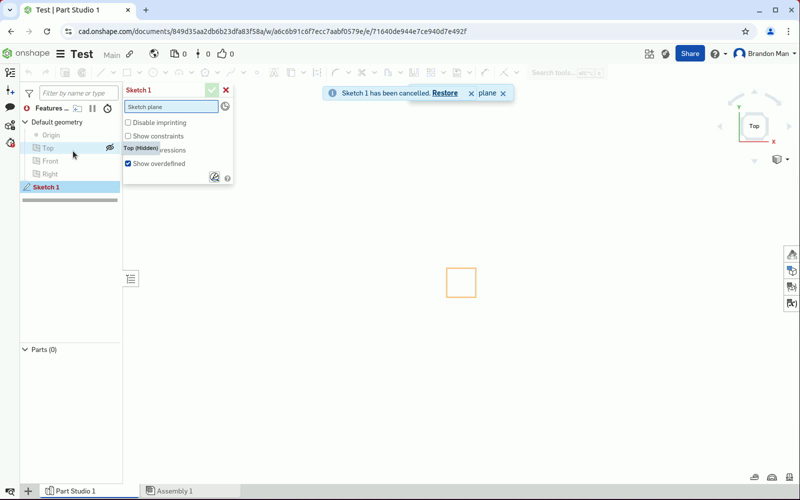
click(73, 150)
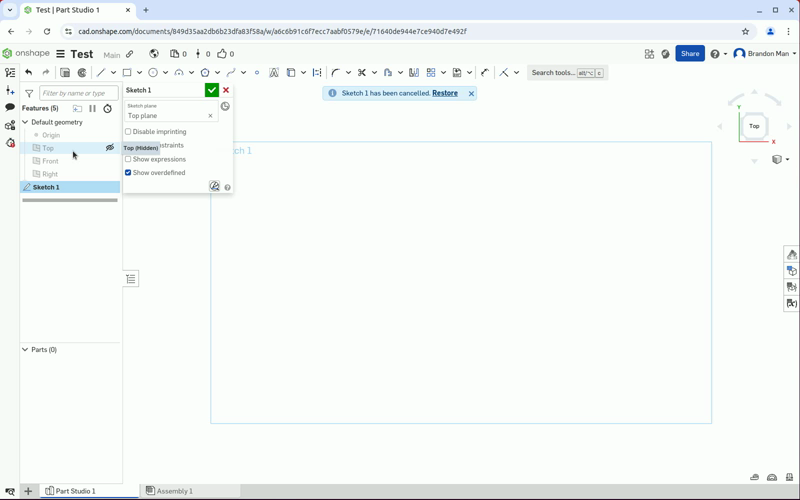
mouse_move(73, 352)
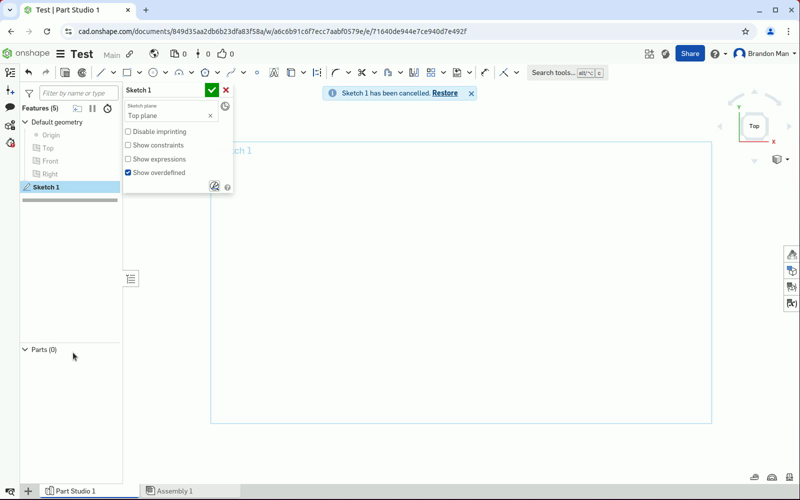
key(y)
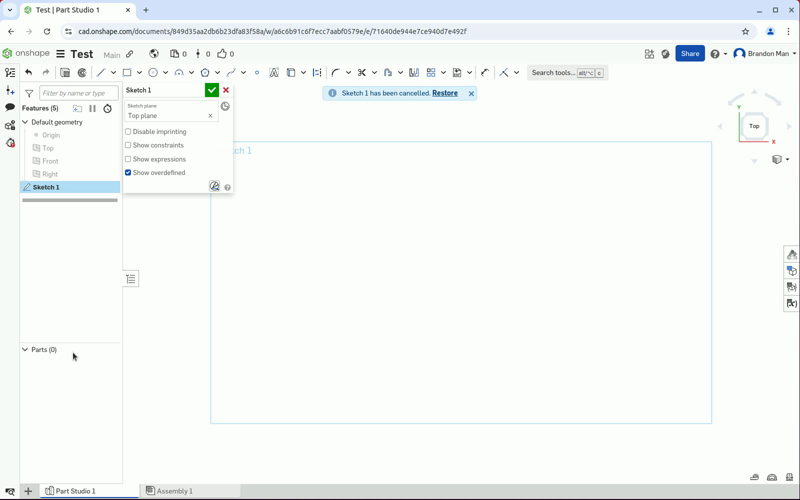
key(c)
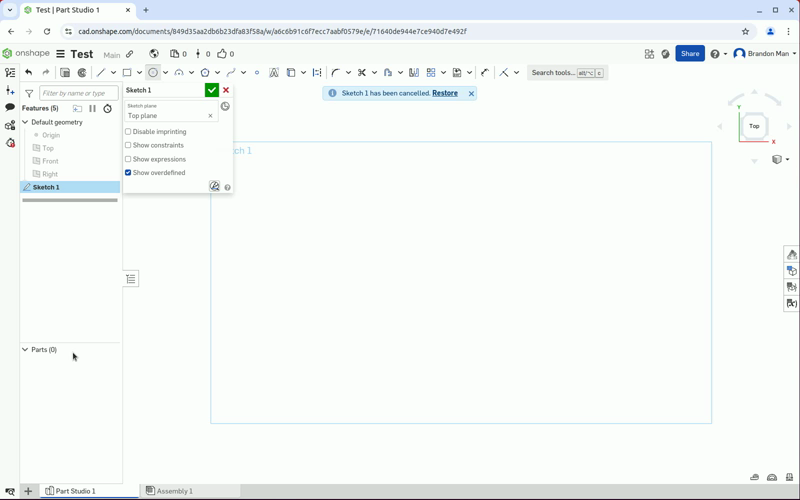
key_down(shift)
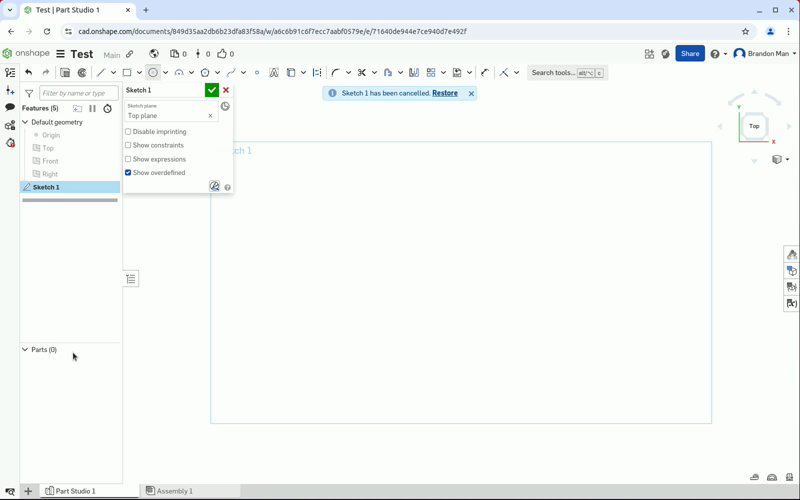
mouse_move(494, 342)
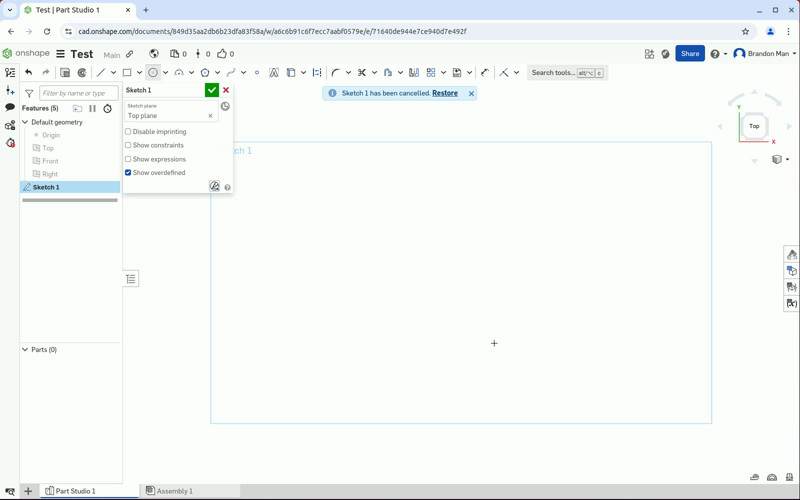
click(494, 342)
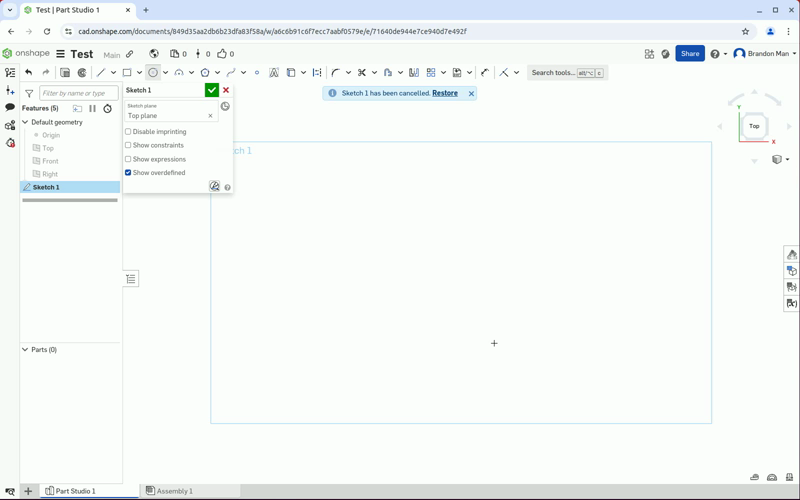
key_up(shift)
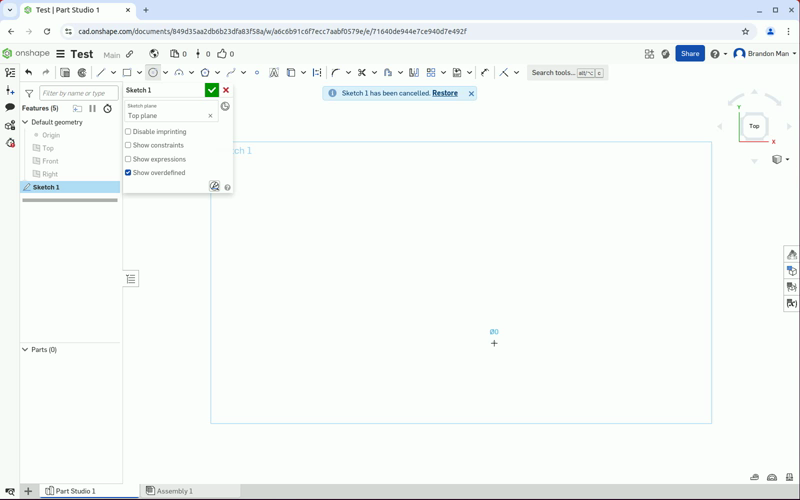
mouse_move(525, 342)
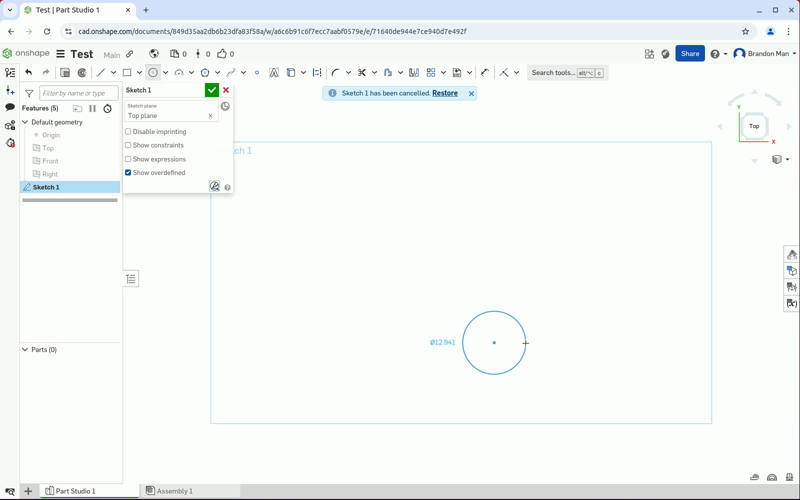
click(525, 342)
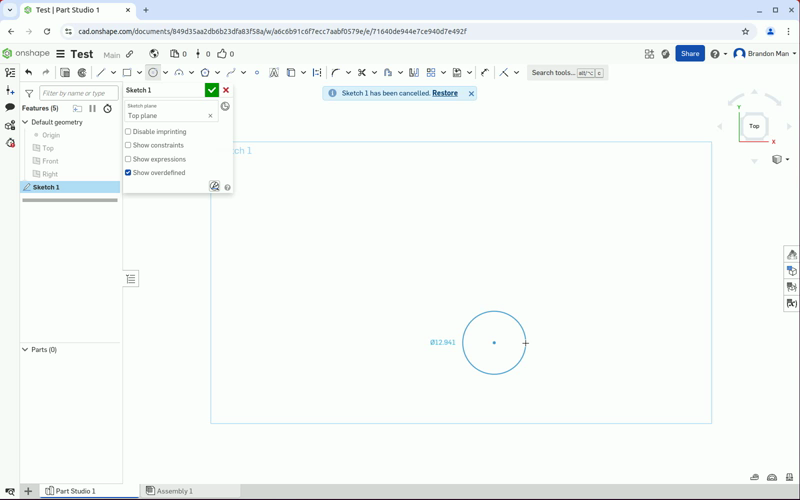
key(esc)
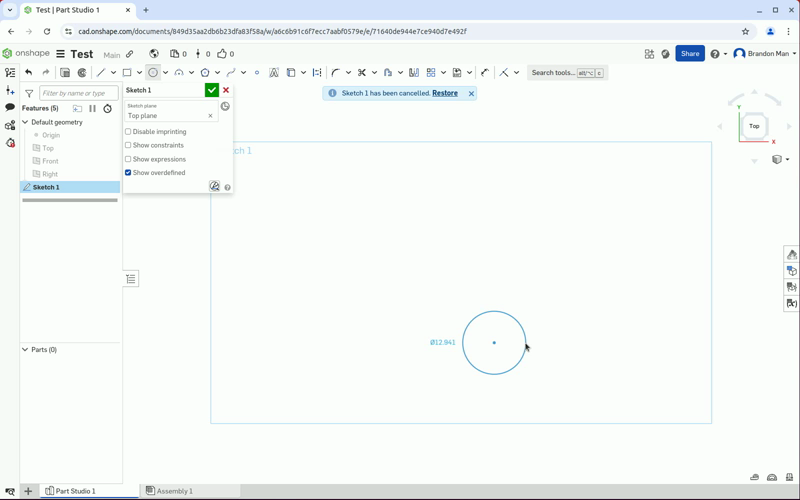
mouse_move(499, 329)
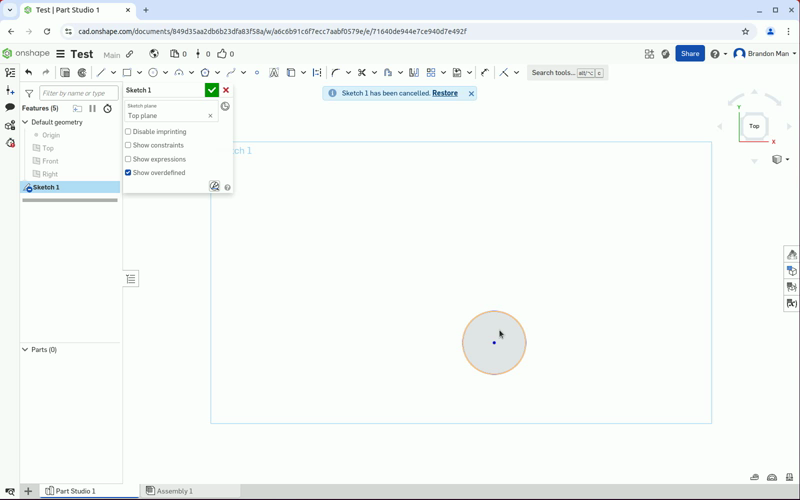
click(499, 329)
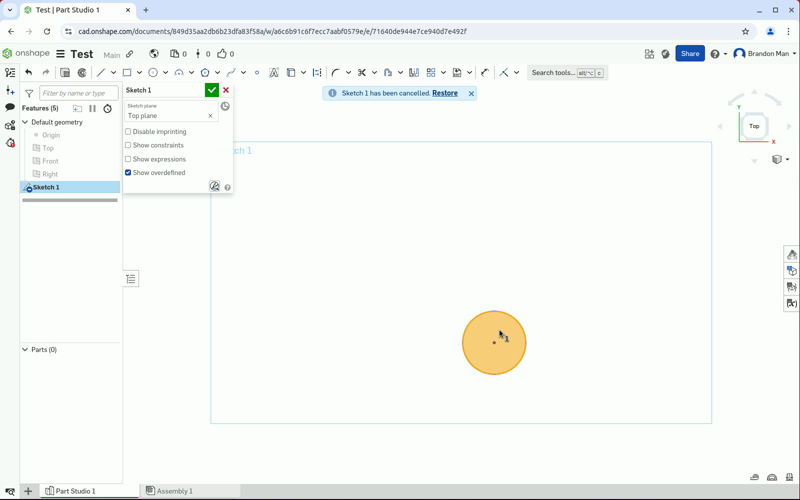
mouse_move(73, 352)
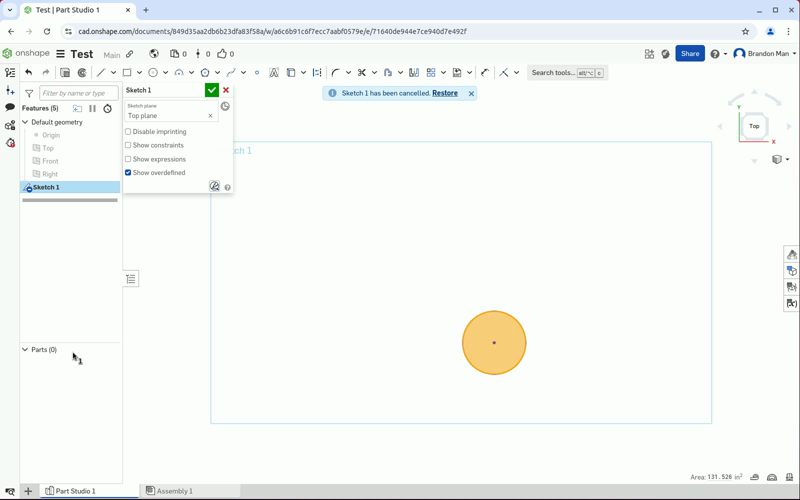
key(shift+y)
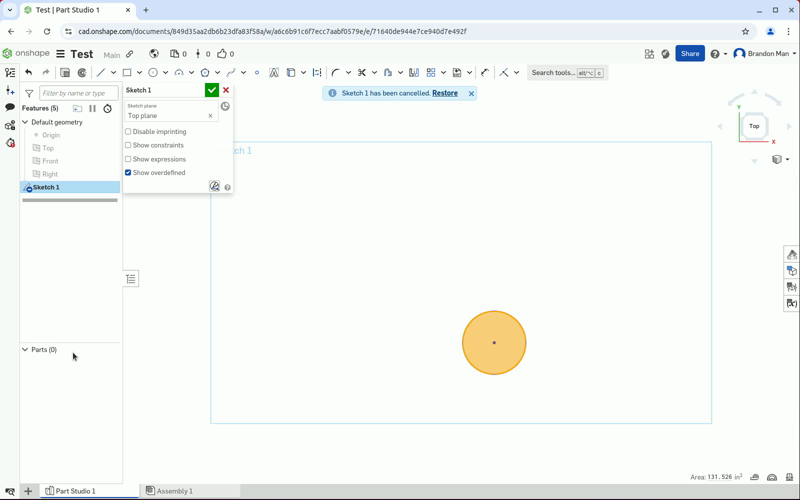
key(shift+e)
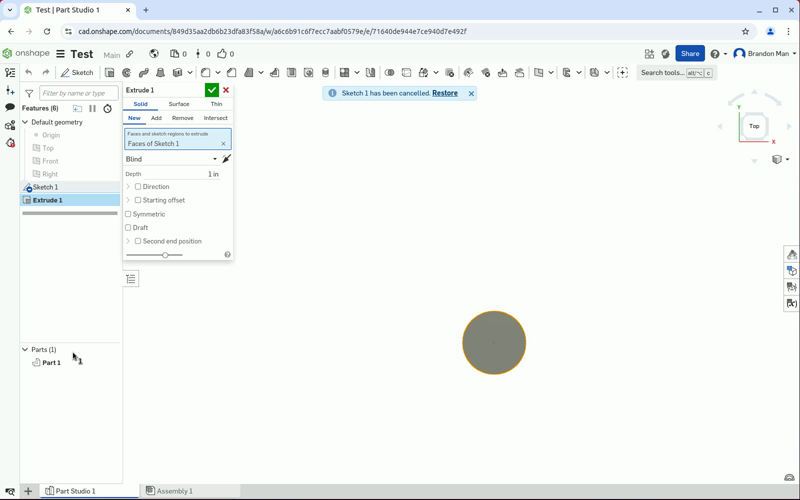
mouse_move(143, 106)
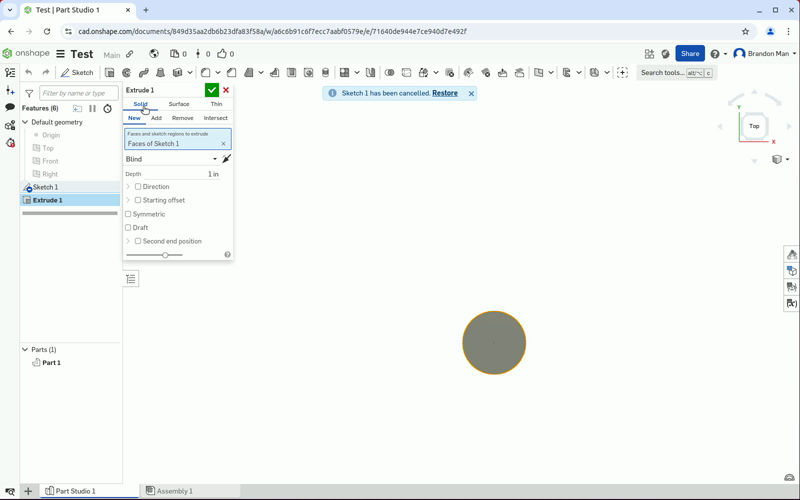
click(143, 106)
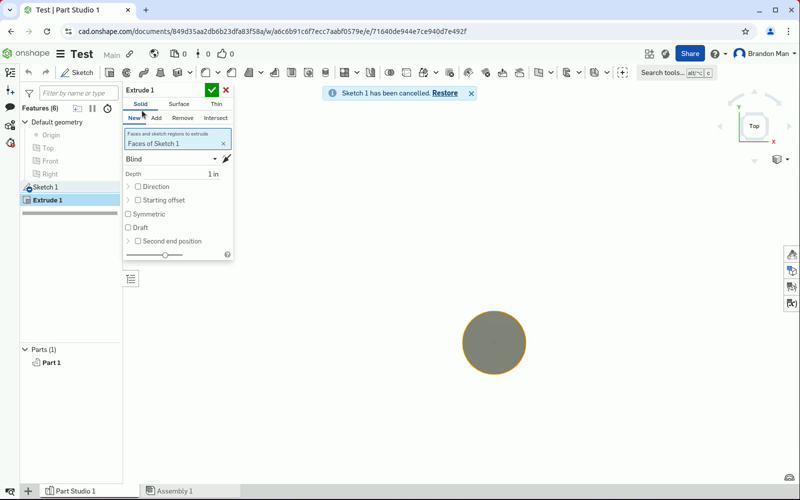
mouse_move(137, 120)
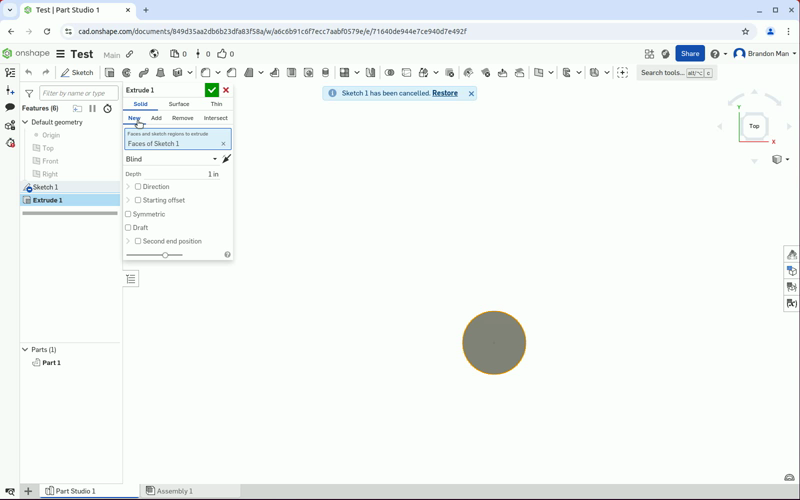
click(137, 120)
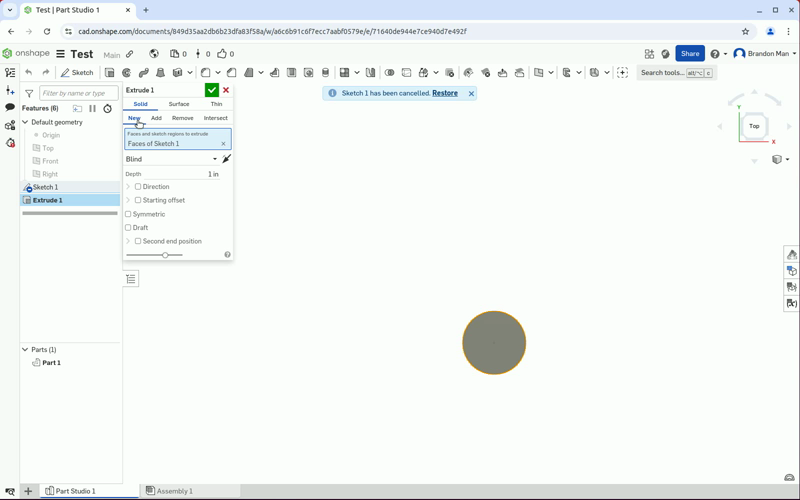
key(tab, 4)
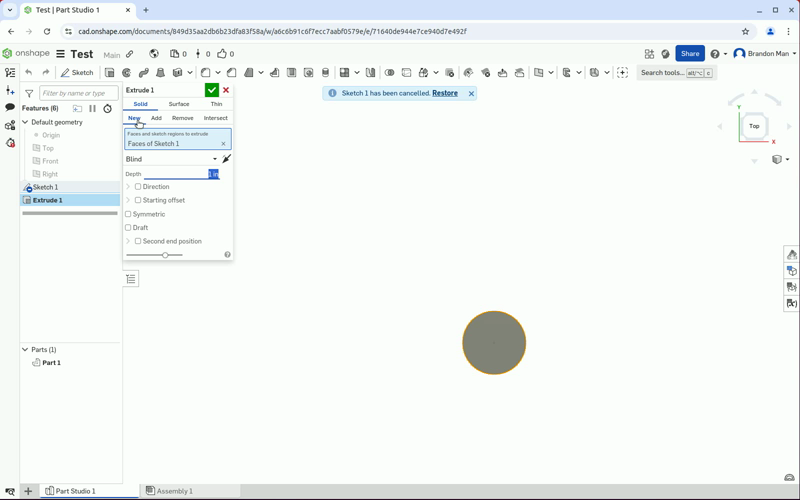
text(0.481)
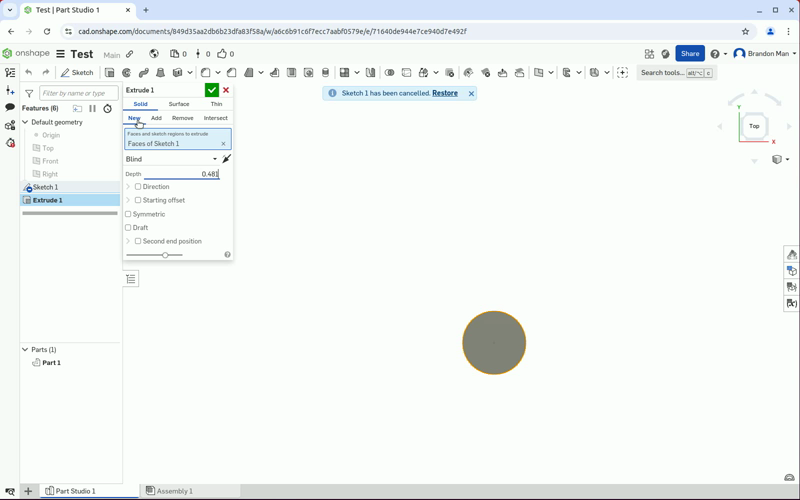
key(enter)
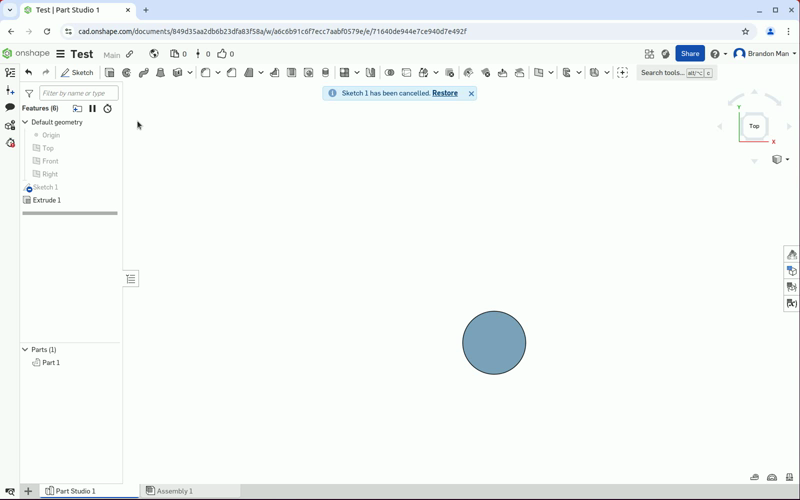
key(shift+h)
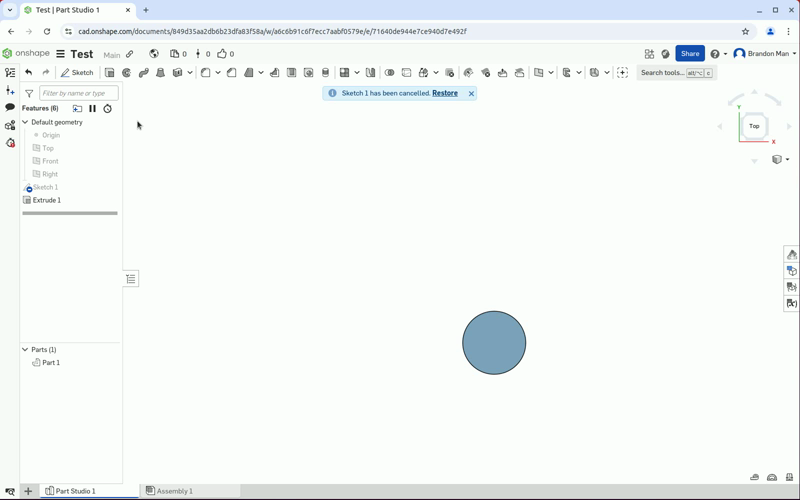
key(shift+h)
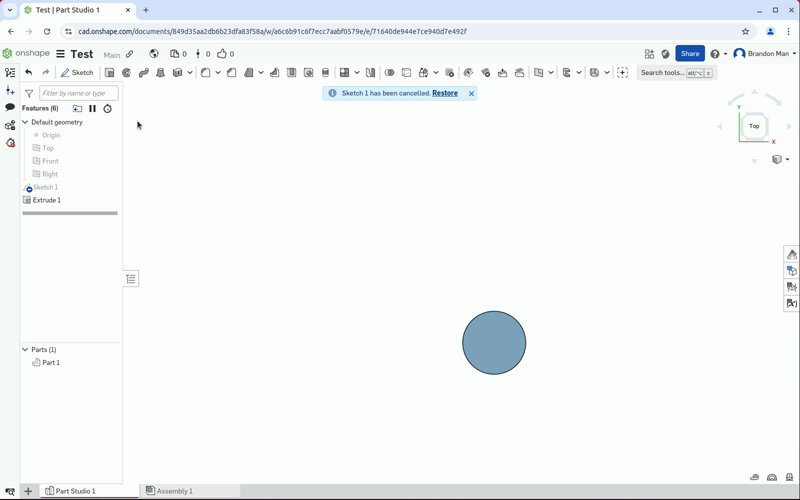
mouse_move(73, 189)
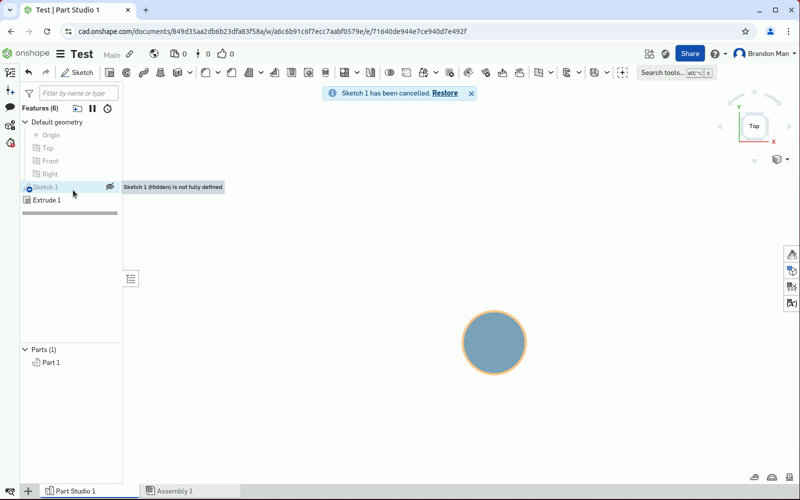
click(73, 189)
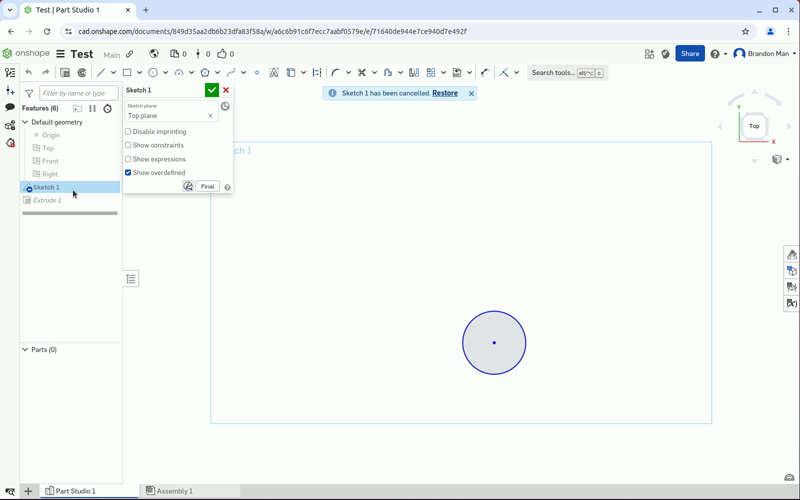
mouse_move(229, 92)
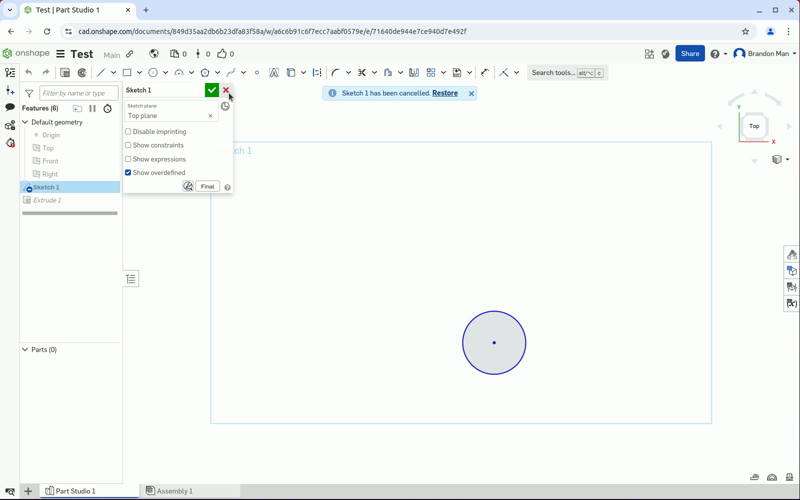
click(229, 92)
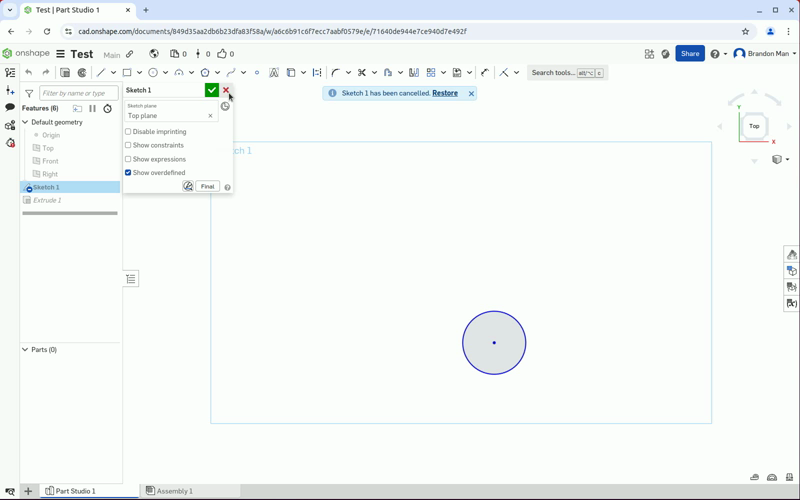
key(shift+s)
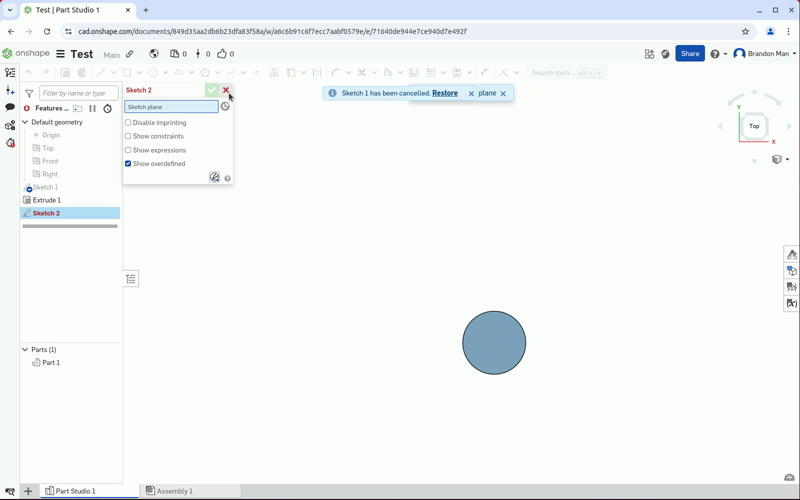
mouse_move(73, 150)
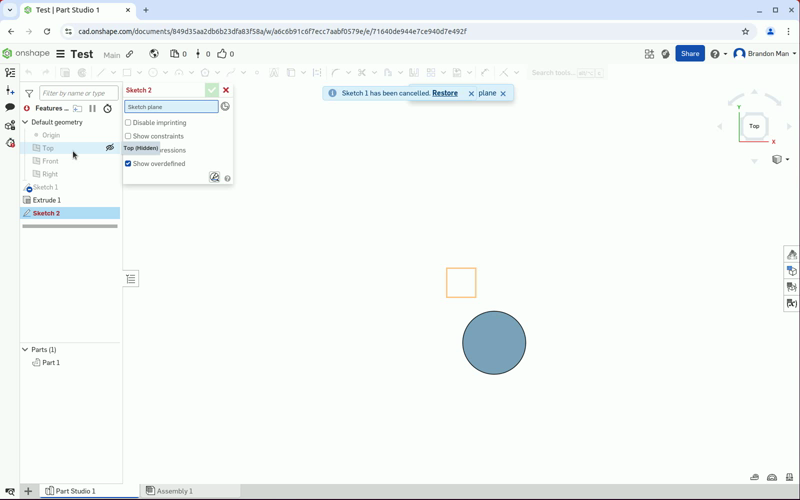
click(73, 150)
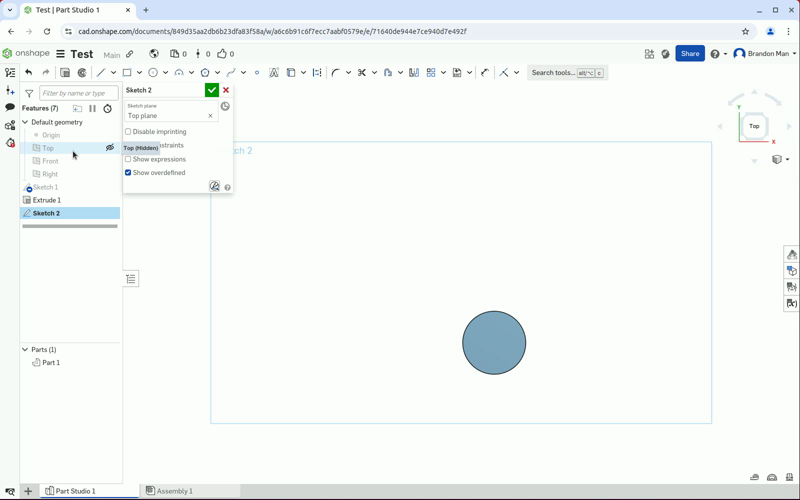
mouse_move(73, 352)
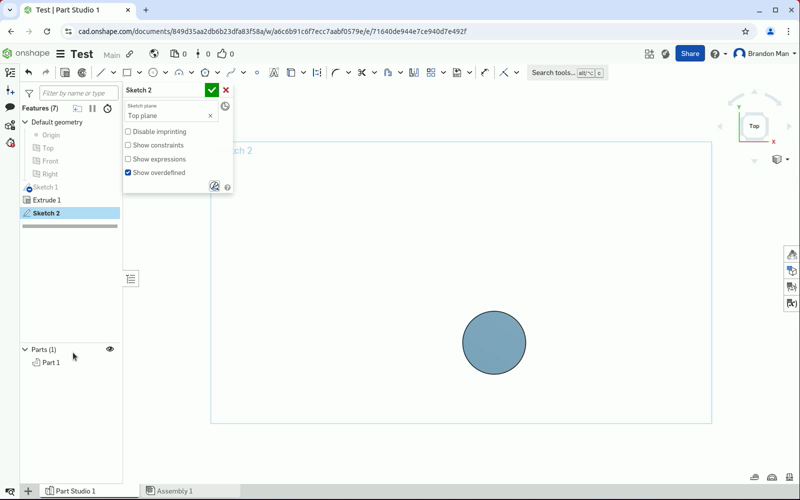
key(y)
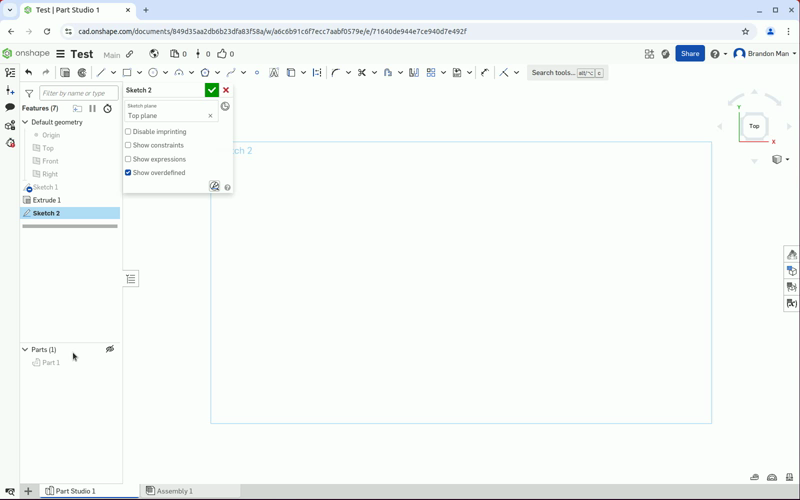
key(c)
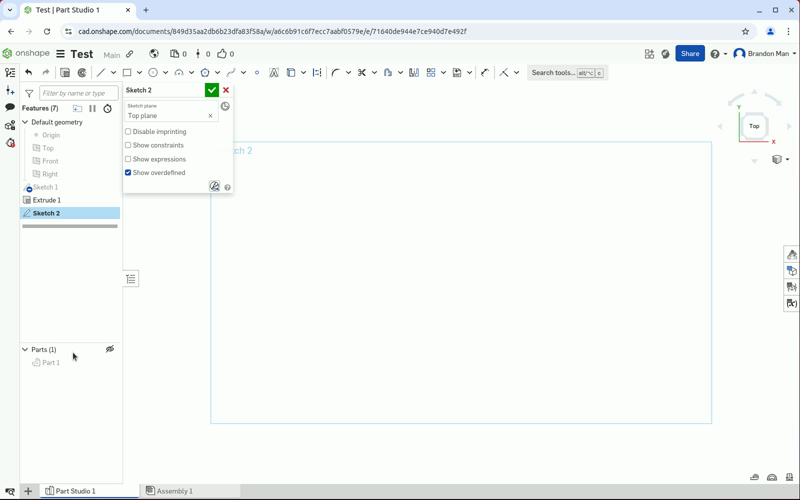
key_down(shift)
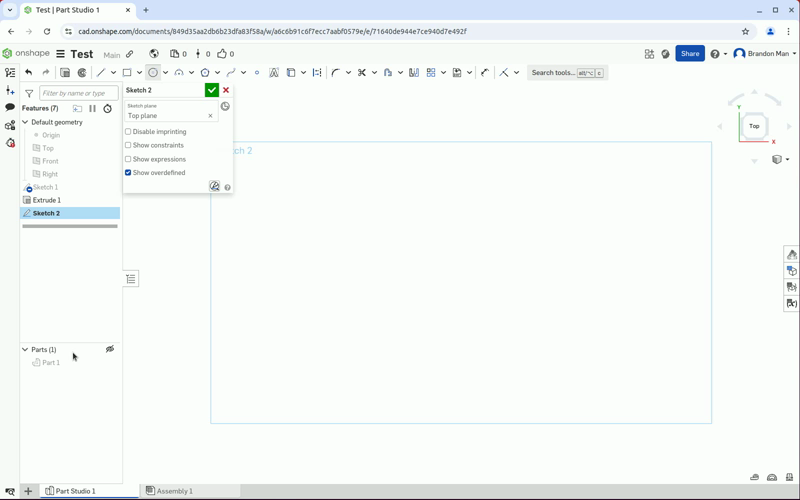
mouse_move(519, 276)
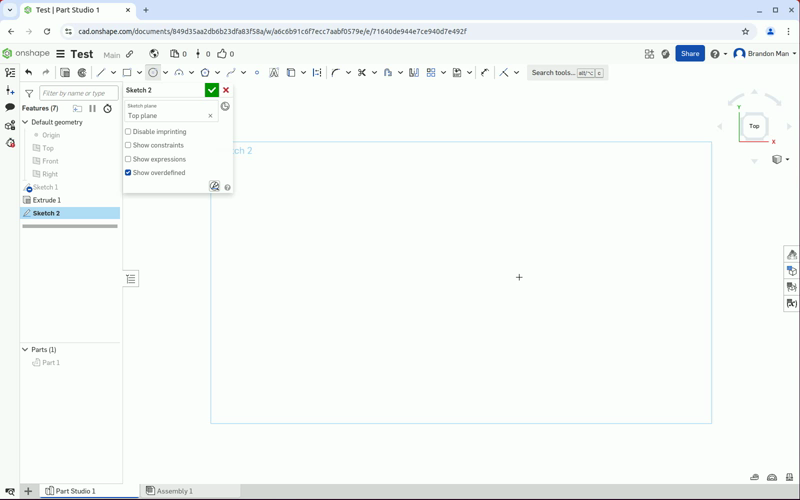
click(519, 276)
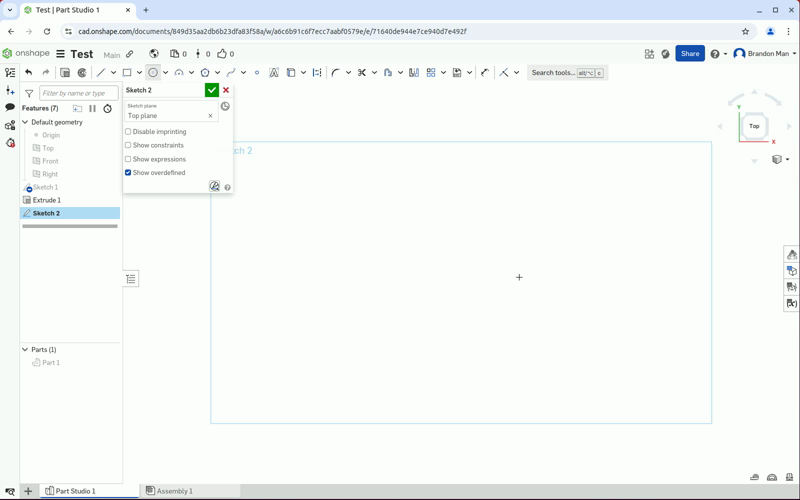
key_up(shift)
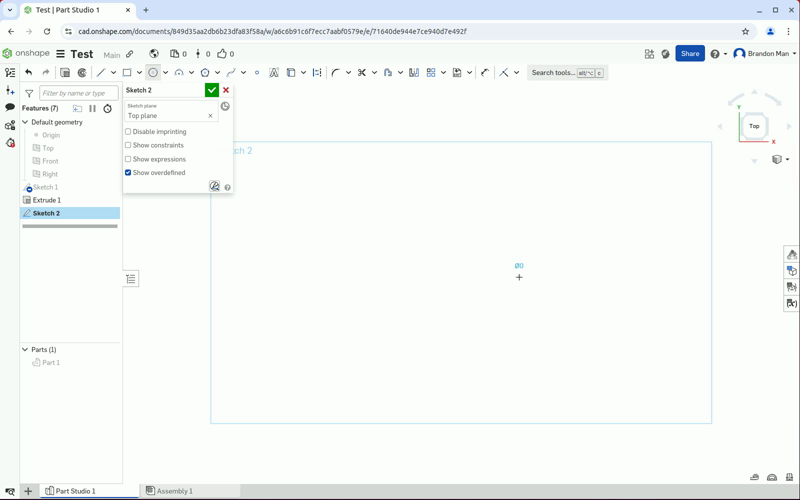
mouse_move(551, 276)
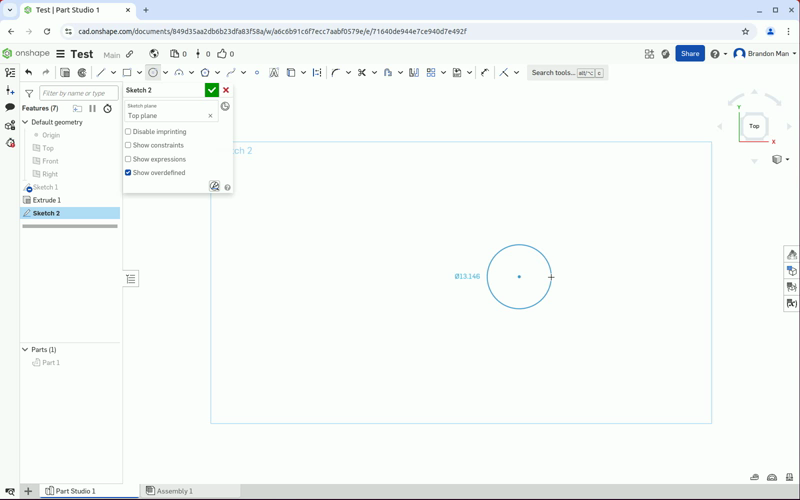
click(551, 276)
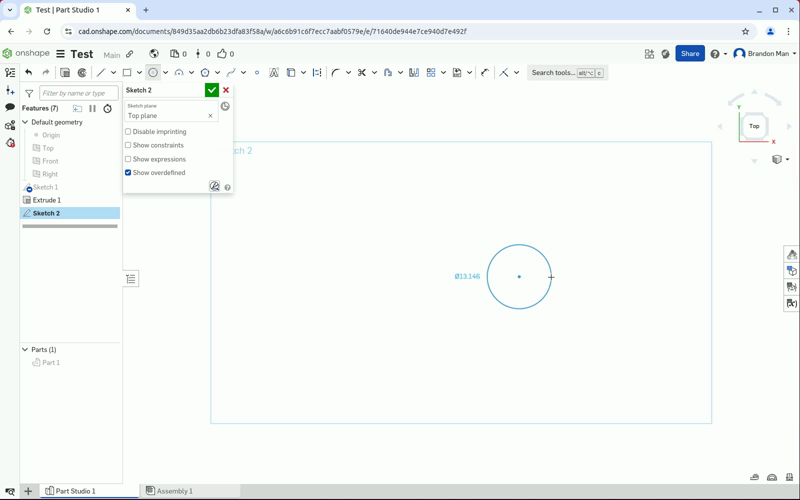
key(esc)
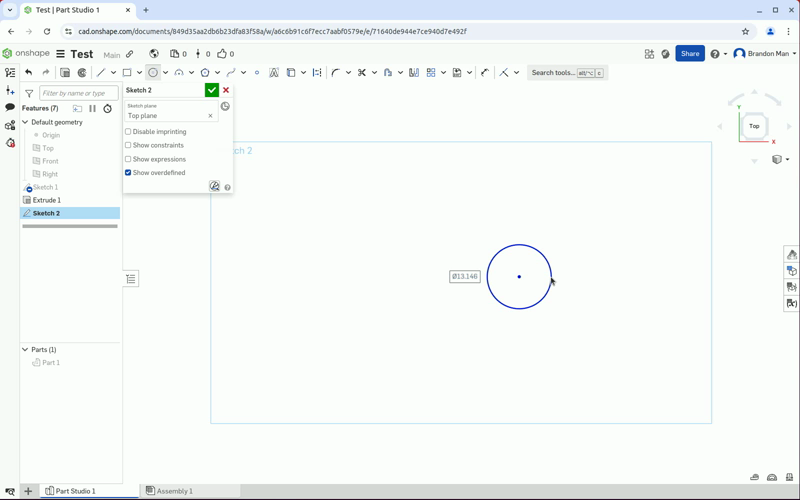
mouse_move(514, 301)
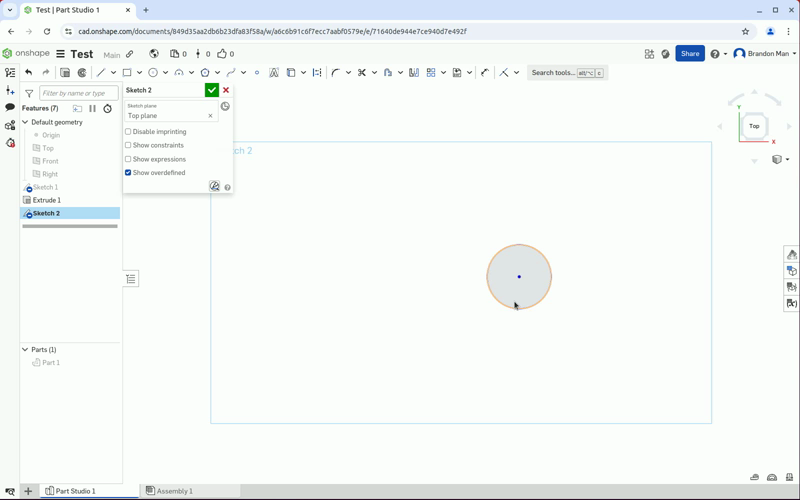
click(514, 301)
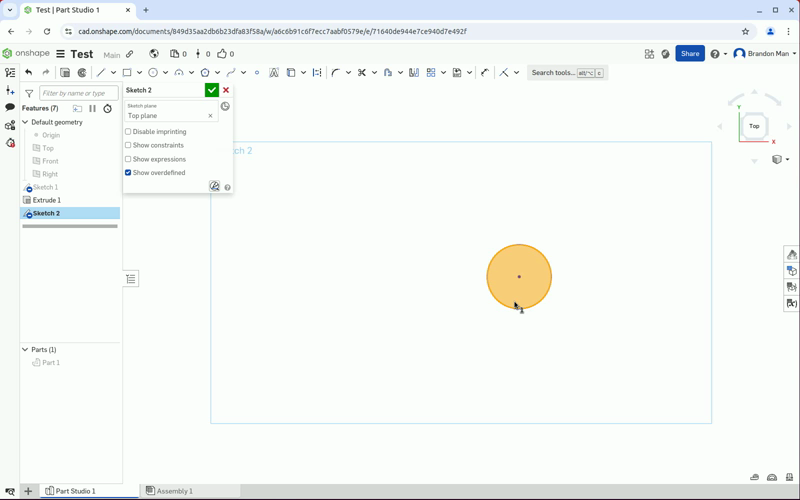
mouse_move(73, 352)
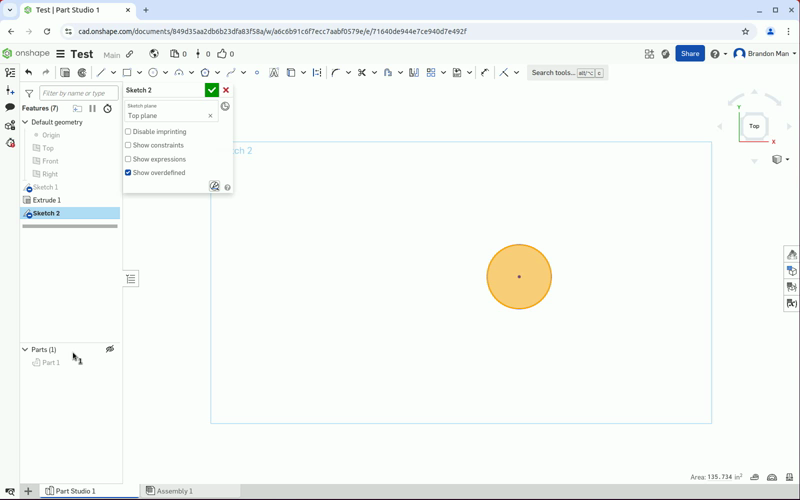
key(shift+y)
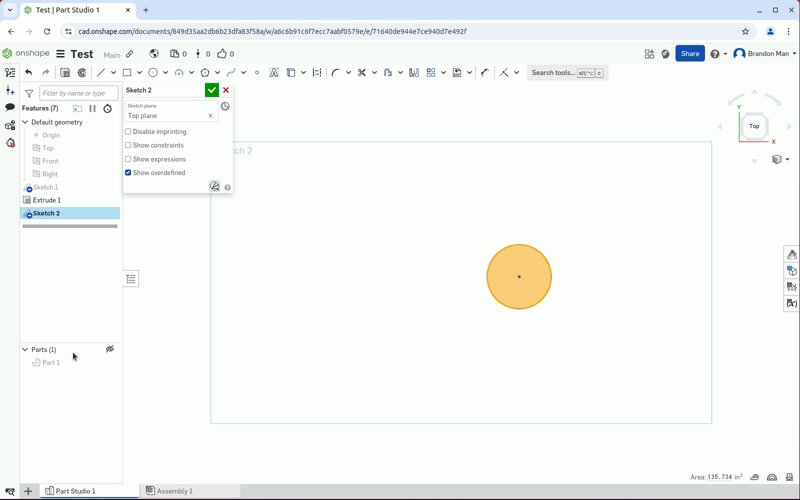
key(shift+e)
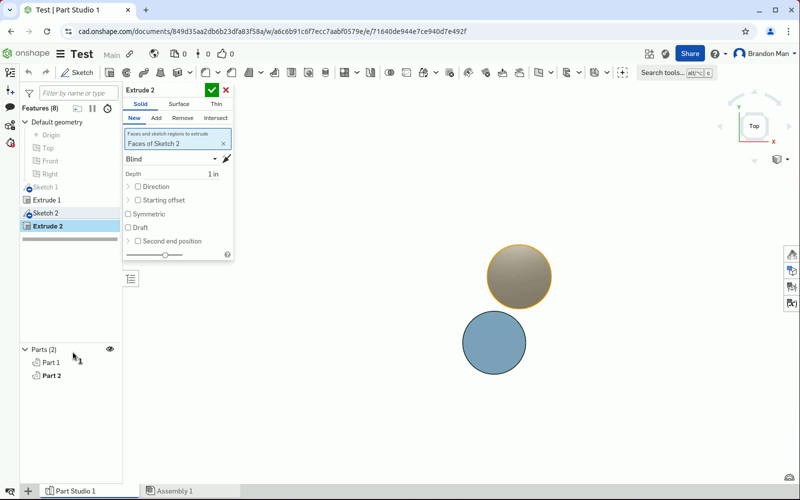
mouse_move(143, 106)
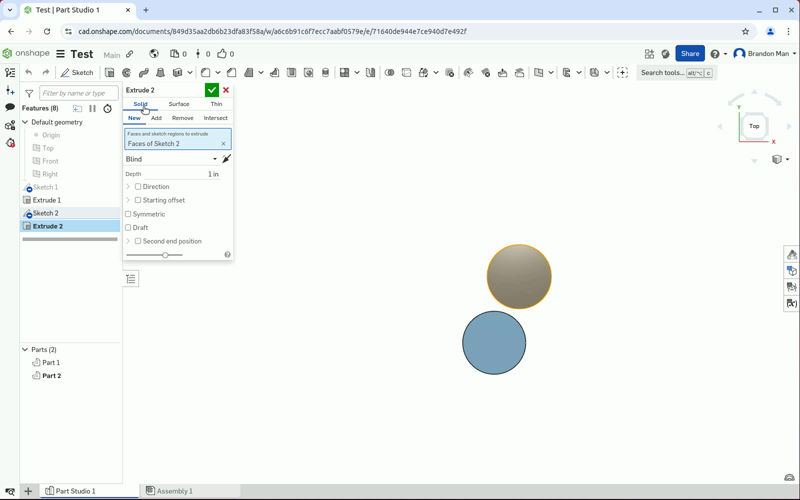
click(143, 106)
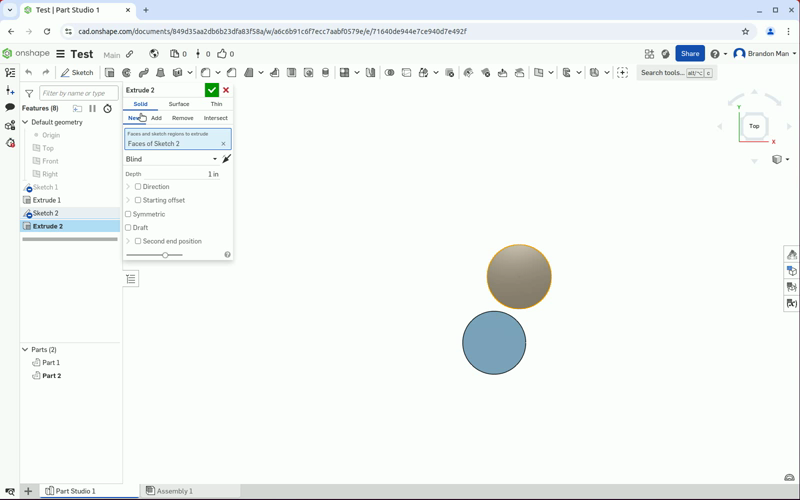
mouse_move(137, 120)
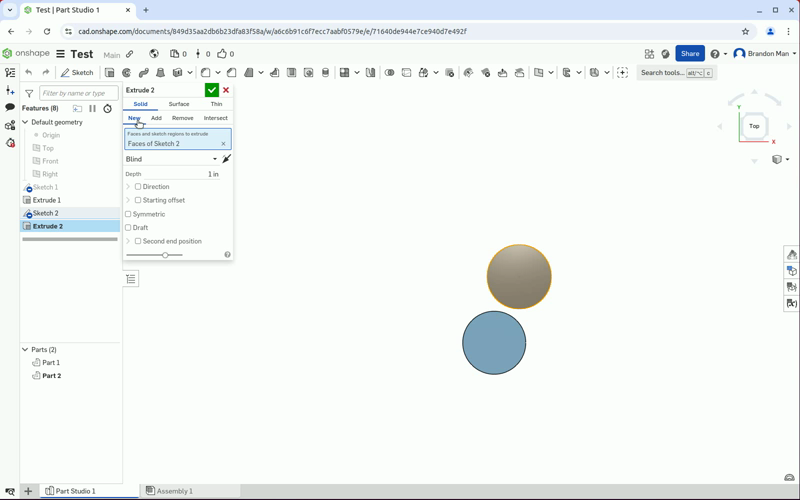
click(137, 120)
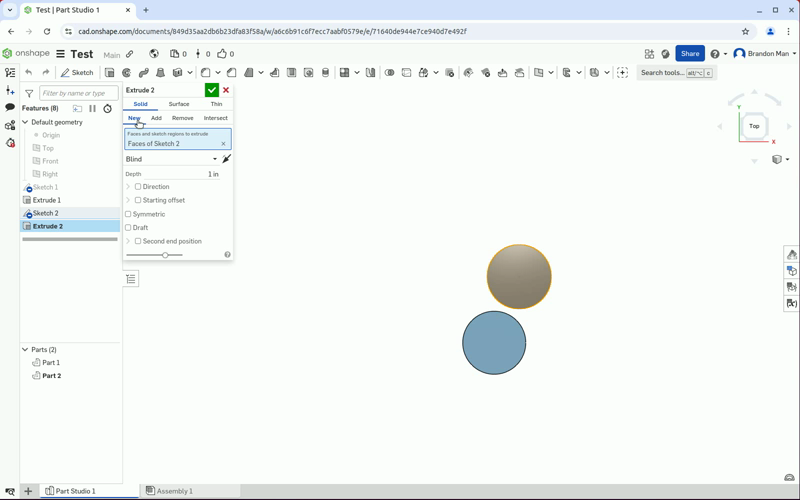
key(tab, 4)
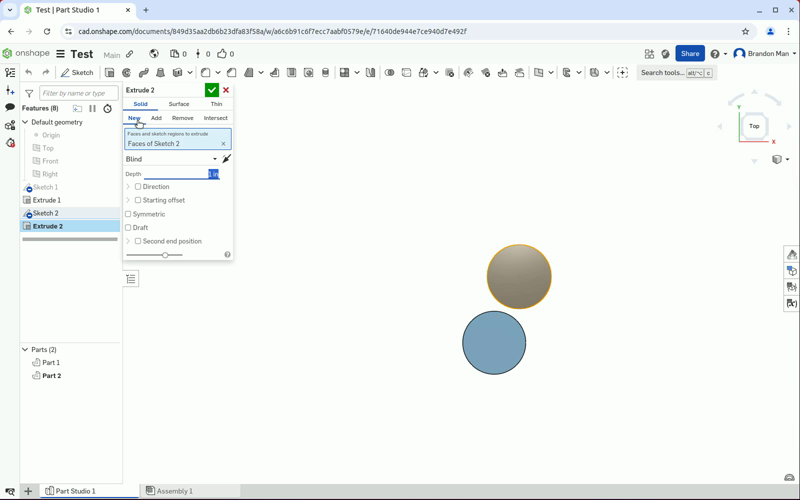
text(0.481)
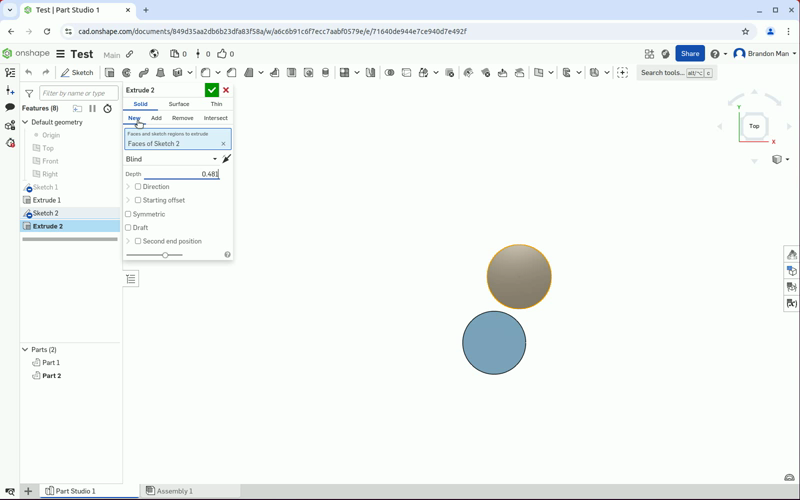
key(enter)
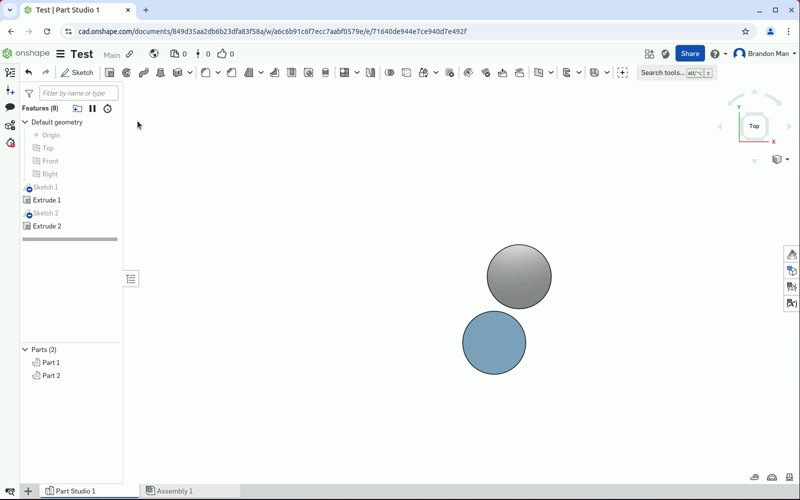
key(shift+h)
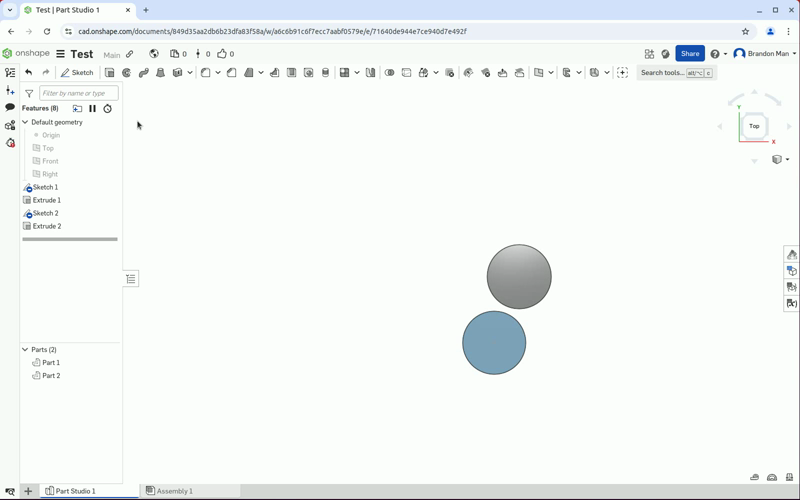
key(shift+h)
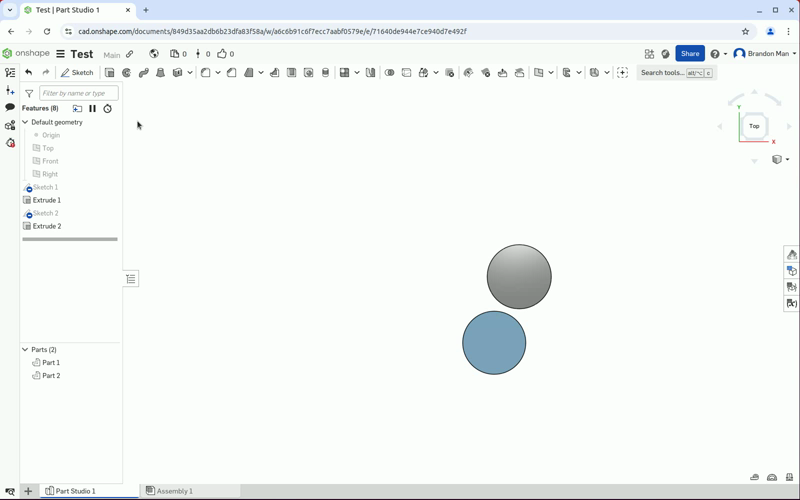
mouse_move(73, 189)
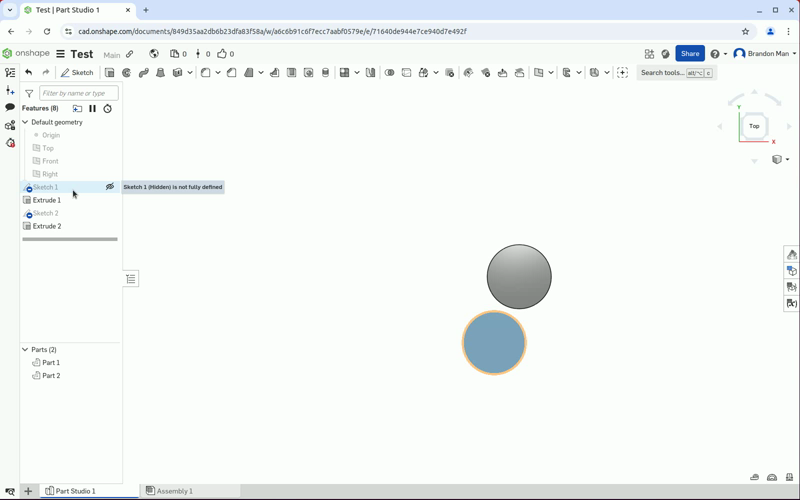
click(73, 189)
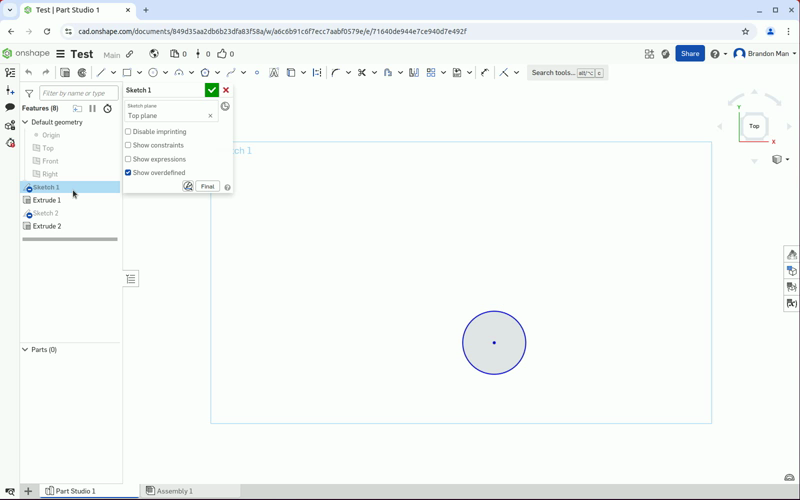
mouse_move(229, 92)
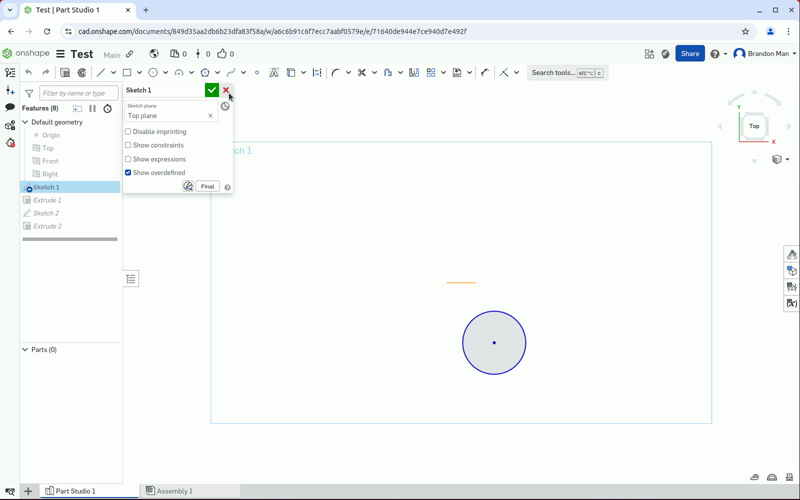
click(229, 92)
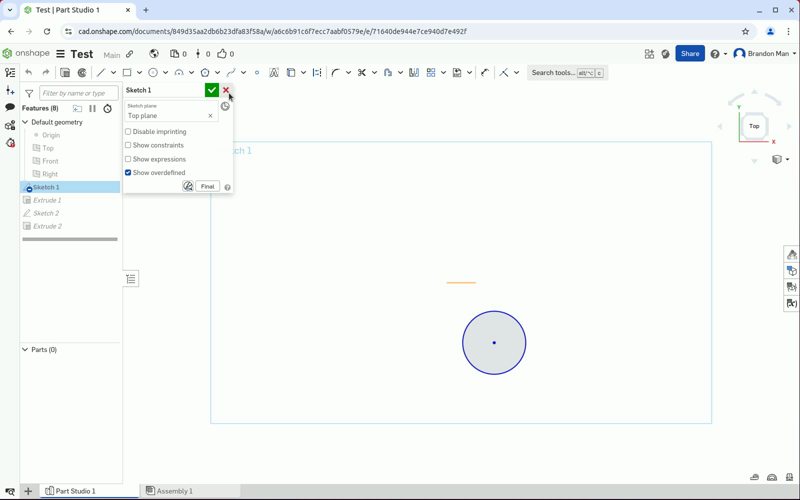
key(shift+s)
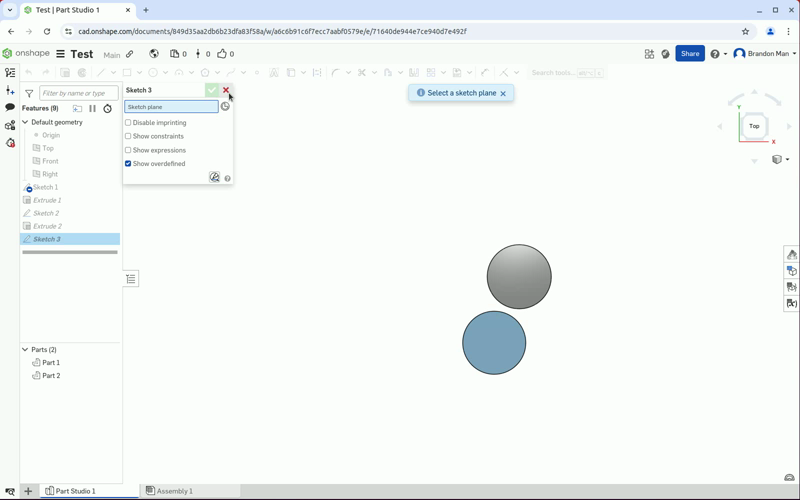
mouse_move(73, 150)
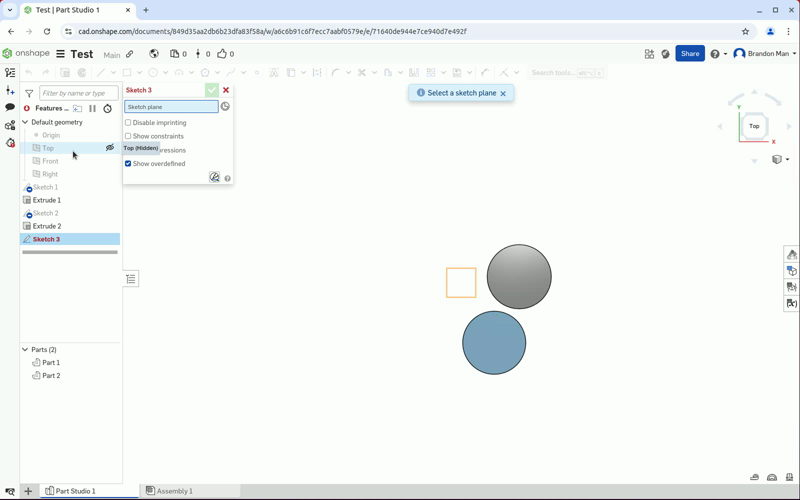
click(73, 150)
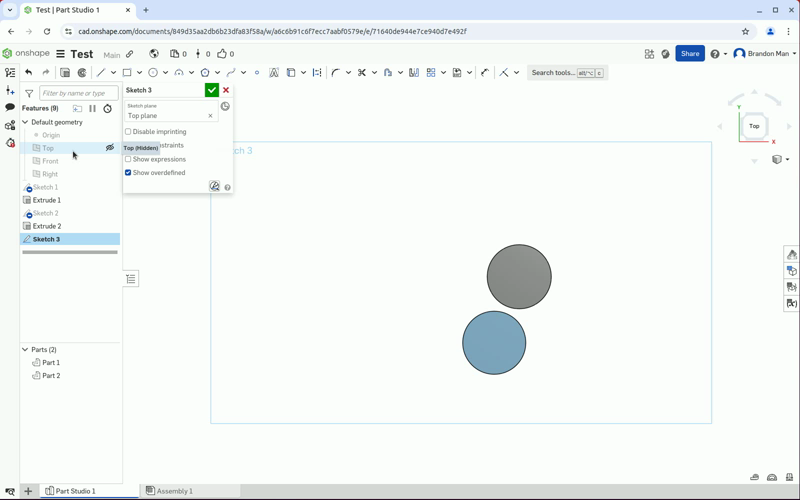
mouse_move(73, 352)
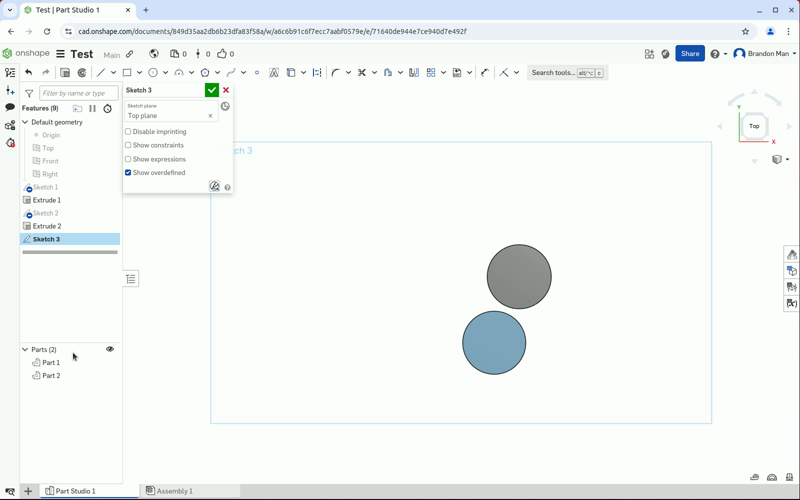
key(y)
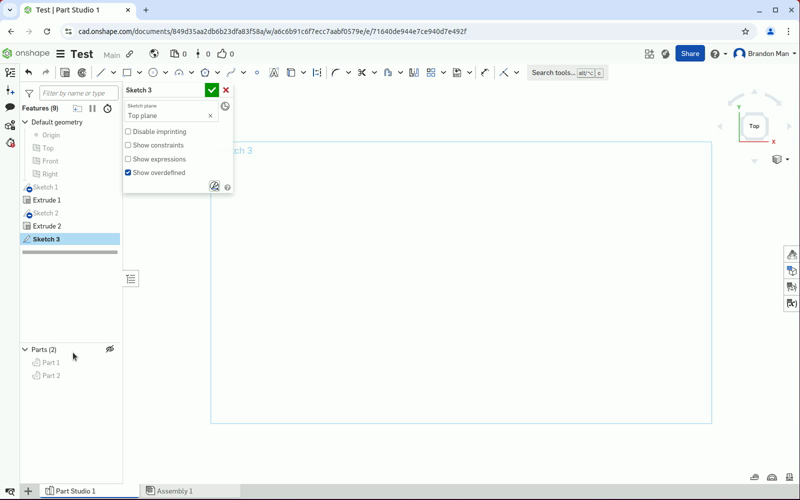
key(c)
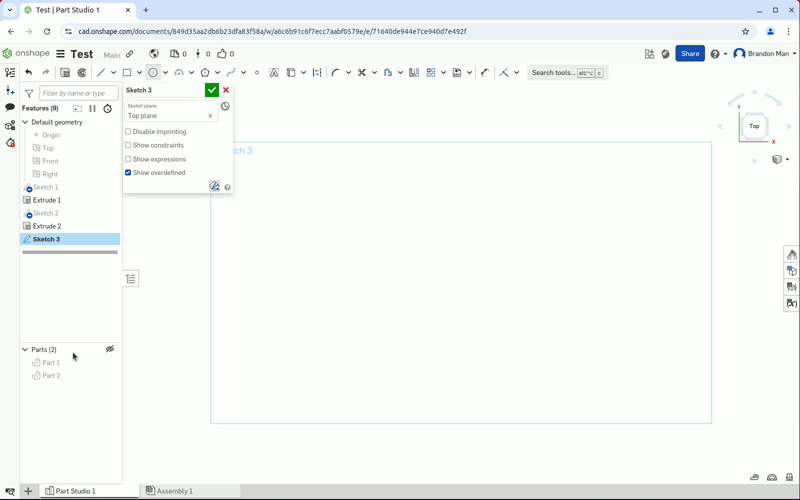
key_down(shift)
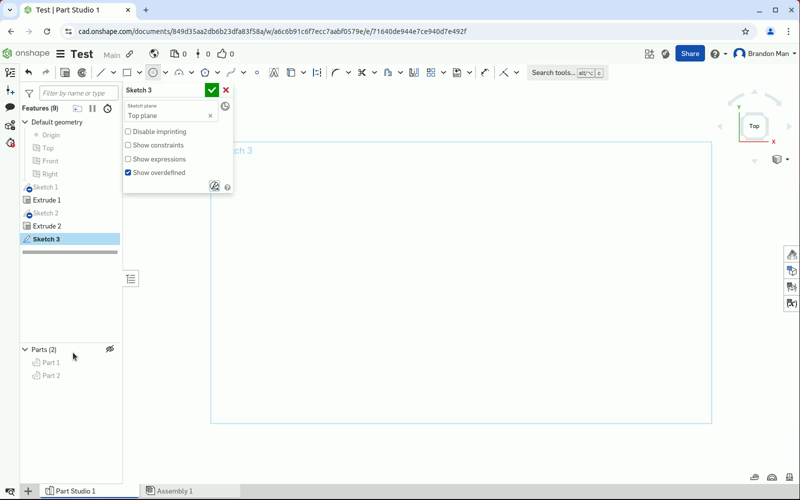
mouse_move(490, 211)
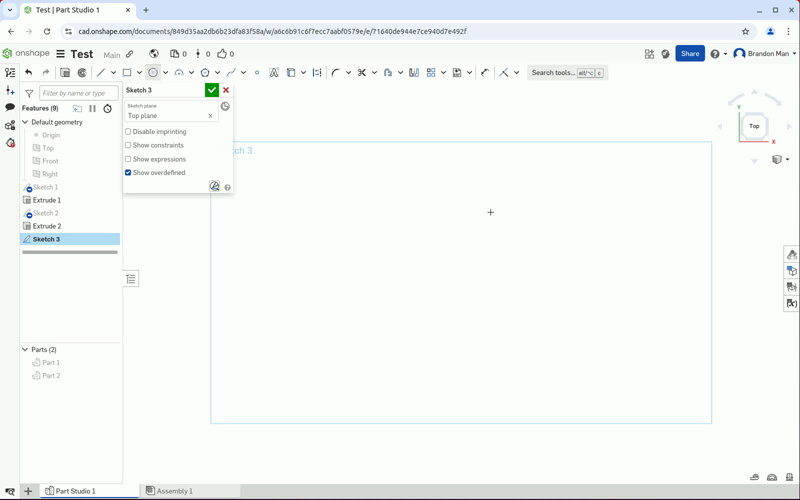
click(490, 211)
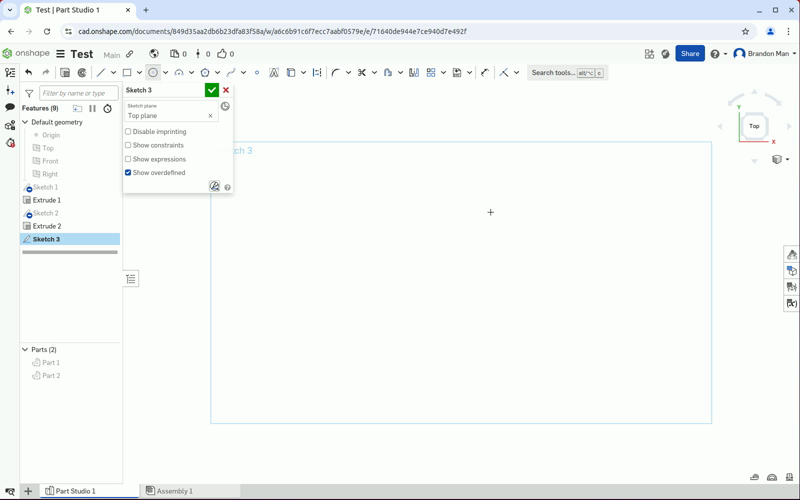
key_up(shift)
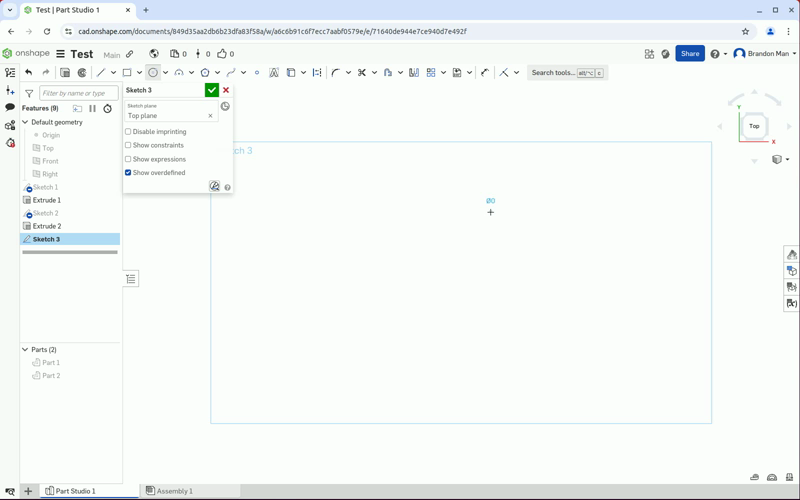
mouse_move(522, 211)
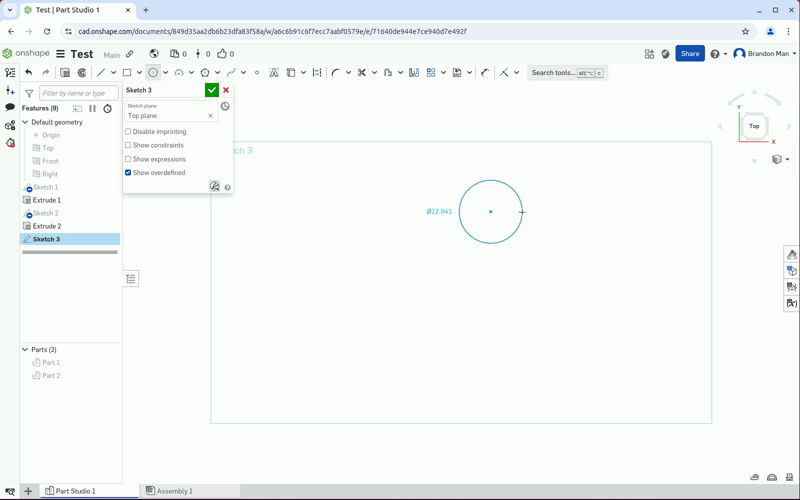
click(522, 211)
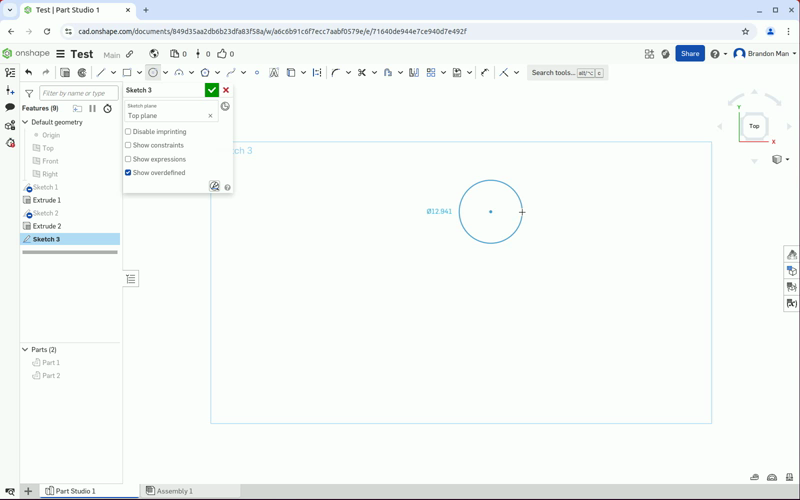
key(esc)
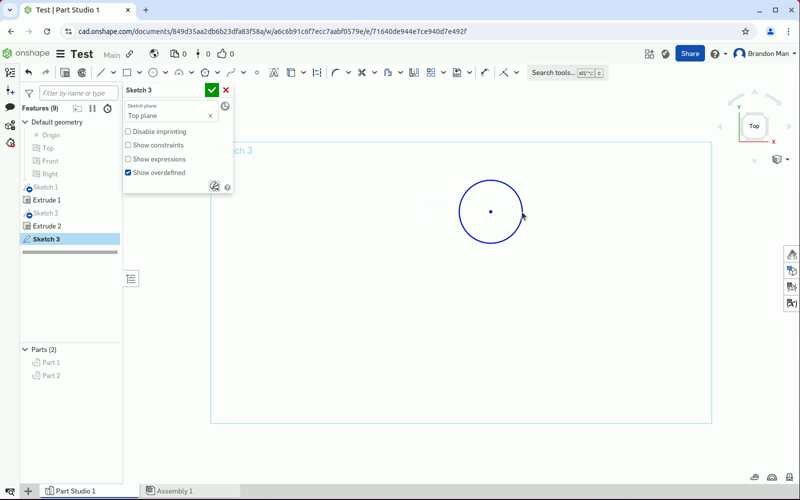
mouse_move(486, 214)
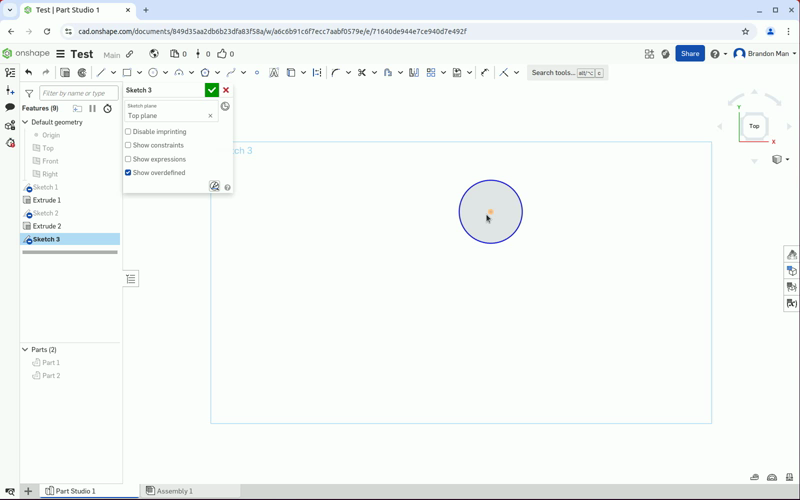
click(486, 214)
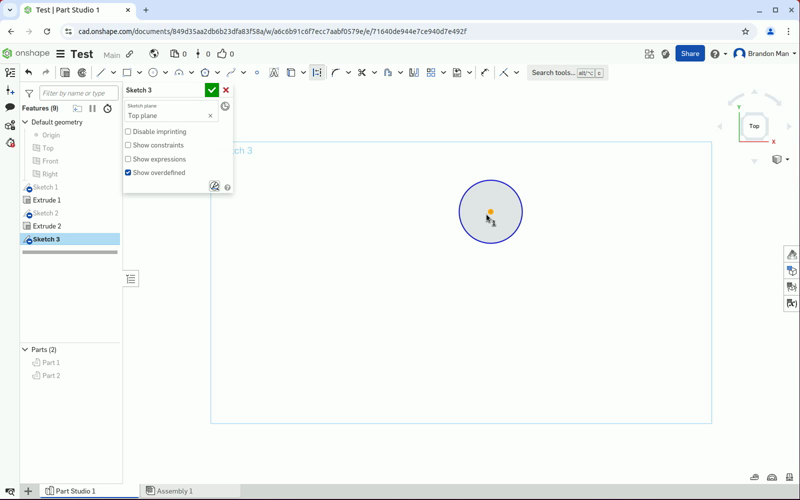
mouse_move(73, 352)
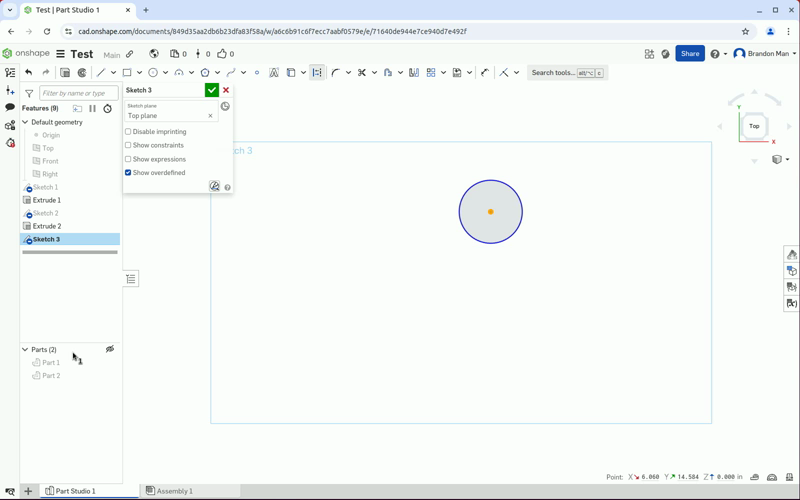
key(shift+y)
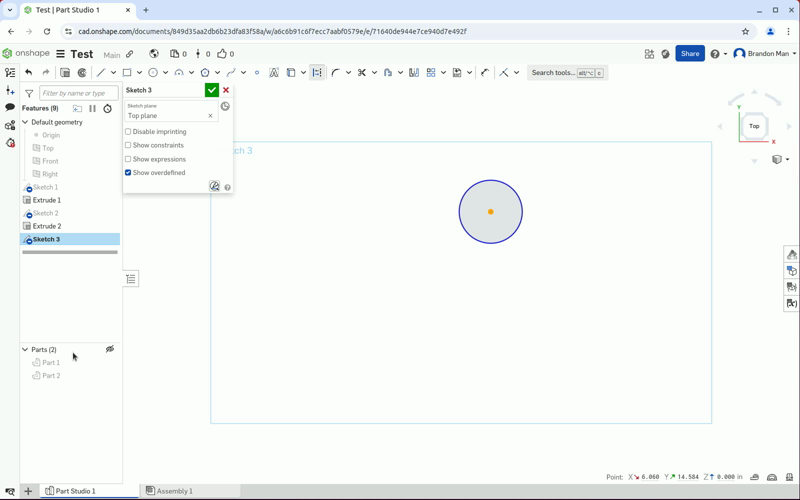
key(shift+e)
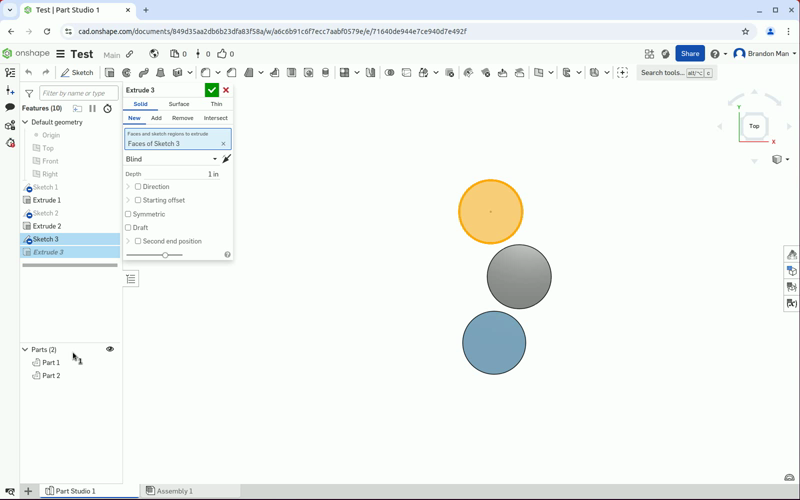
mouse_move(143, 106)
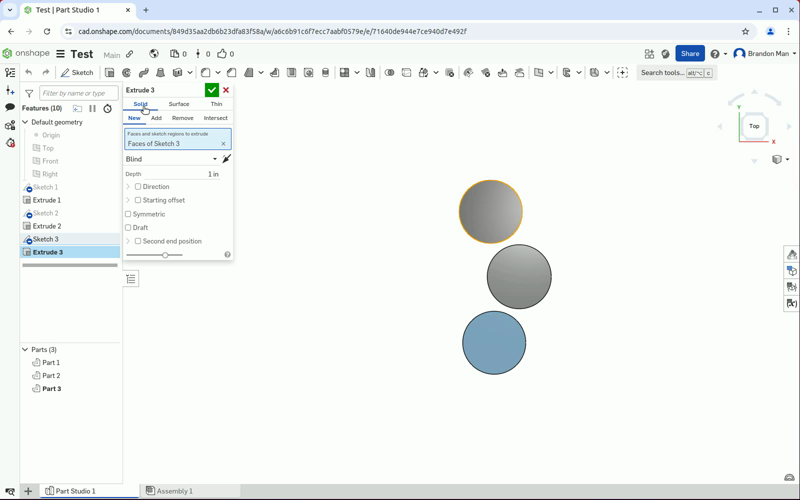
click(143, 106)
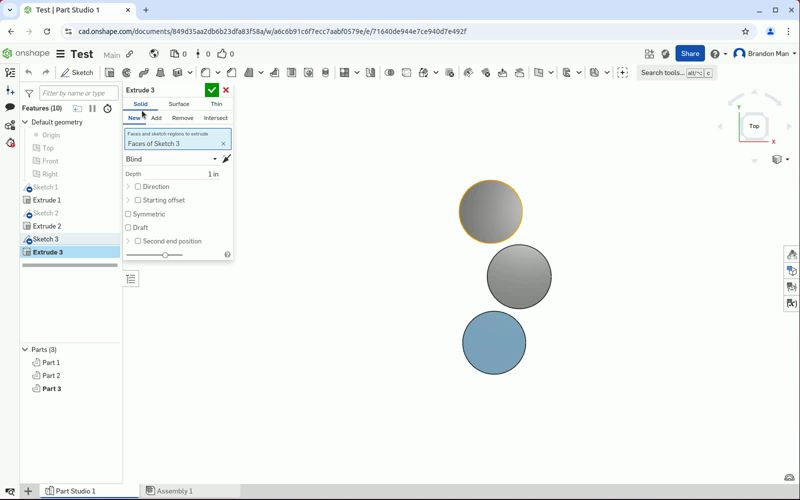
mouse_move(137, 120)
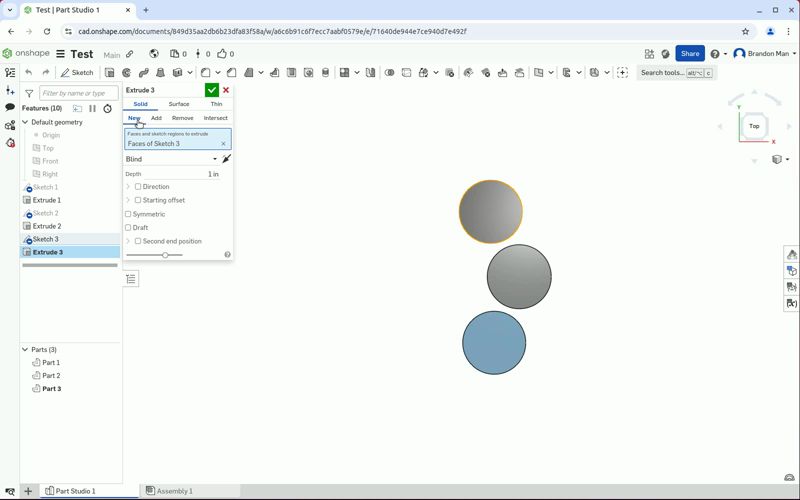
click(137, 120)
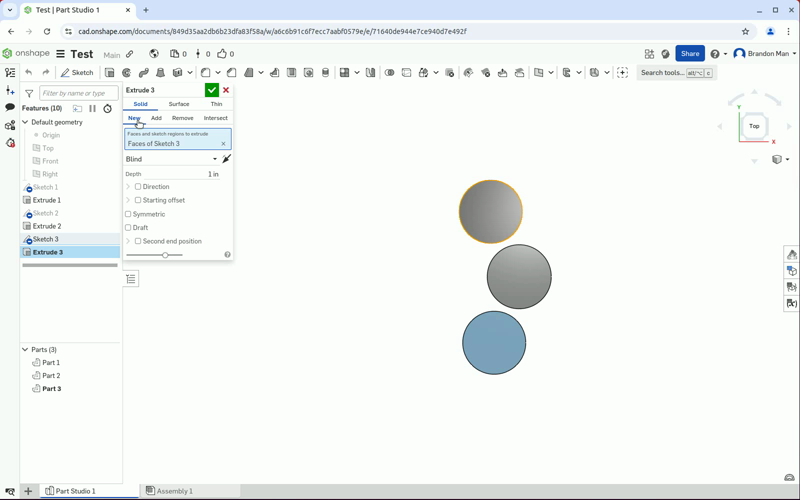
key(tab, 4)
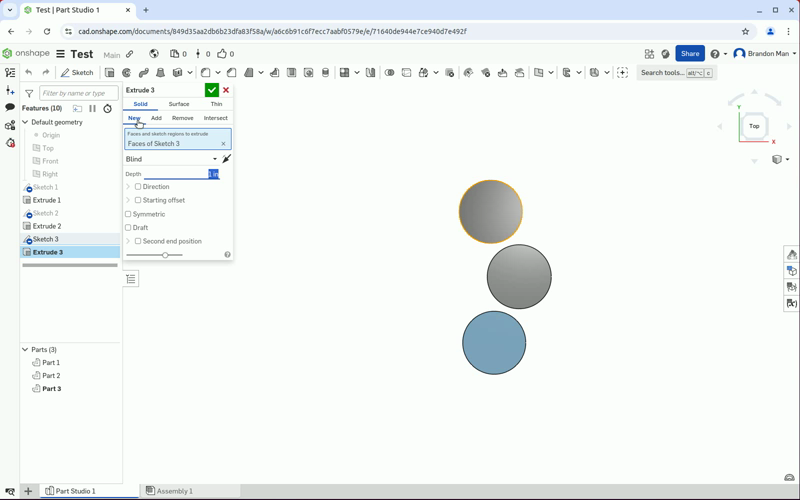
text(0.481)
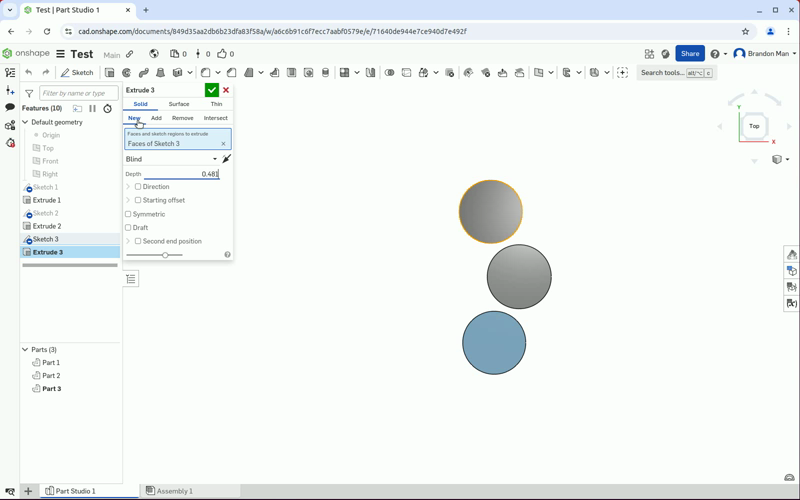
key(enter)
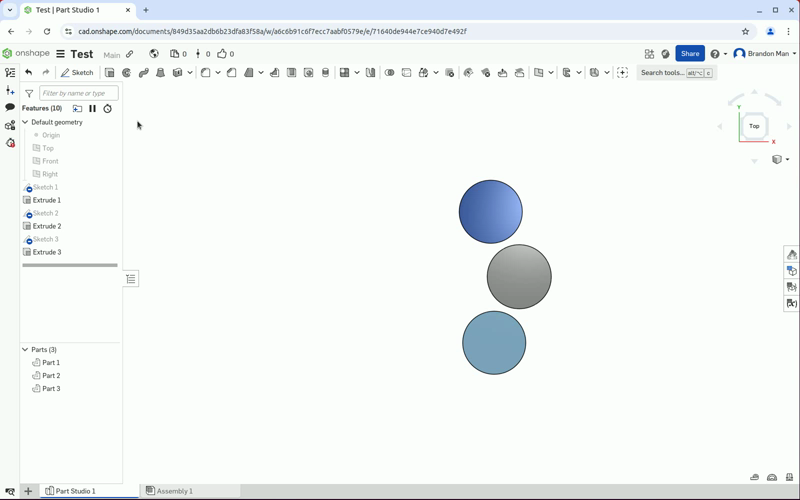
key(shift+h)
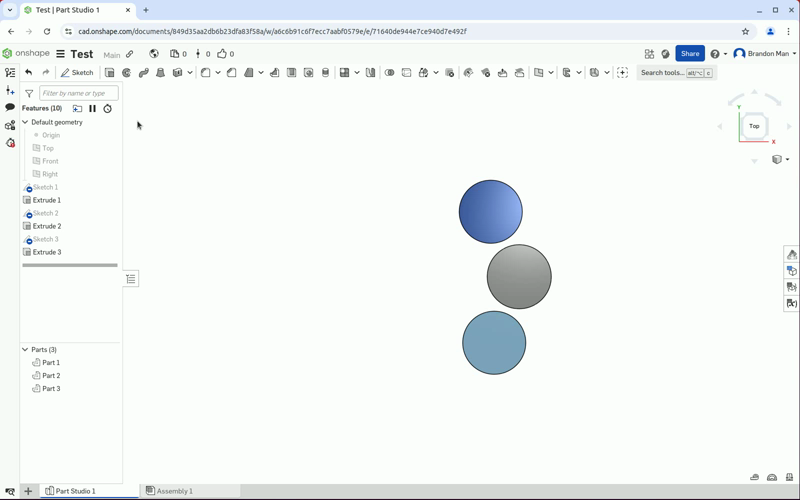
key(shift+h)
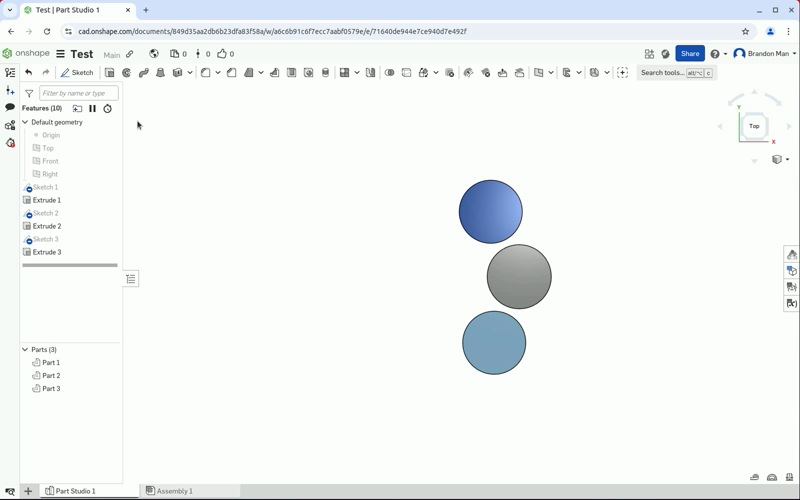
mouse_move(73, 189)
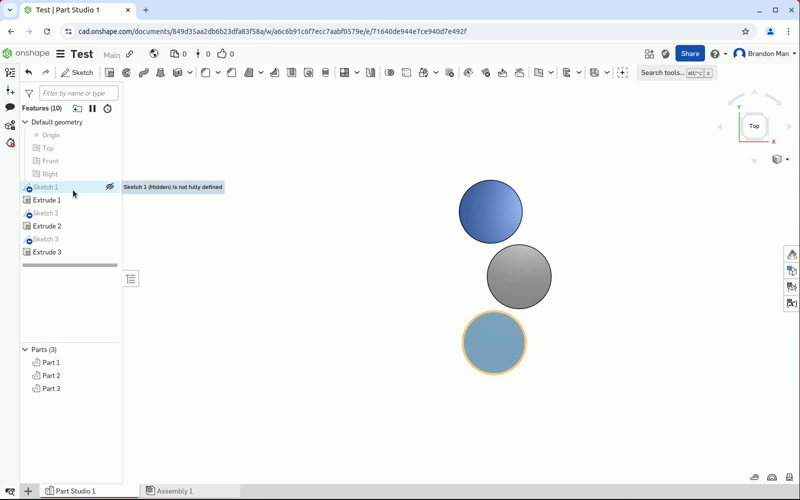
click(73, 189)
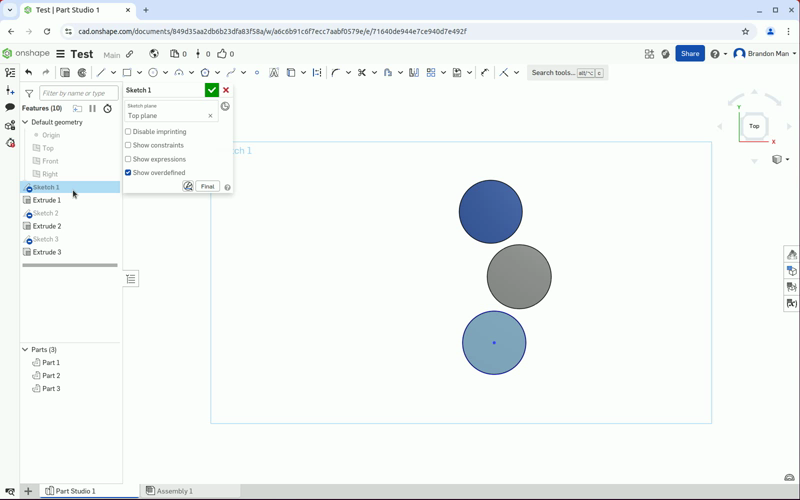
mouse_move(229, 92)
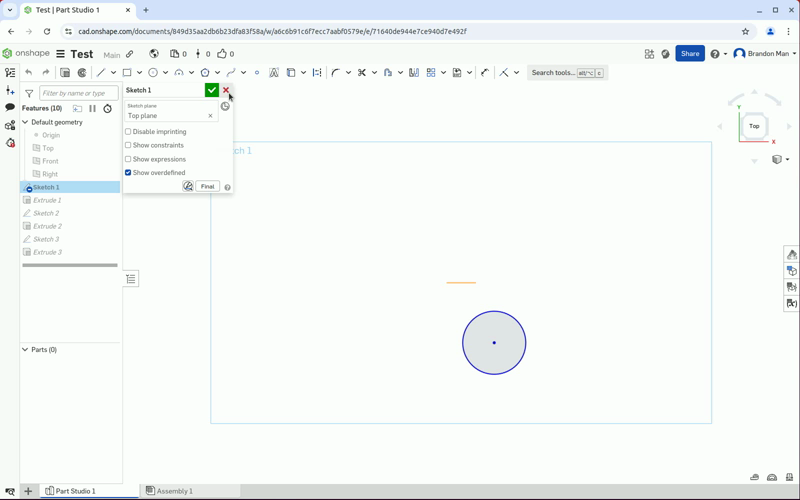
click(229, 92)
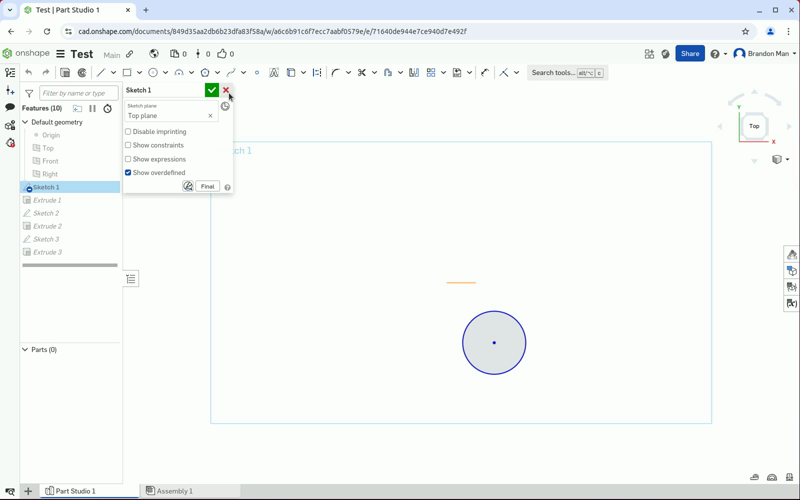
key(shift+s)
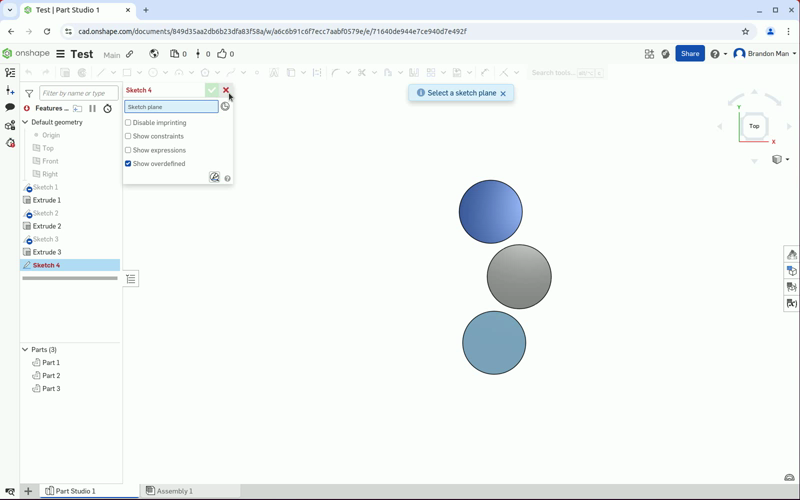
mouse_move(73, 150)
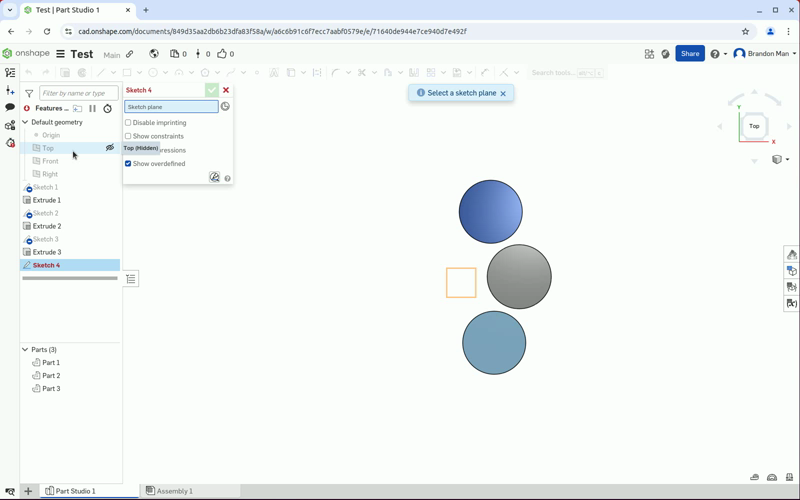
click(73, 150)
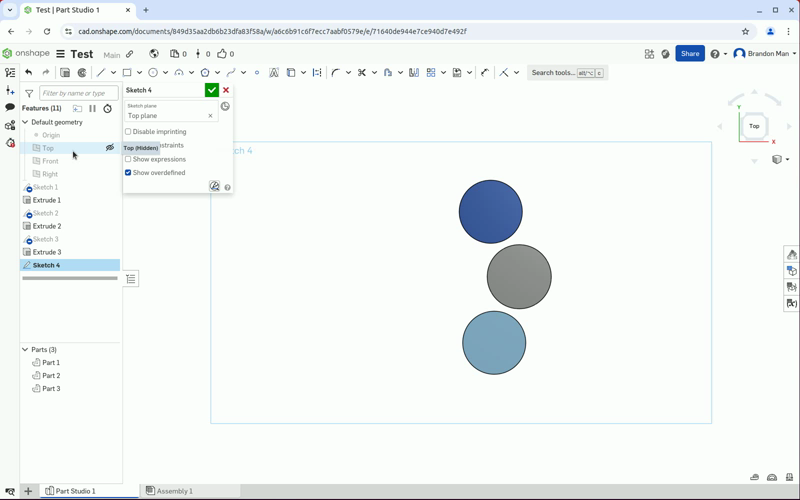
mouse_move(73, 352)
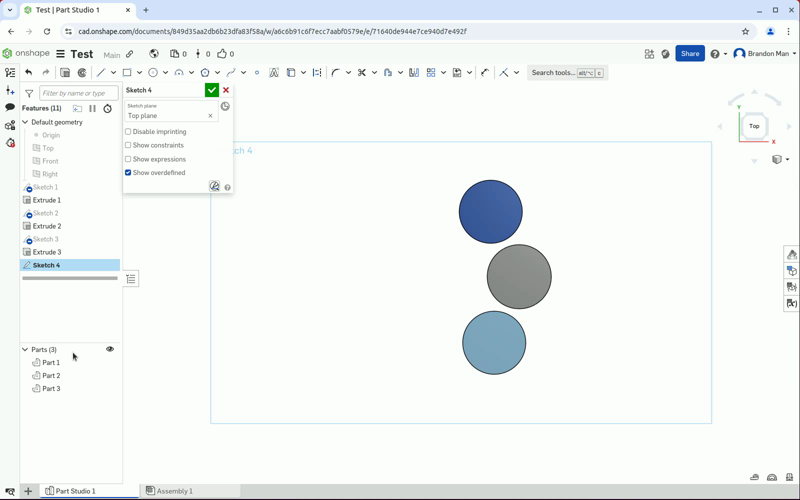
key(y)
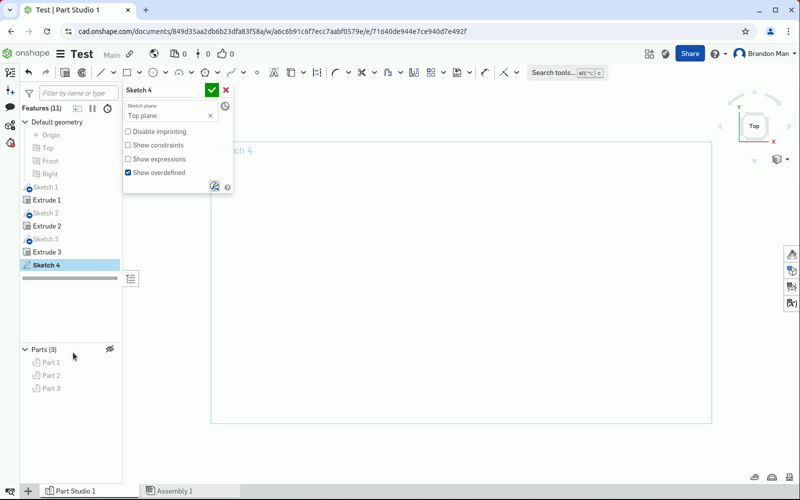
key(c)
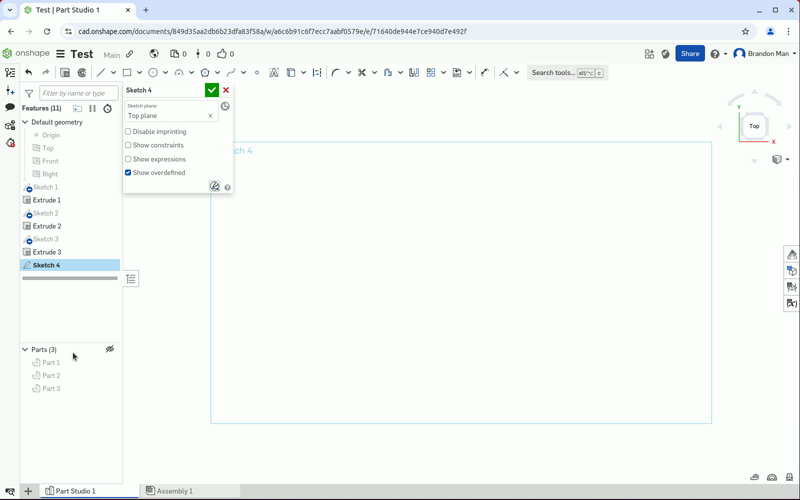
key_down(shift)
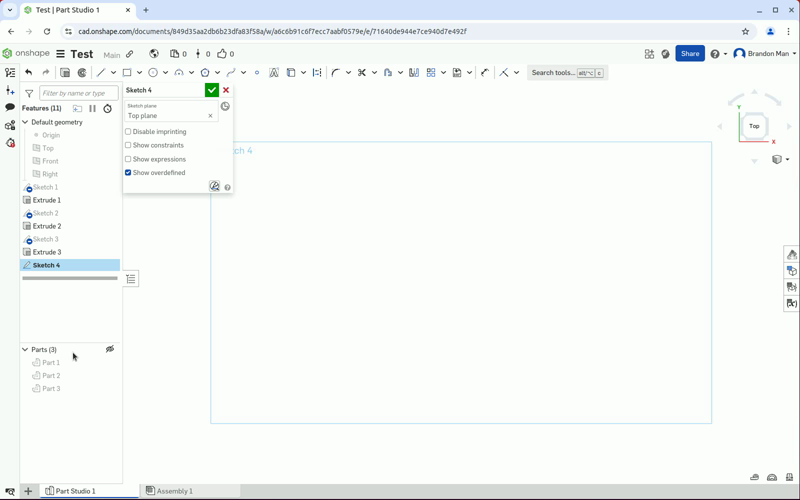
mouse_move(423, 200)
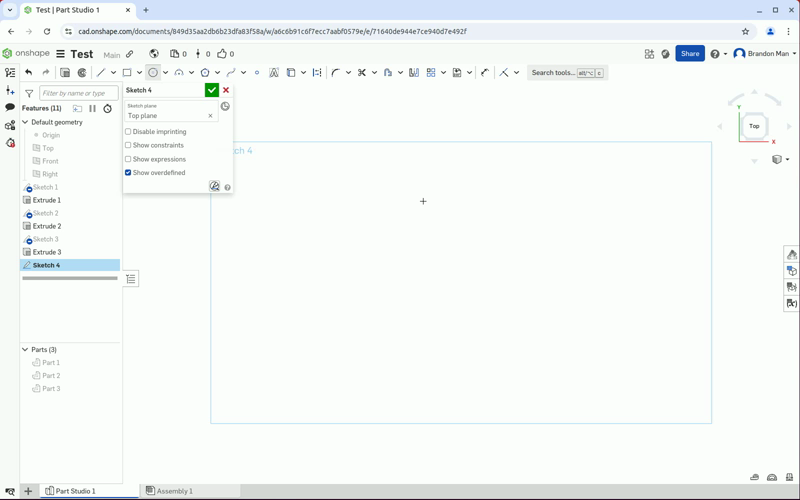
click(423, 200)
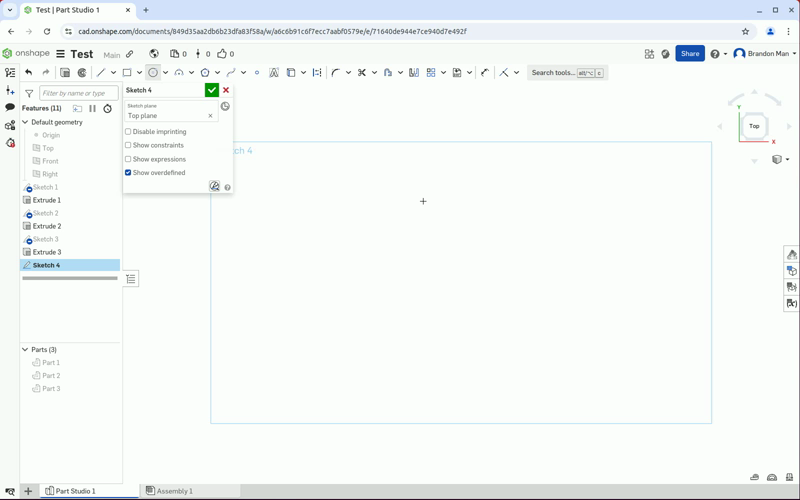
key_up(shift)
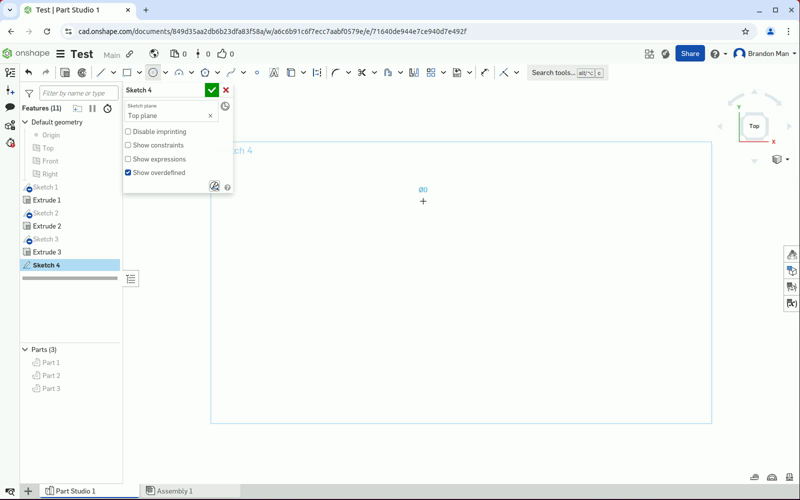
mouse_move(454, 200)
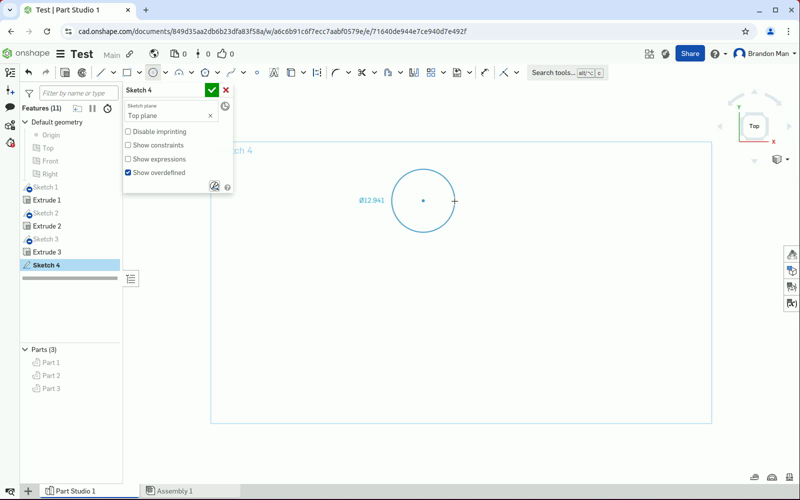
click(454, 200)
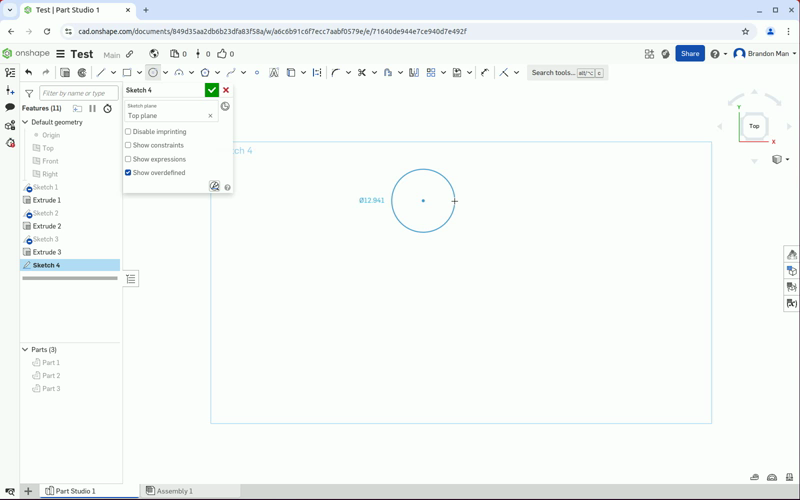
key(esc)
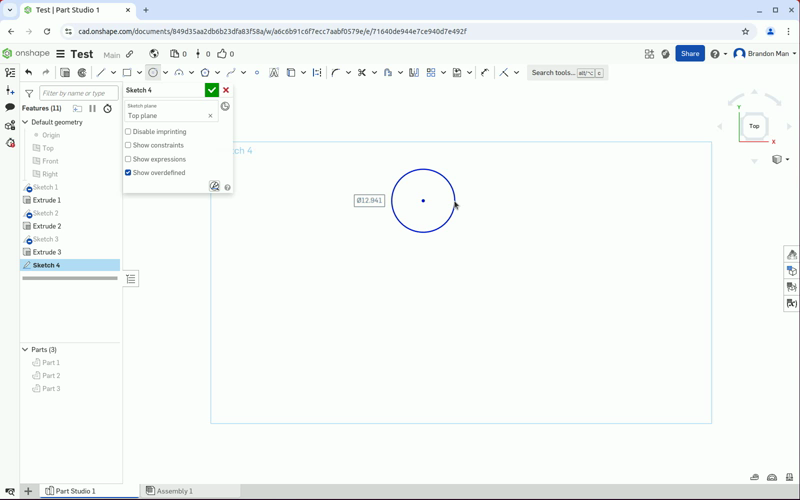
mouse_move(408, 178)
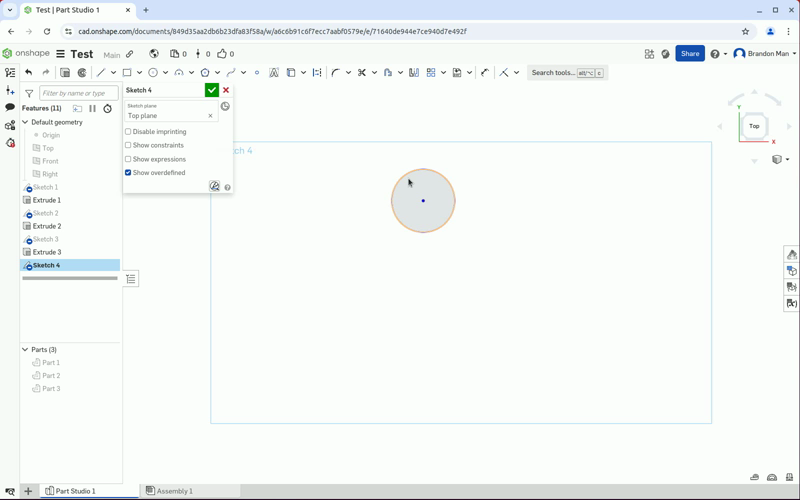
click(408, 178)
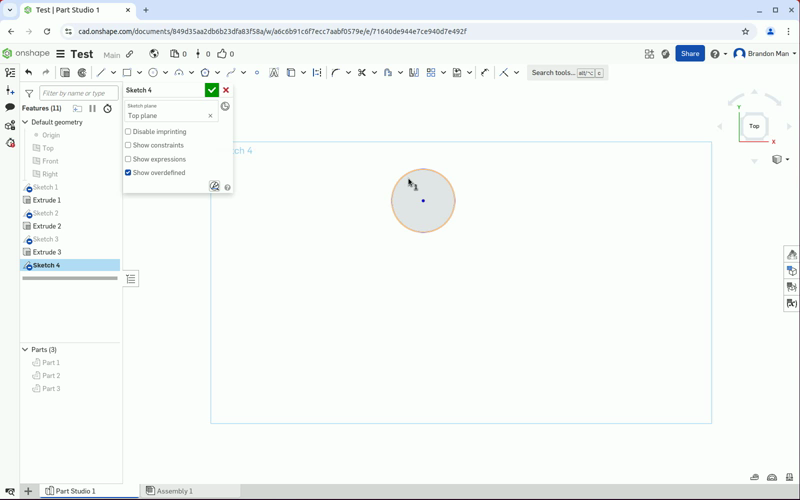
mouse_move(73, 352)
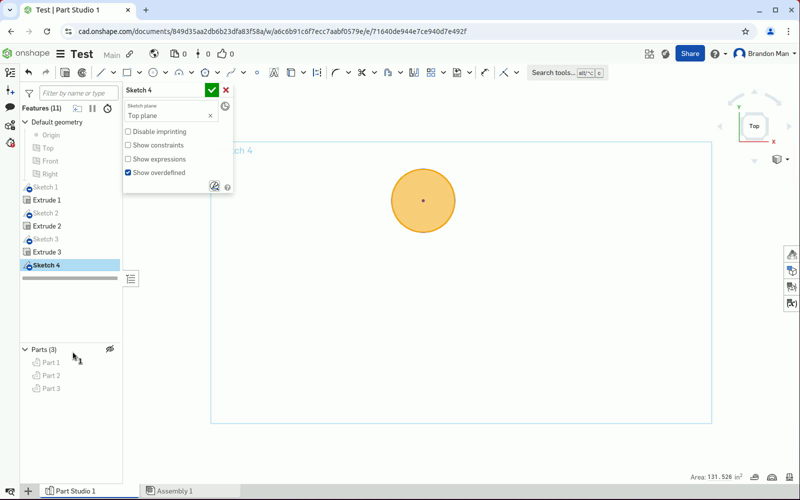
key(shift+y)
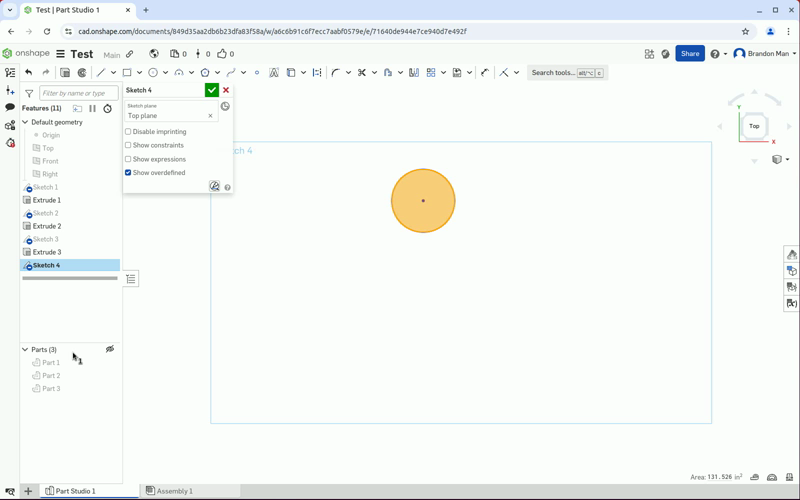
key(shift+e)
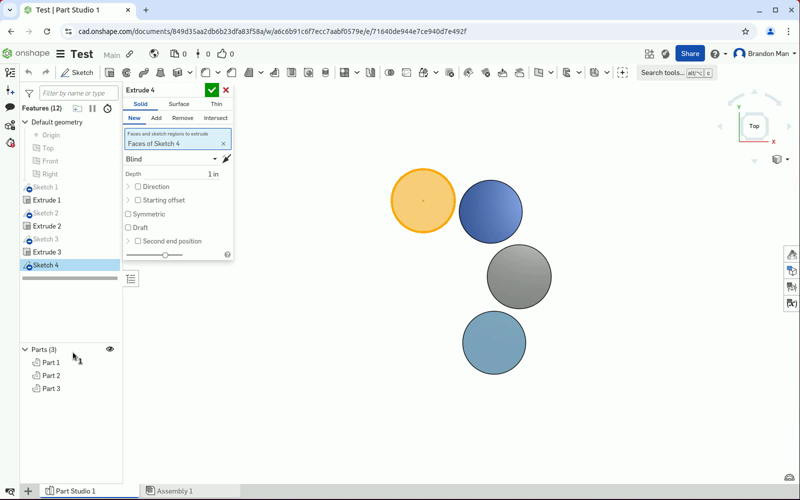
mouse_move(143, 106)
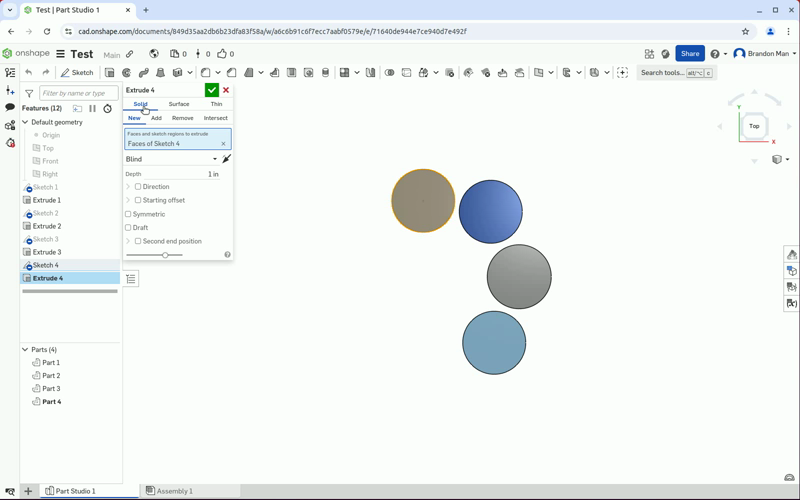
click(143, 106)
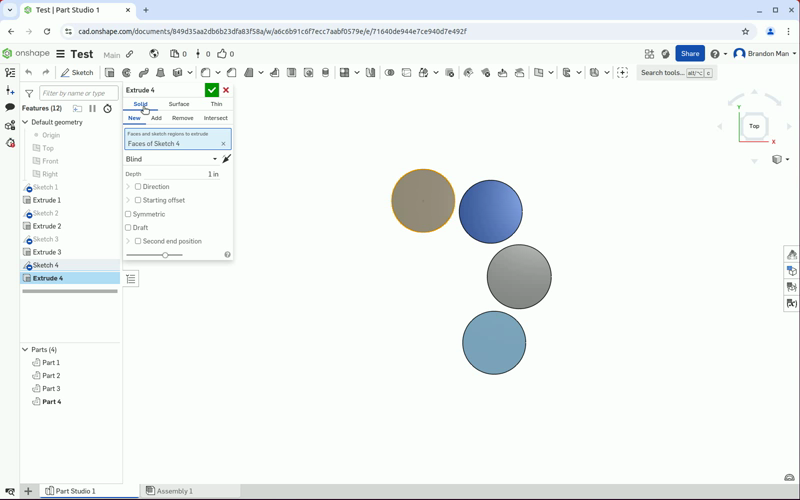
mouse_move(137, 120)
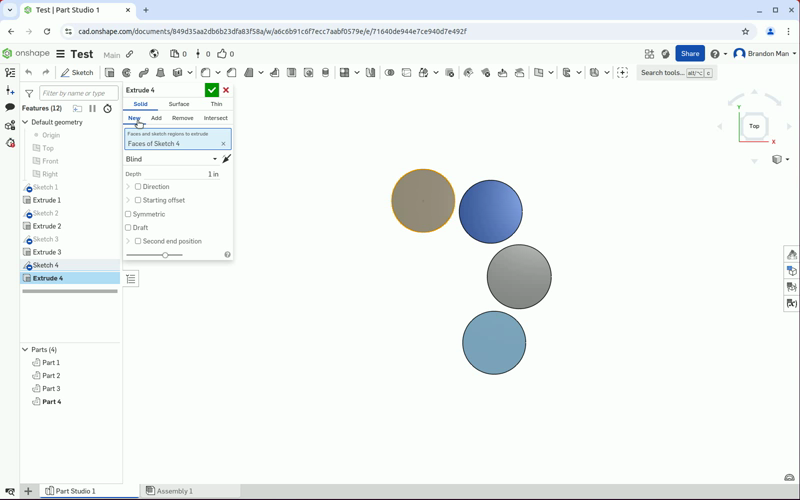
click(137, 120)
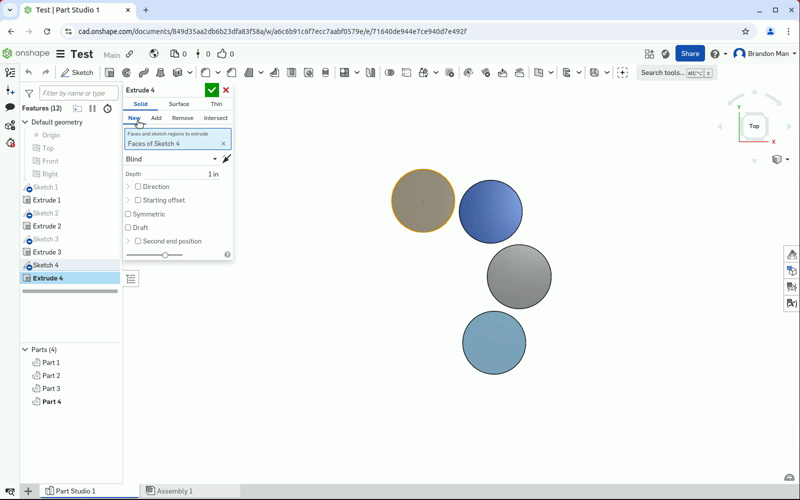
key(tab, 4)
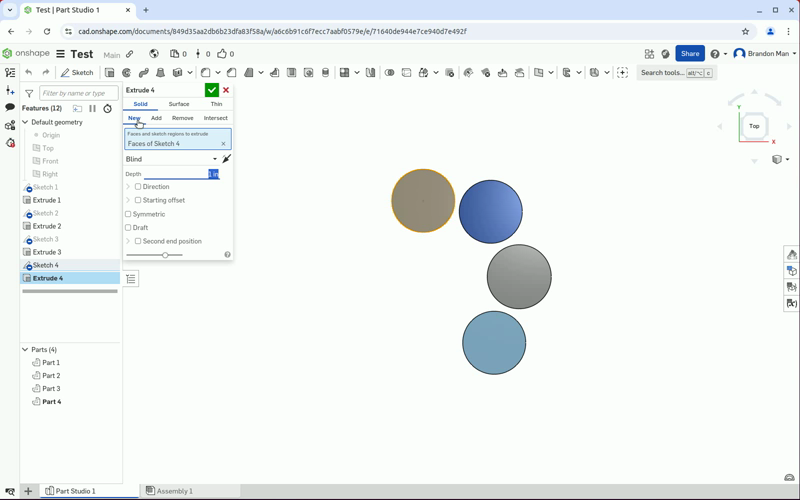
text(0.481)
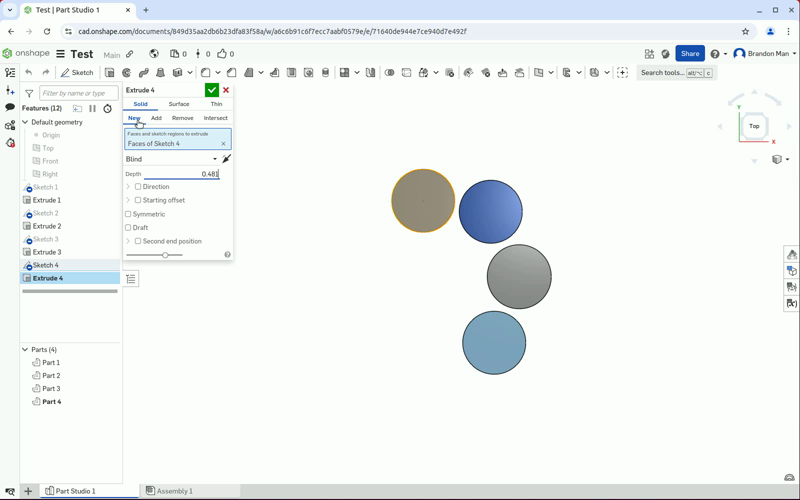
key(enter)
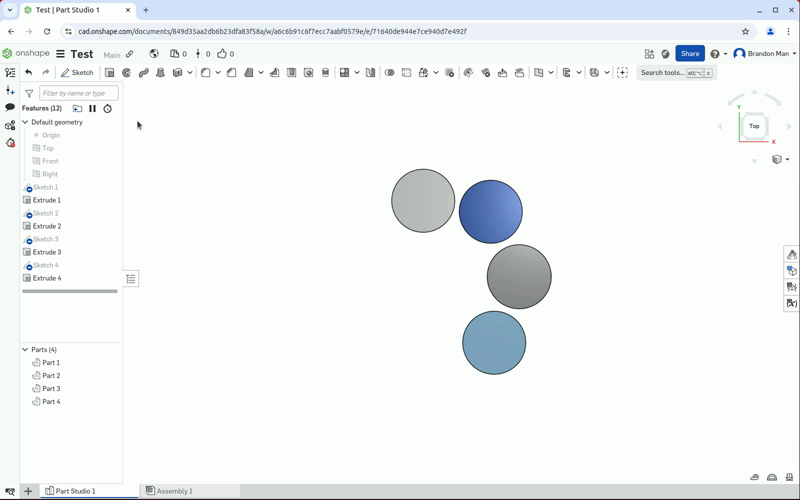
key(shift+h)
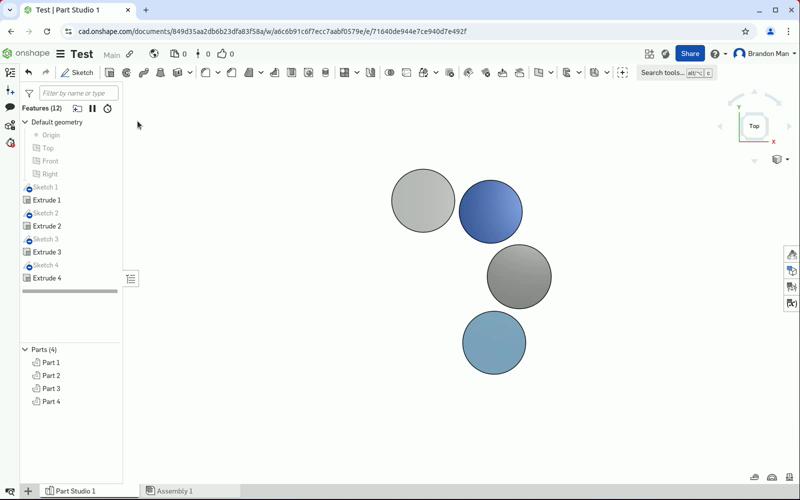
key(shift+h)
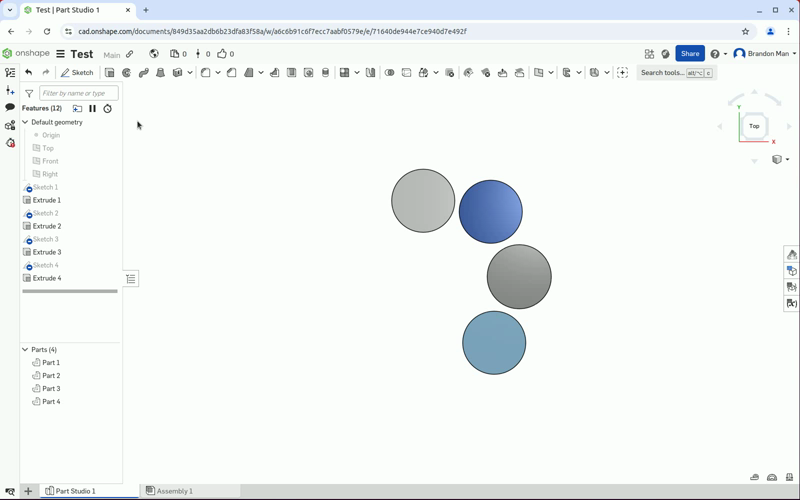
mouse_move(73, 189)
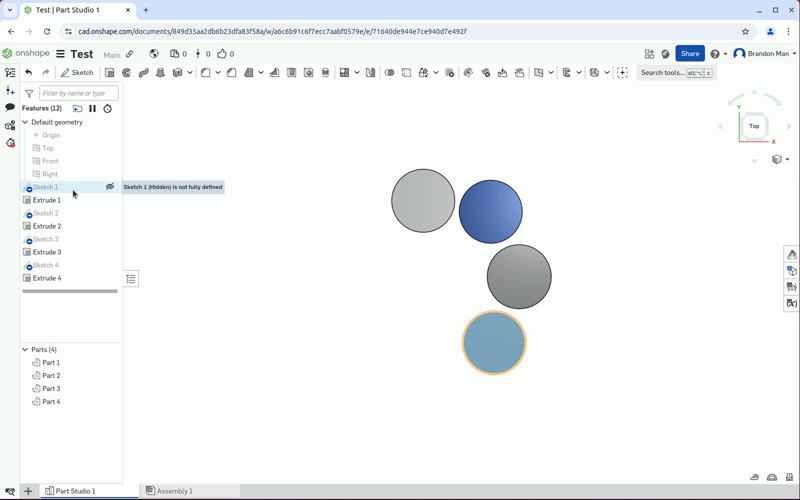
click(73, 189)
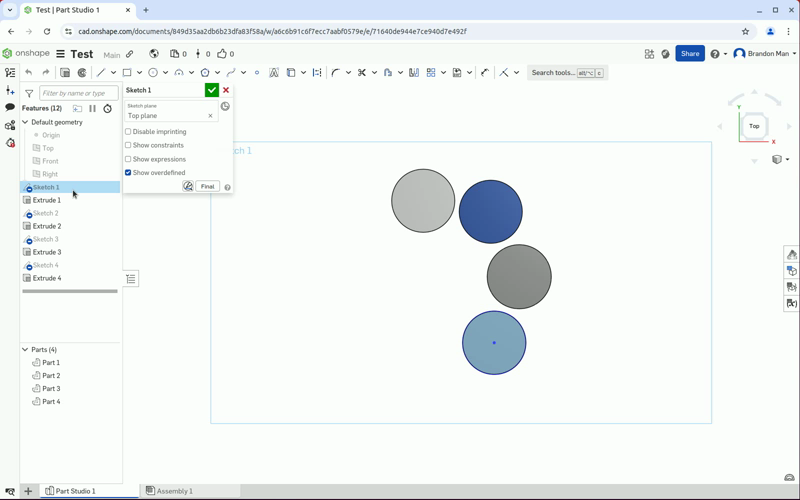
mouse_move(229, 92)
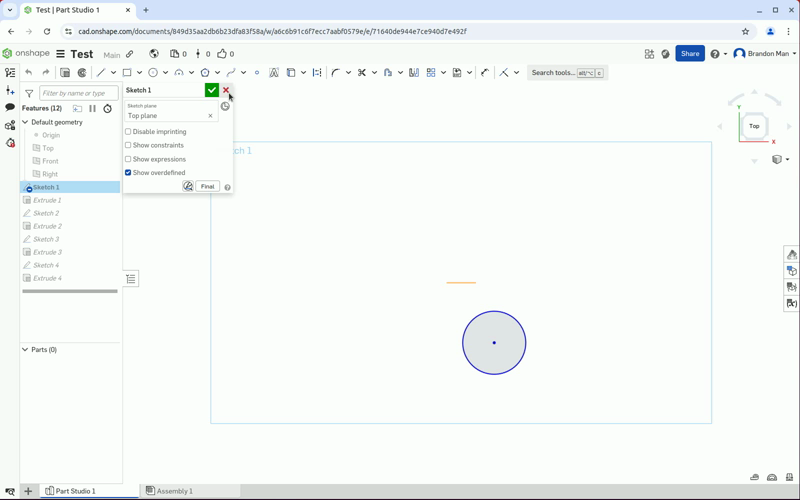
click(229, 92)
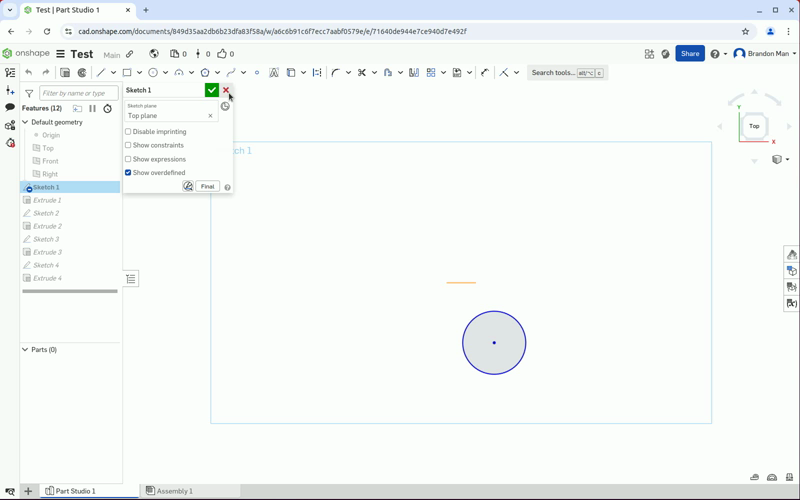
key(shift+s)
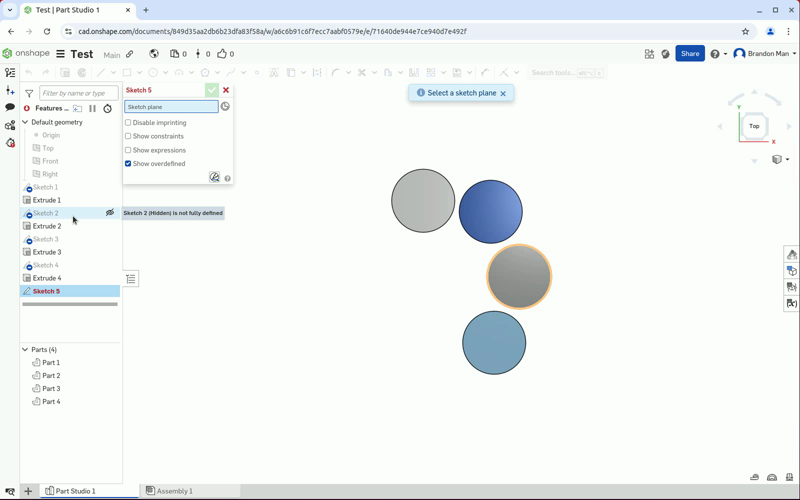
scroll(3)
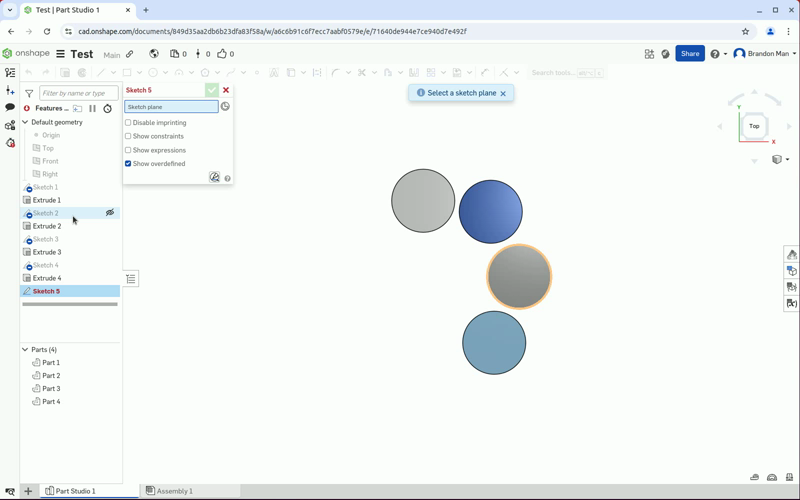
mouse_move(73, 150)
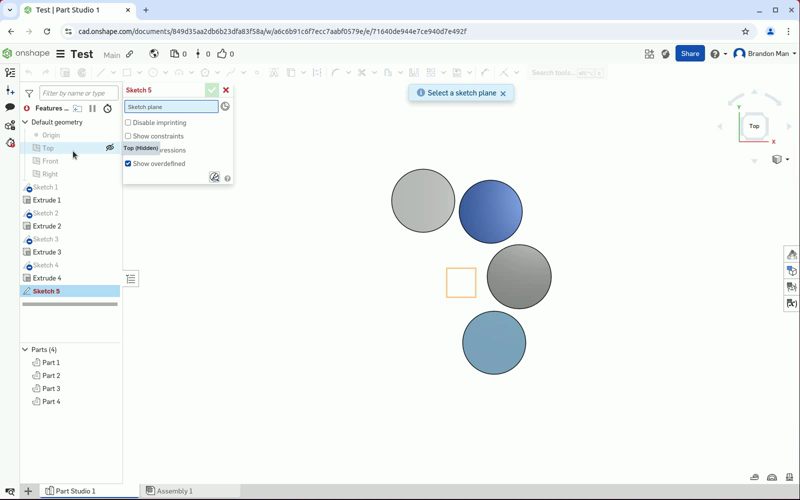
click(73, 150)
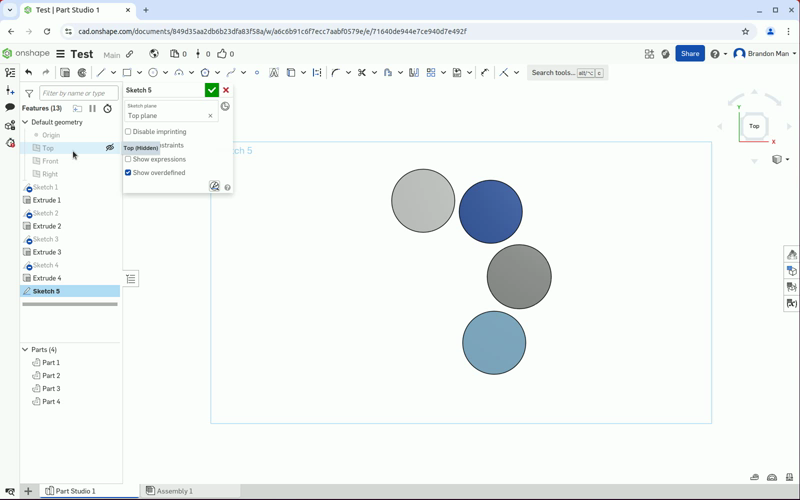
mouse_move(73, 352)
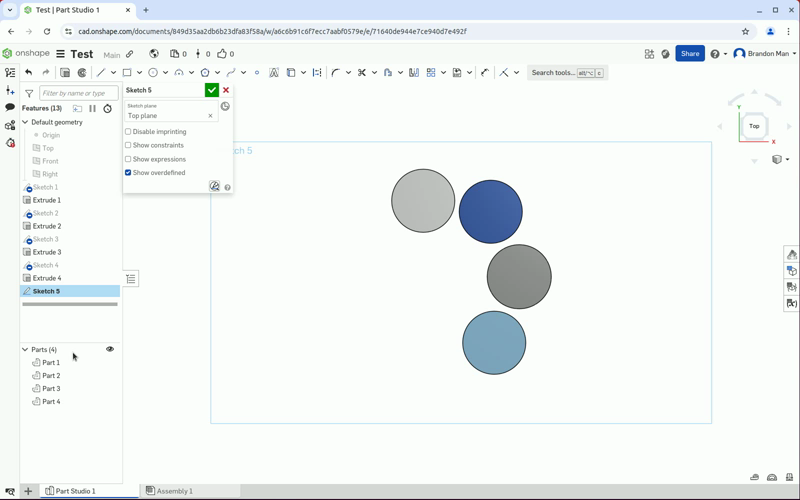
key(y)
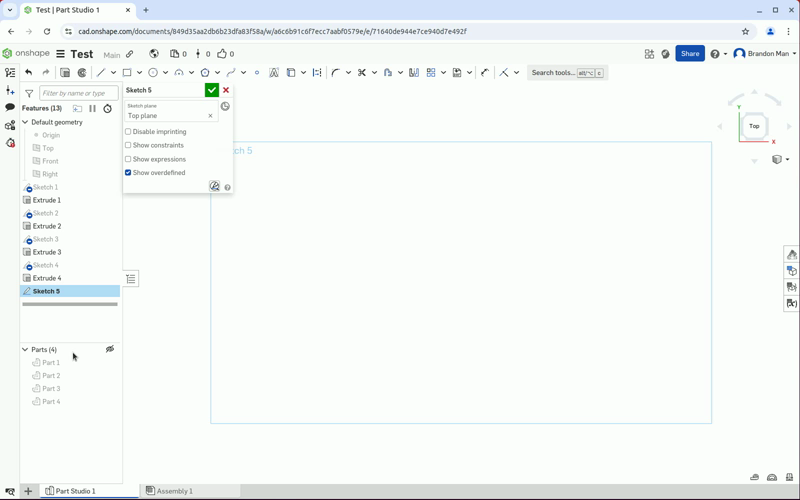
key(c)
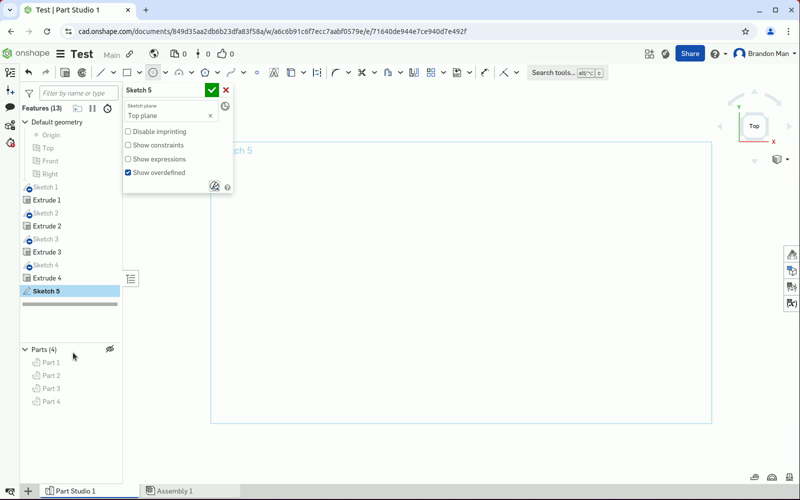
key_down(shift)
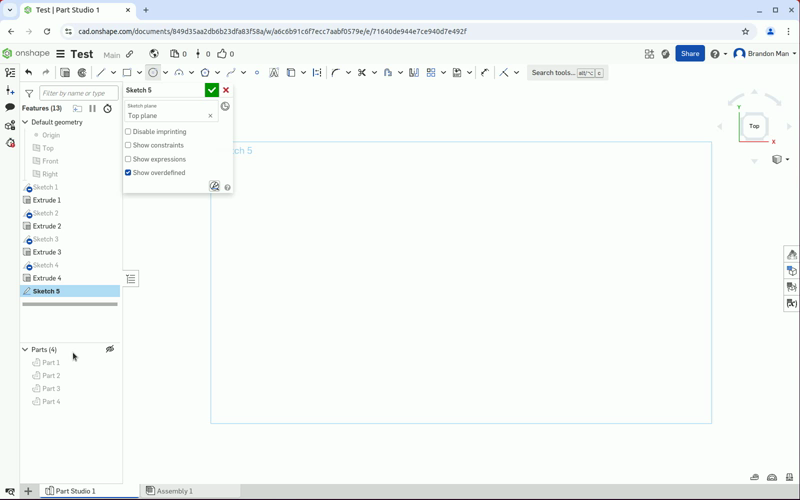
mouse_move(404, 266)
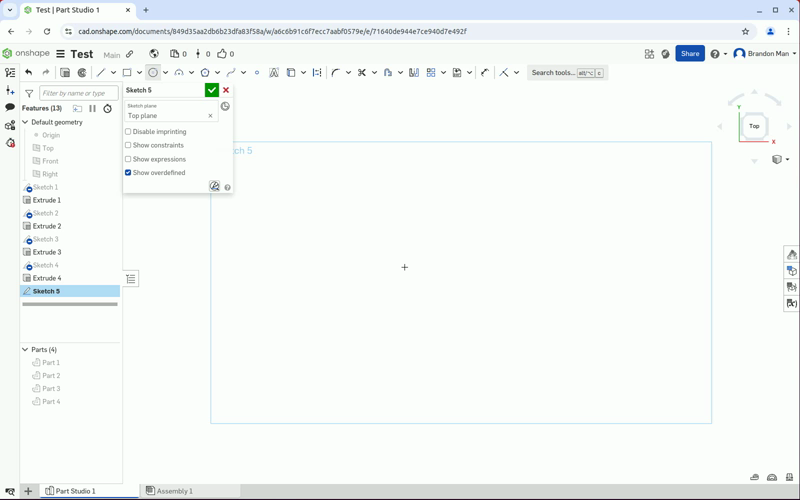
click(404, 266)
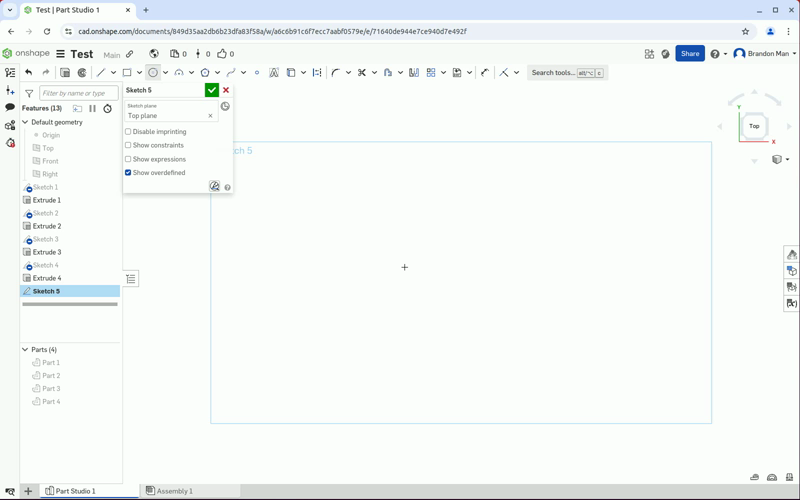
key_up(shift)
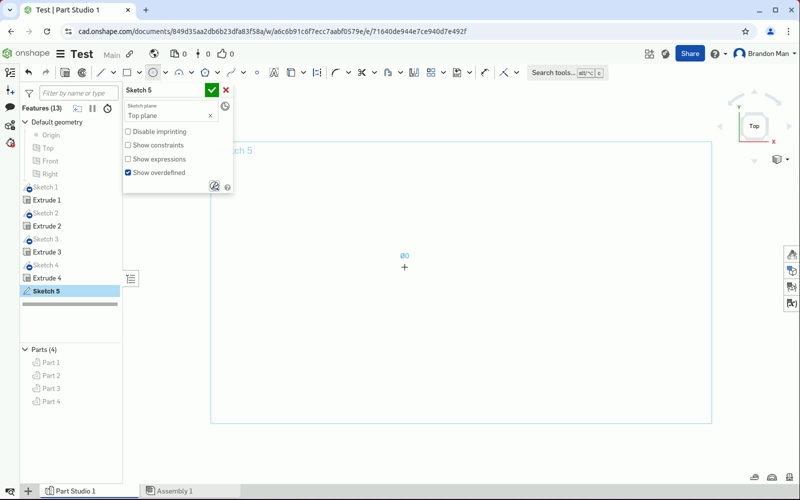
mouse_move(436, 266)
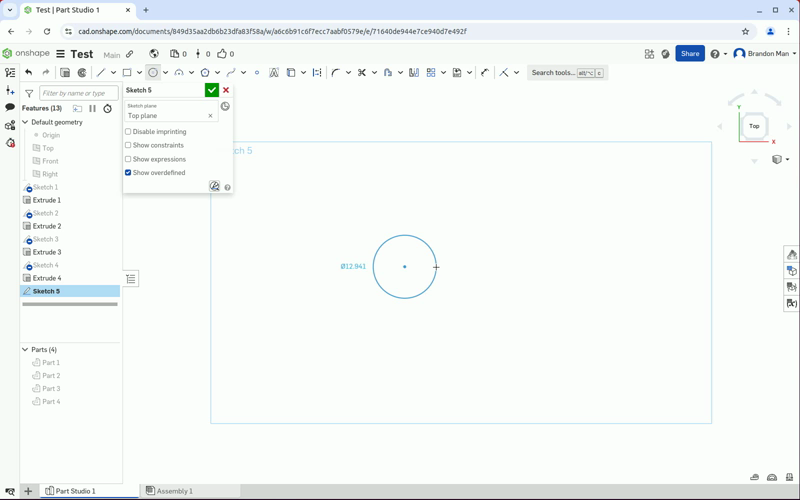
click(436, 266)
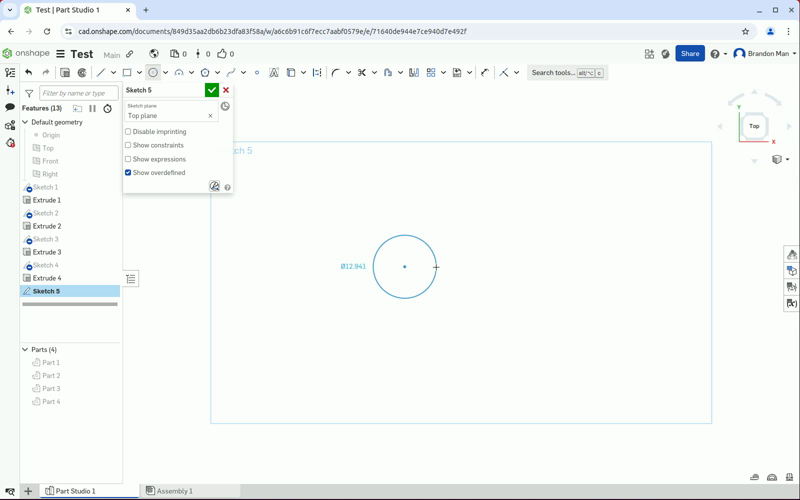
key(esc)
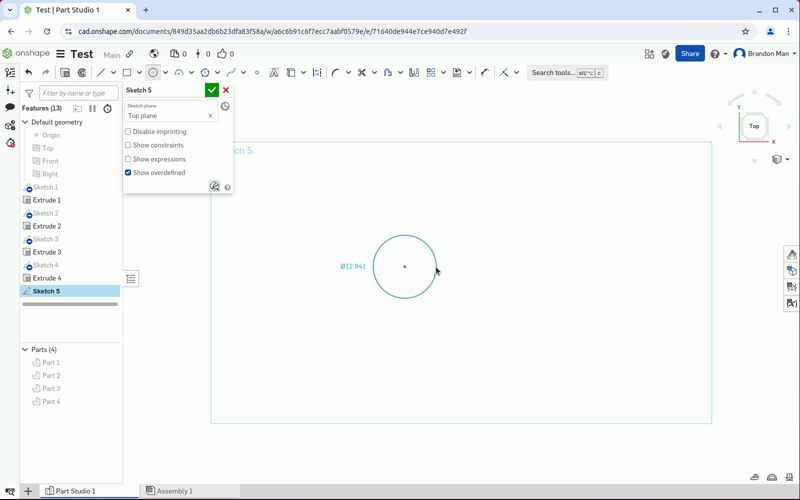
mouse_move(406, 243)
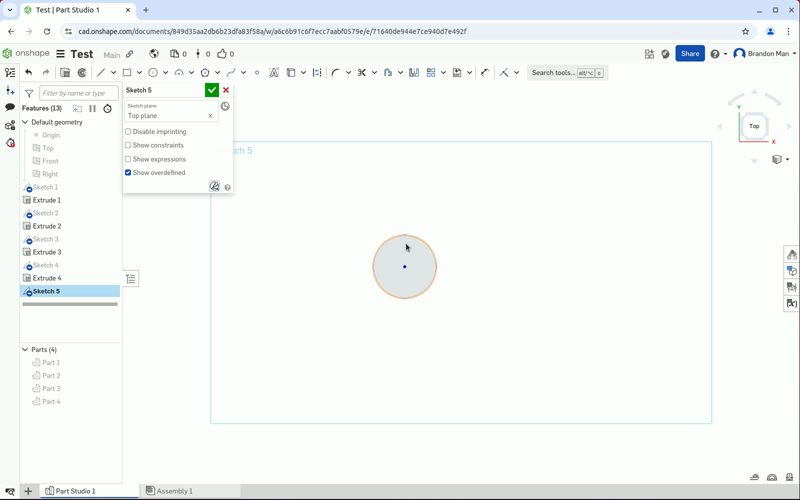
click(406, 243)
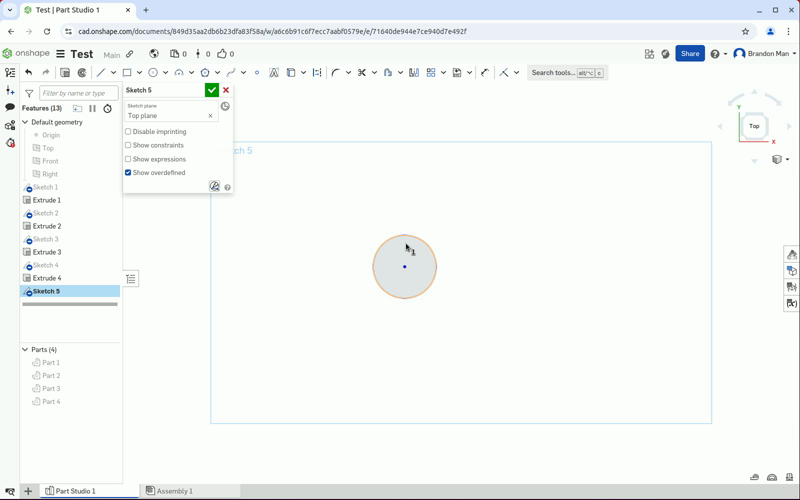
mouse_move(73, 352)
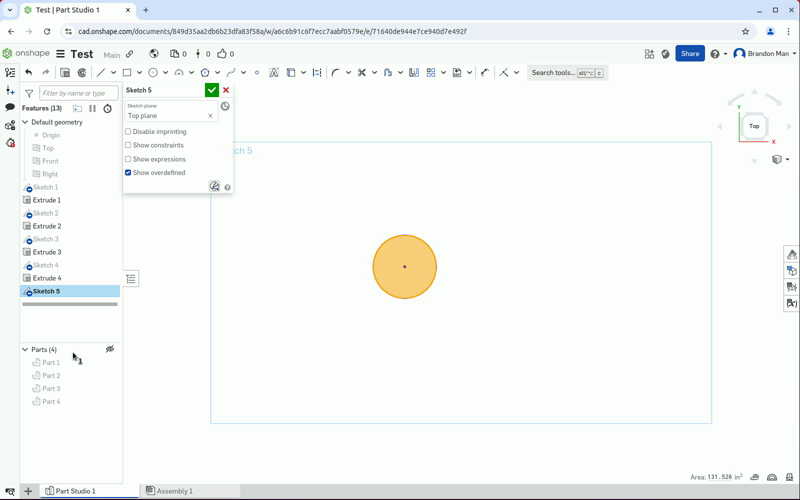
key(shift+y)
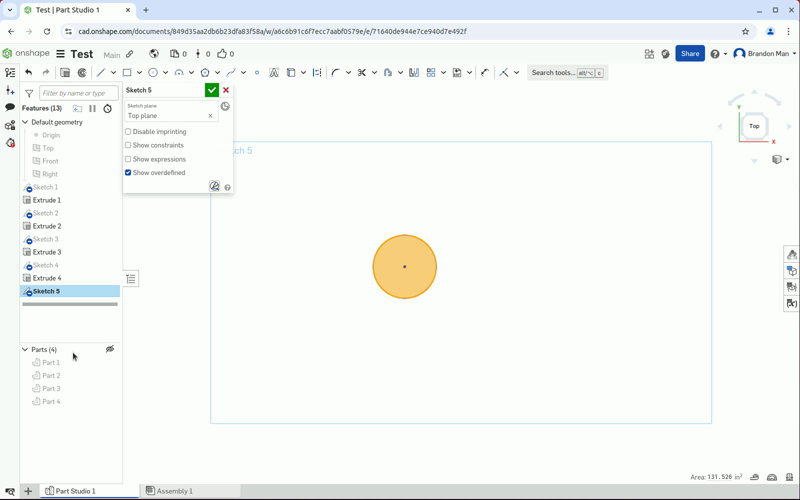
key(shift+e)
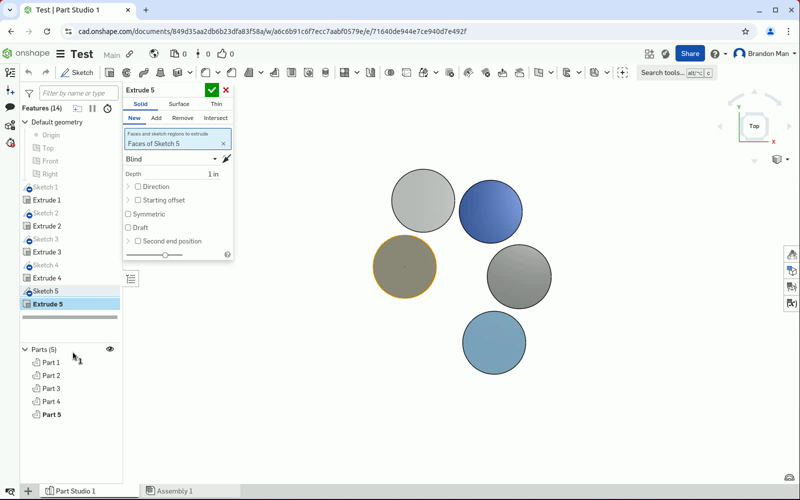
mouse_move(143, 106)
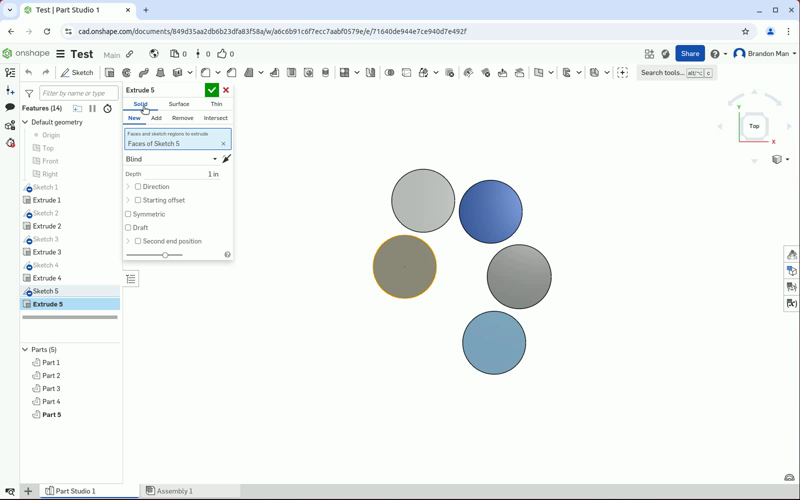
click(143, 106)
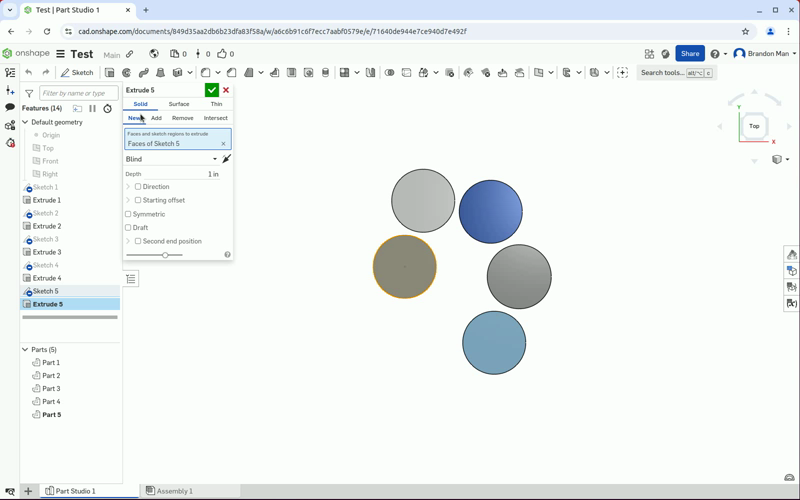
mouse_move(137, 120)
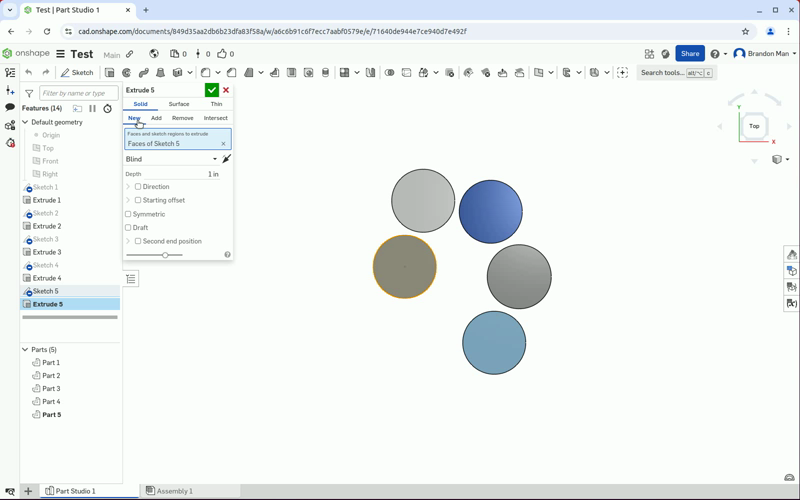
click(137, 120)
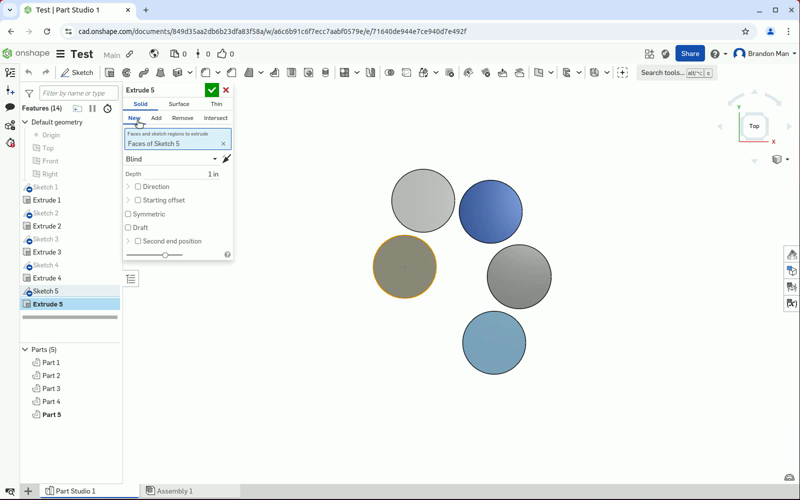
key(tab, 4)
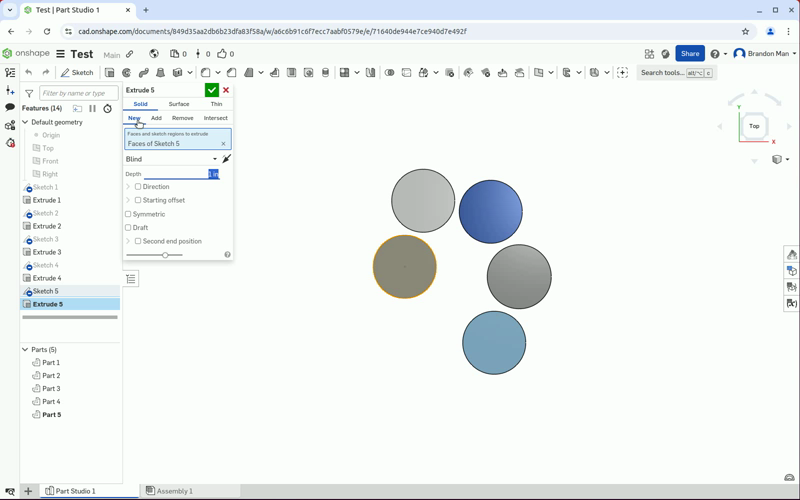
text(0.481)
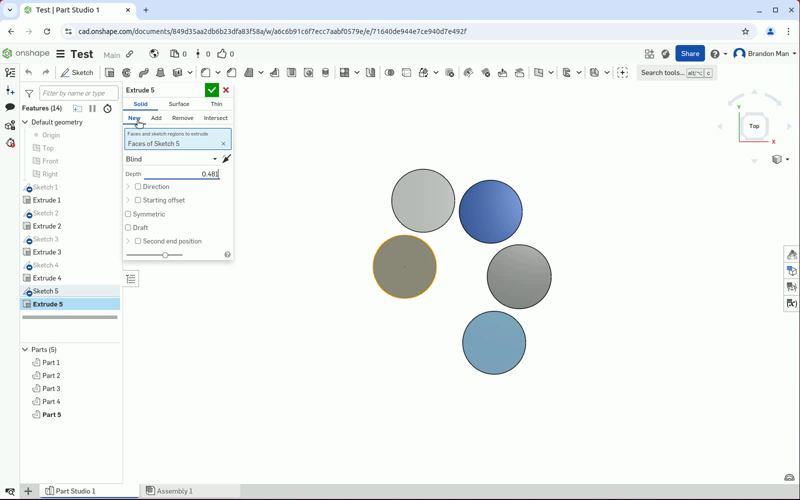
key(enter)
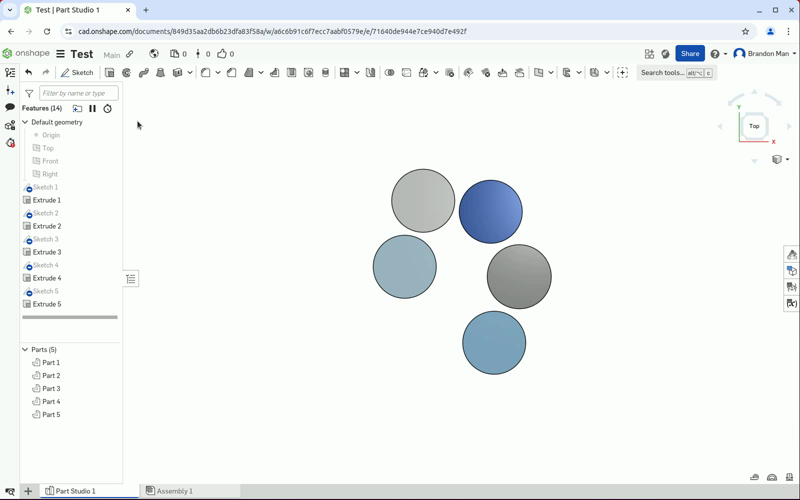
key(shift+h)
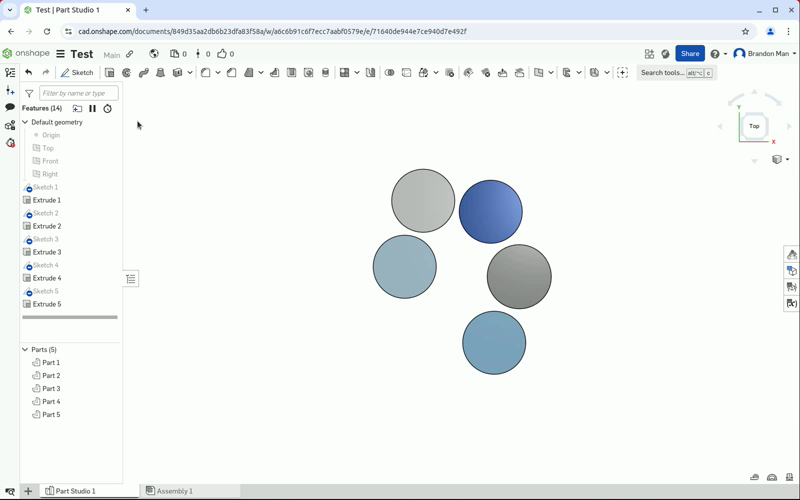
key(shift+h)
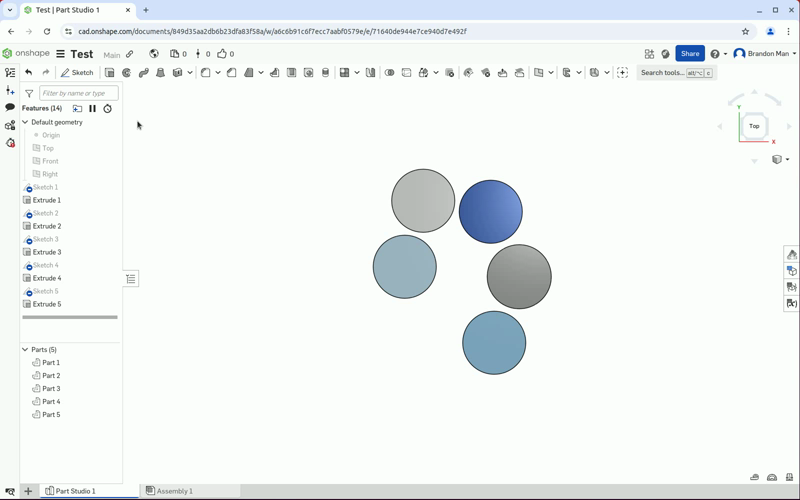
mouse_move(73, 189)
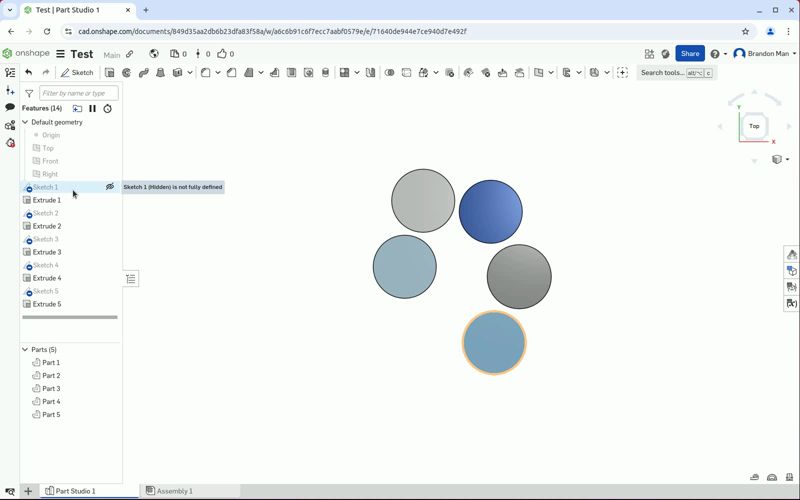
click(73, 189)
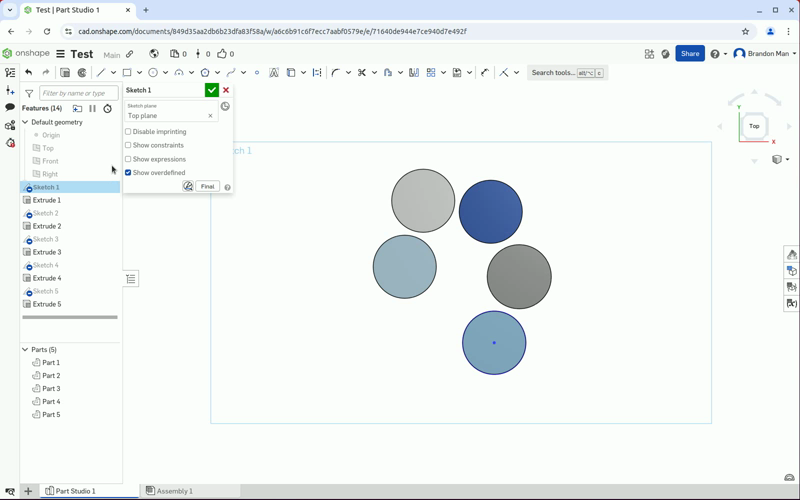
mouse_move(229, 92)
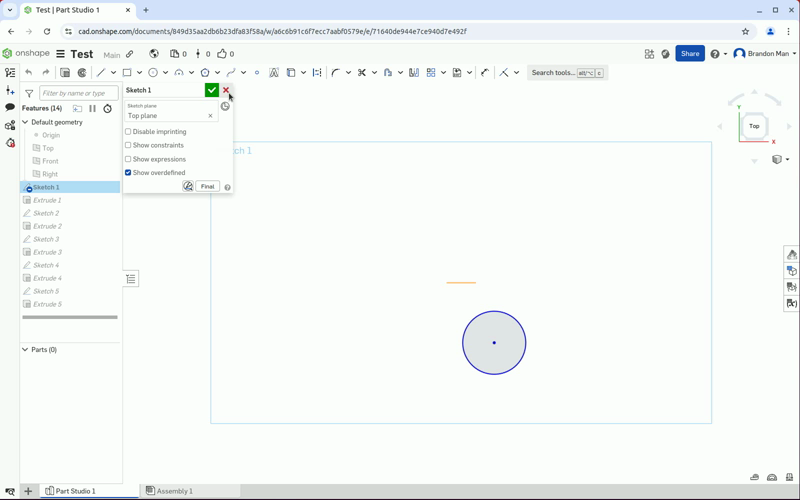
click(229, 92)
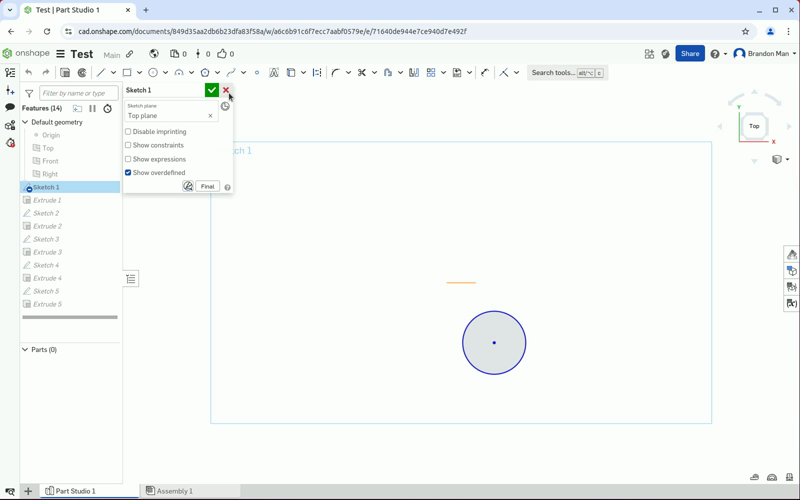
key(shift+s)
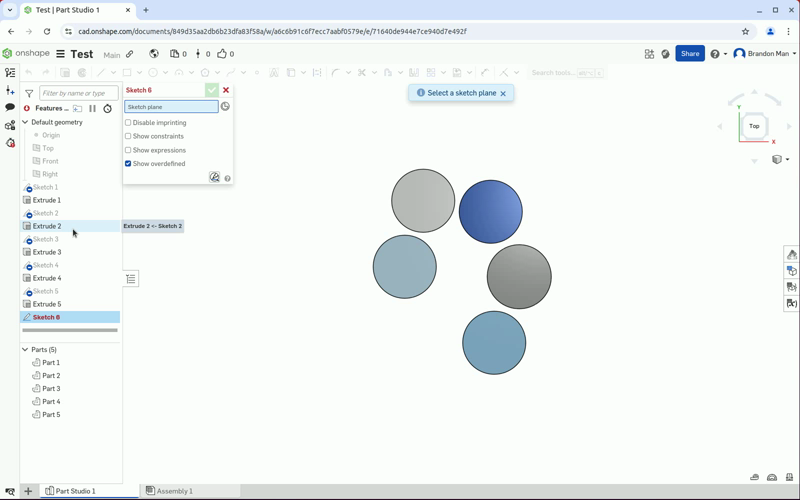
scroll(3)
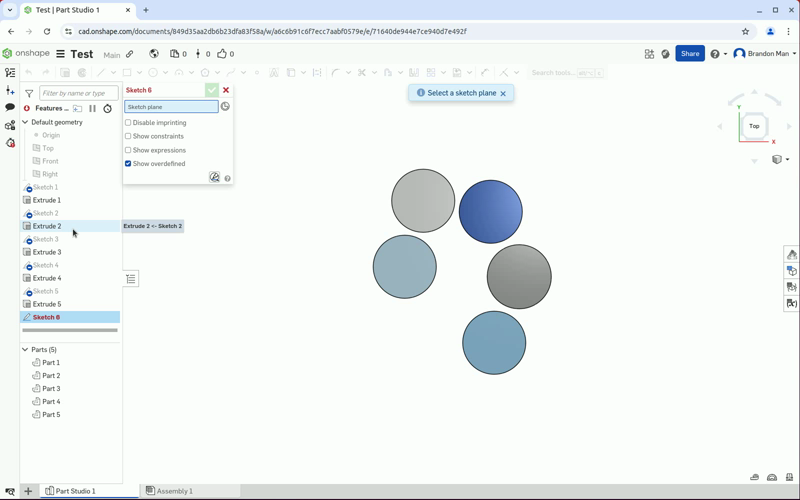
mouse_move(73, 150)
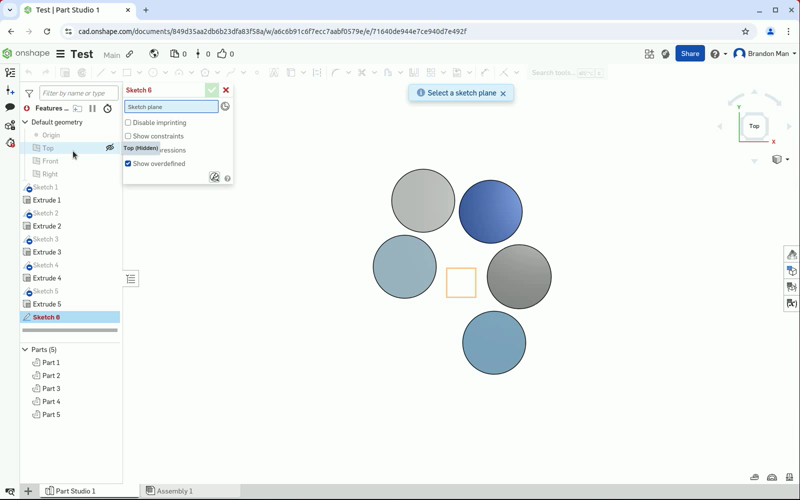
click(73, 150)
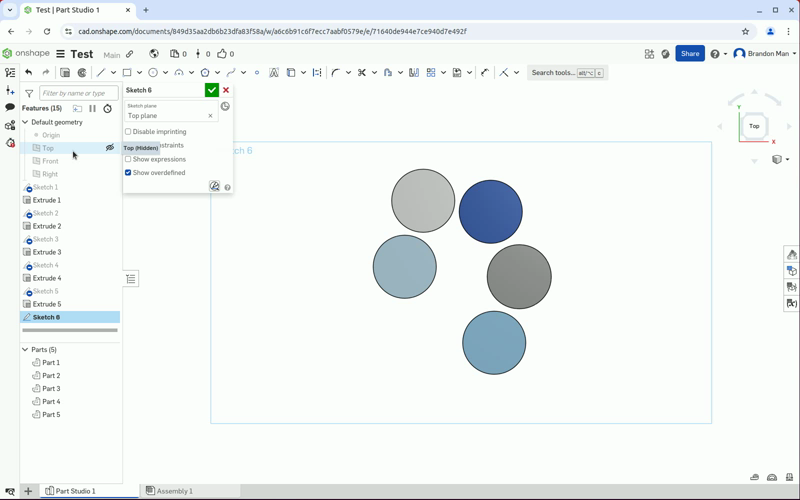
mouse_move(73, 352)
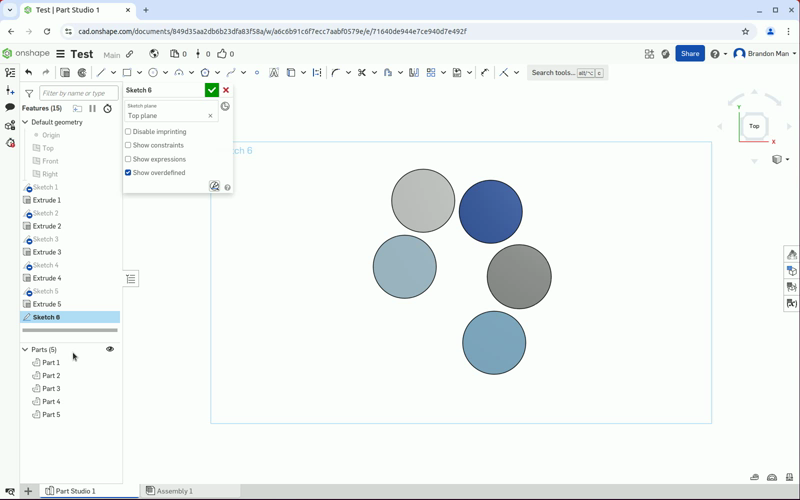
key(y)
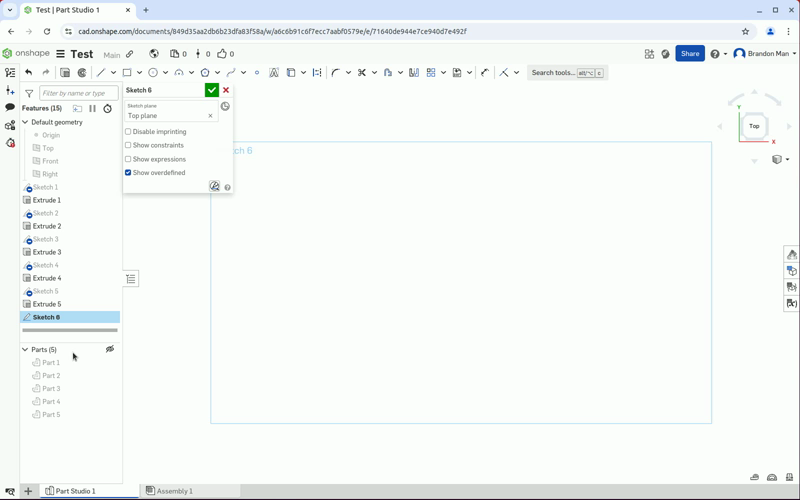
key(c)
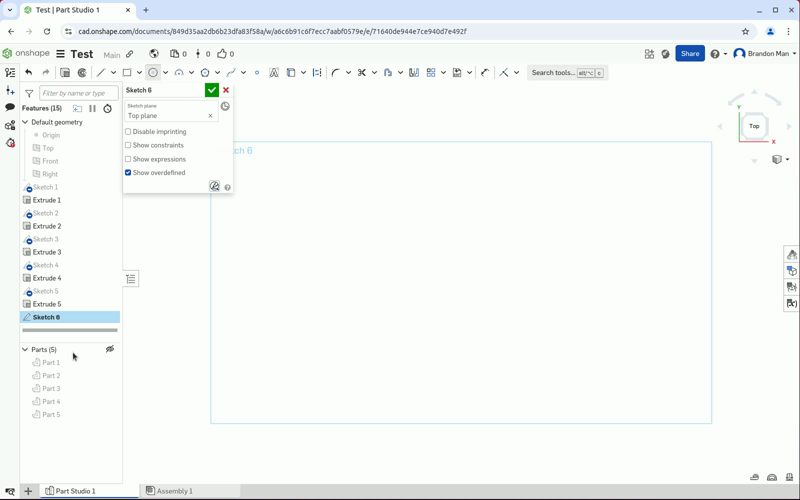
key_down(shift)
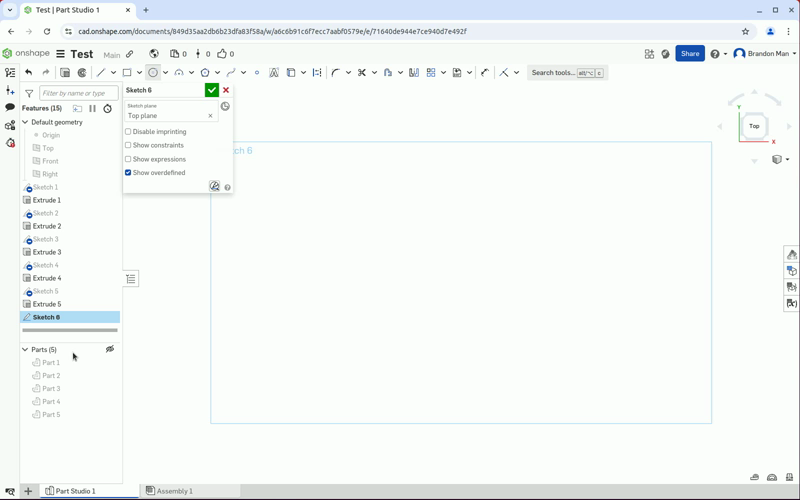
mouse_move(416, 335)
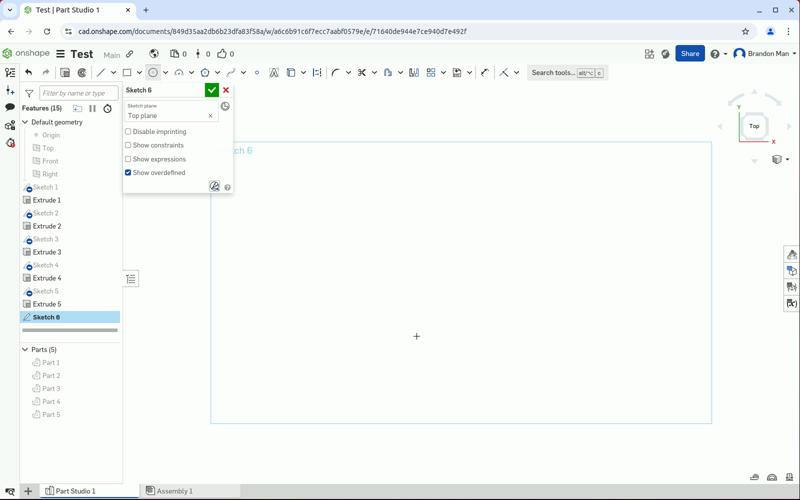
click(416, 335)
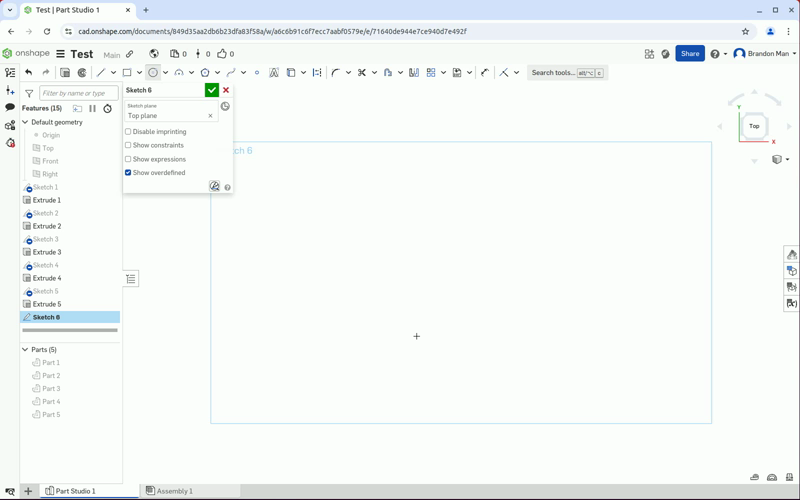
key_up(shift)
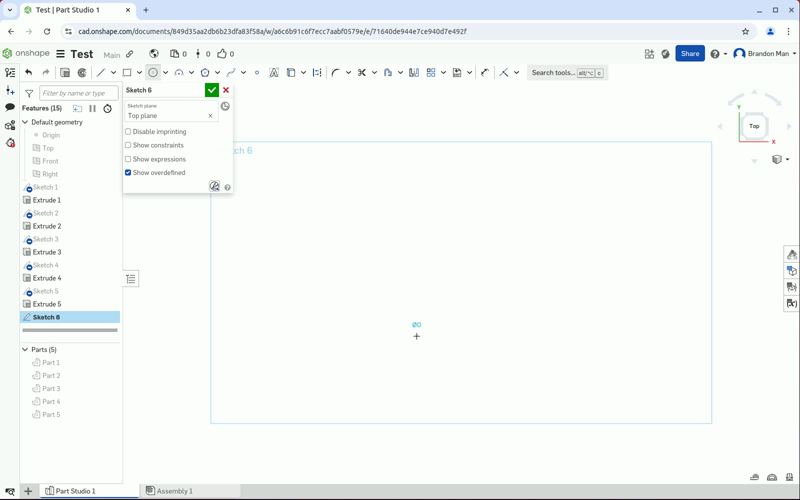
mouse_move(450, 335)
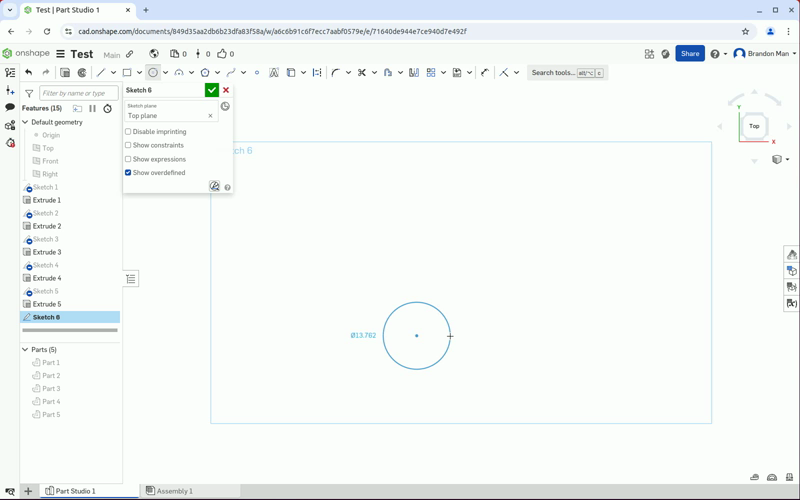
click(450, 335)
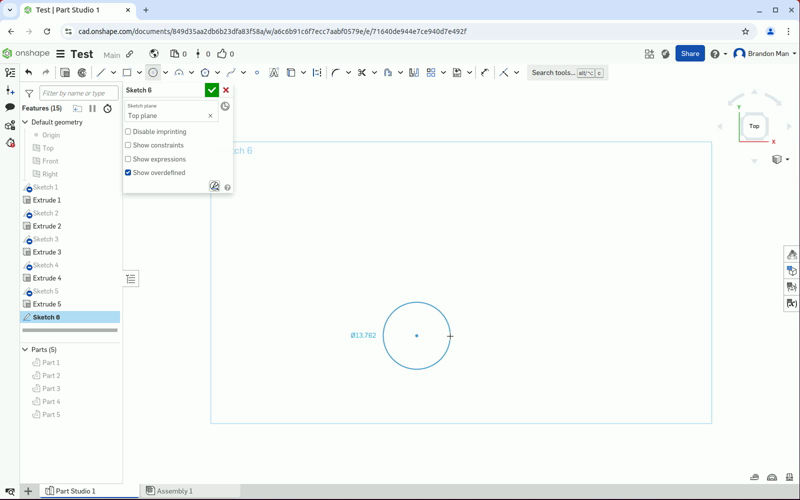
key(esc)
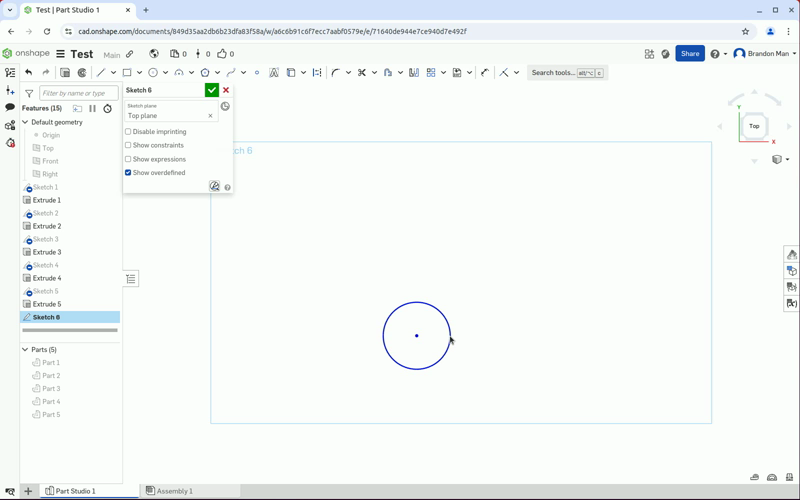
mouse_move(414, 358)
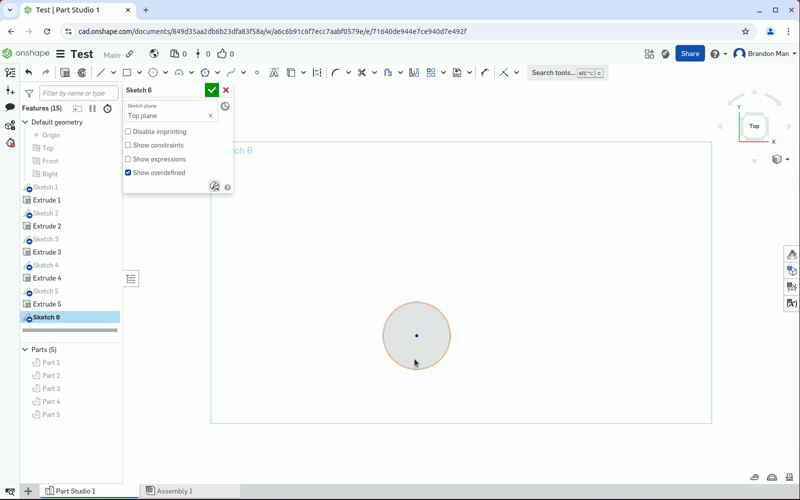
click(414, 358)
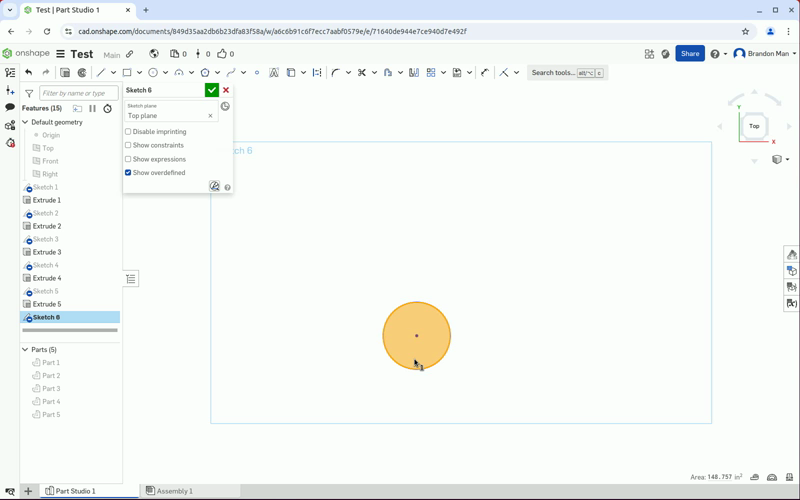
mouse_move(73, 352)
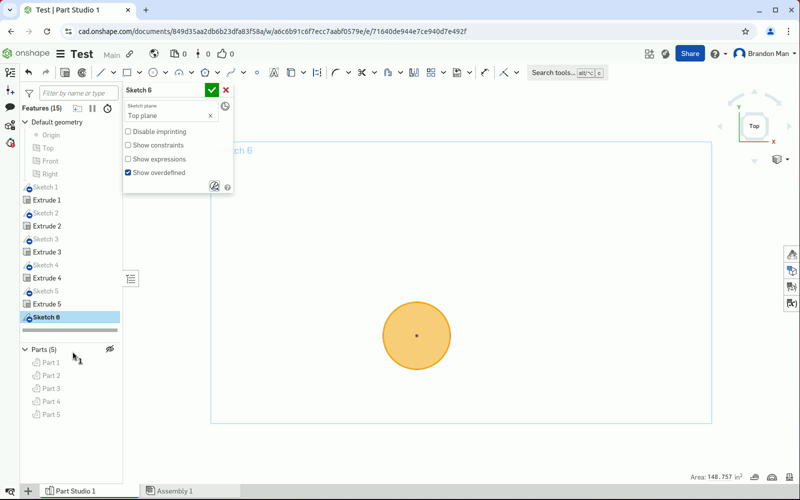
key(shift+y)
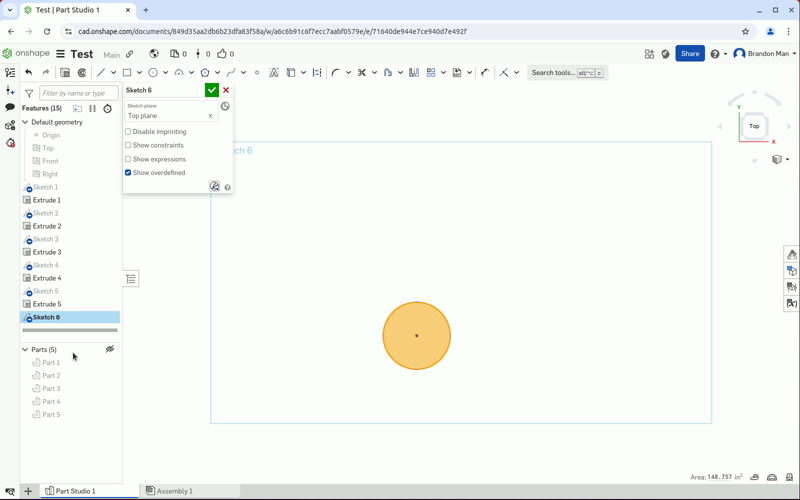
key(shift+e)
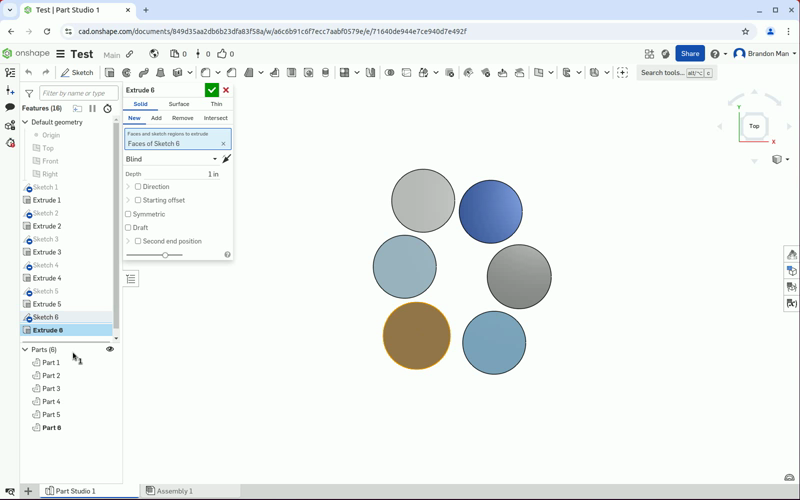
mouse_move(143, 106)
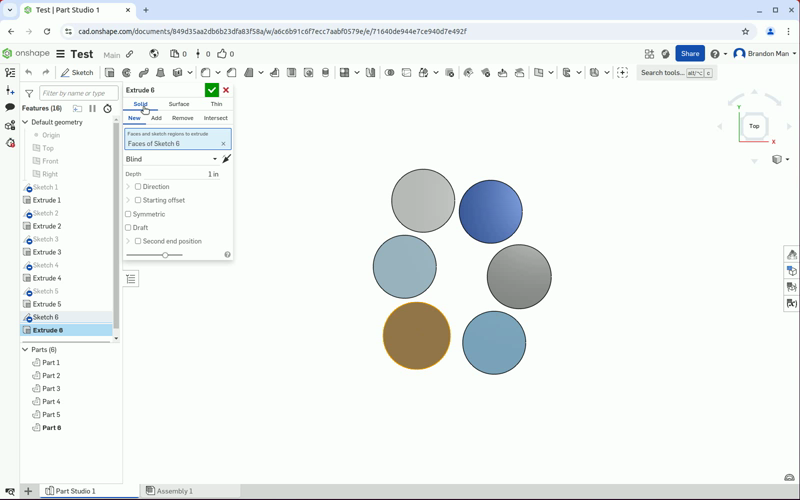
click(143, 106)
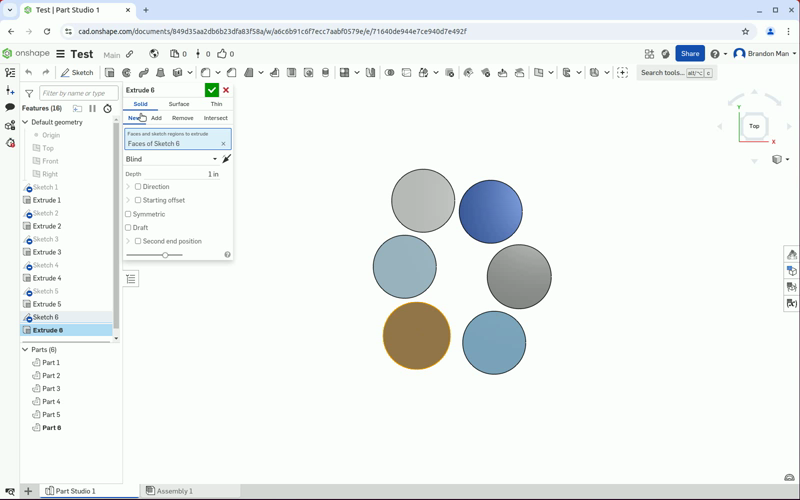
mouse_move(137, 120)
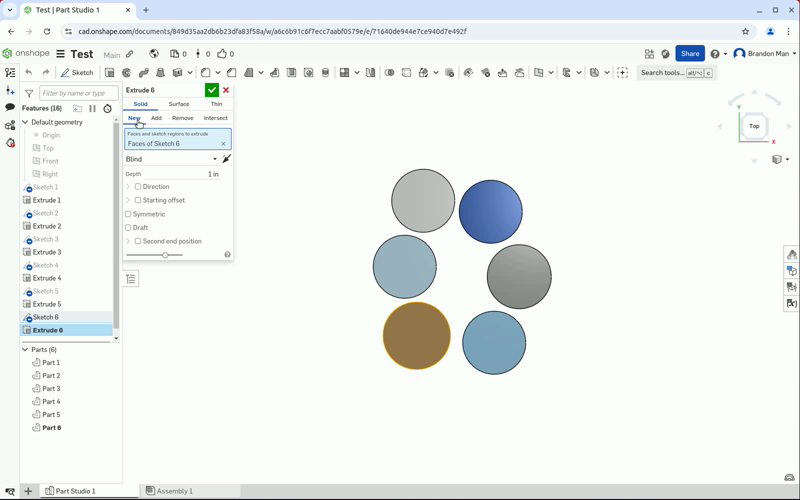
click(137, 120)
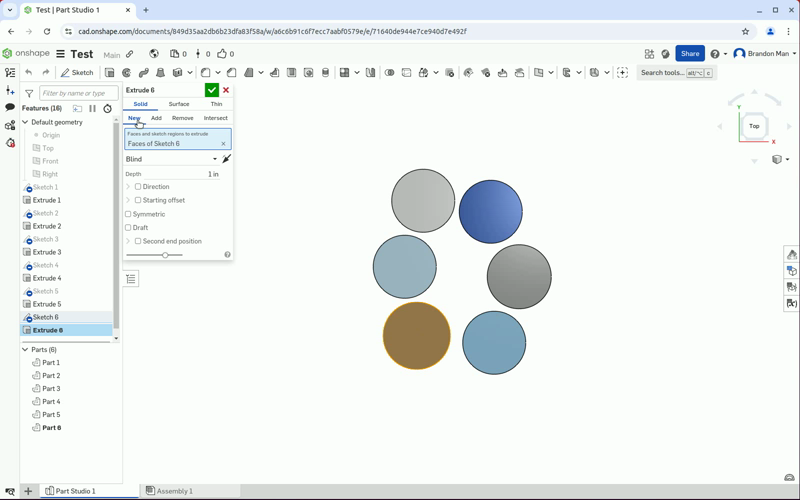
key(tab, 4)
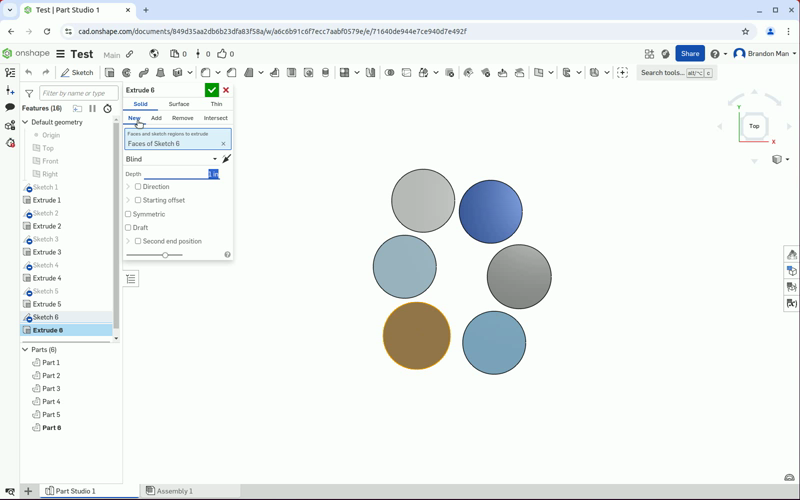
text(0.481)
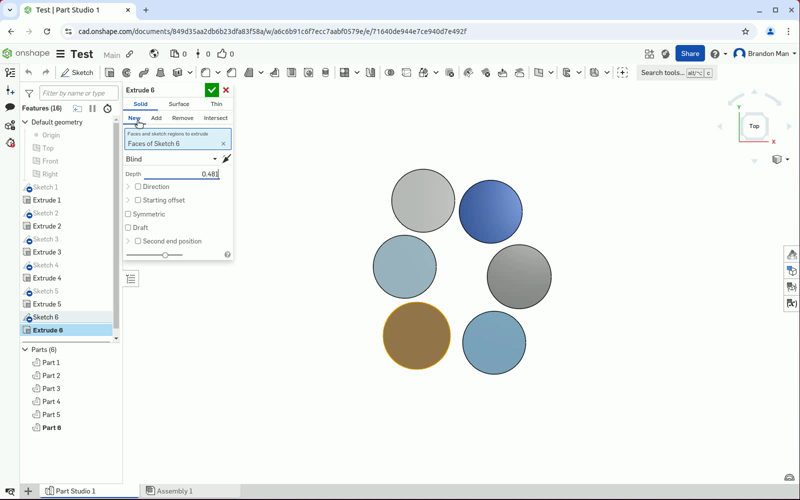
key(enter)
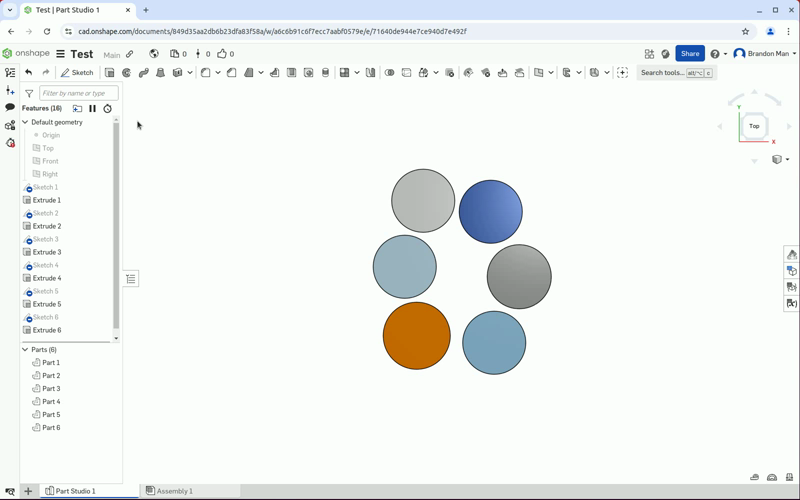
key(shift+h)
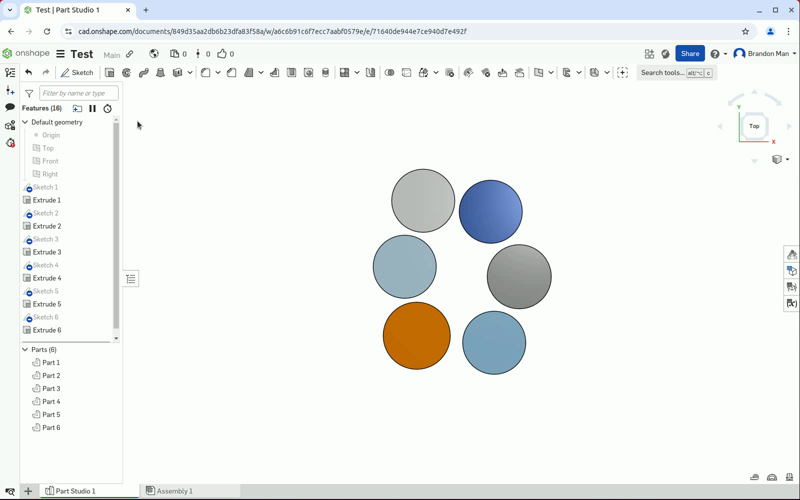
key(shift+h)
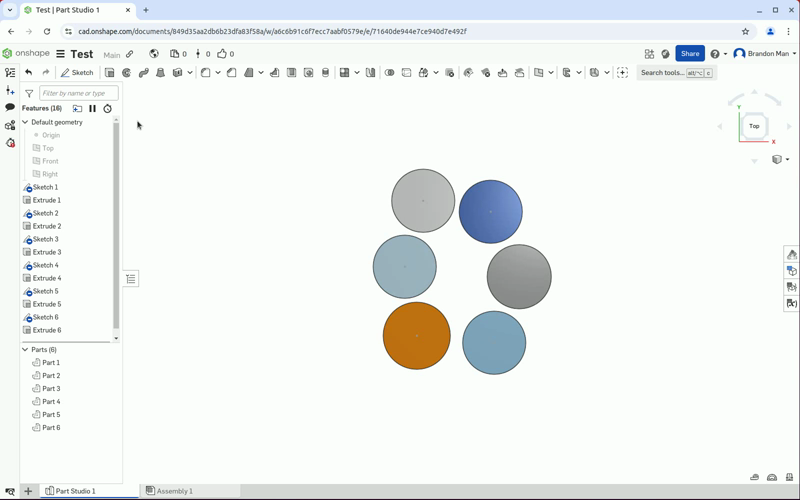
key(shift+7)
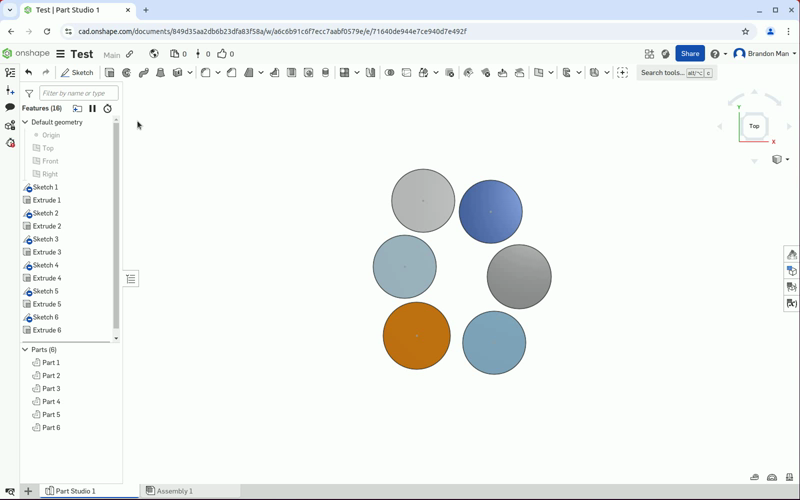
key(up, 3)
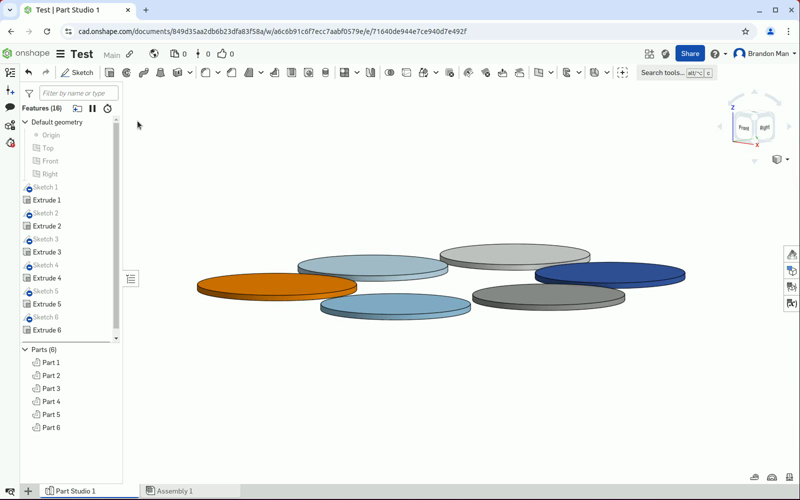
key(left, 3)
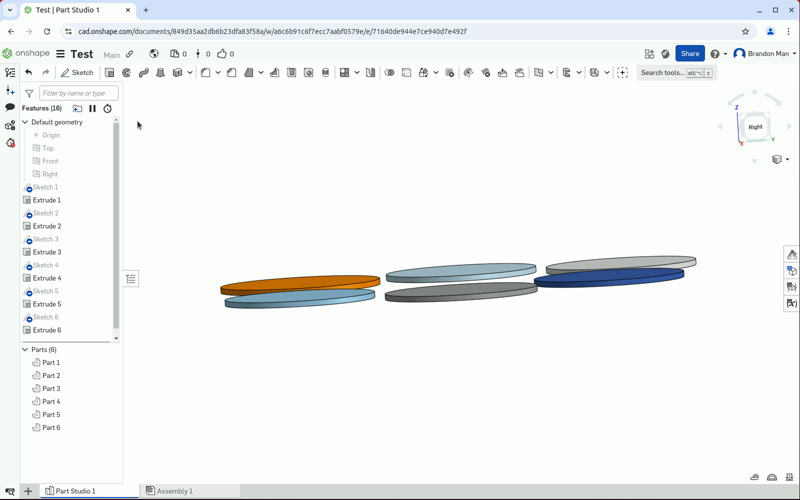
key(right, 3)
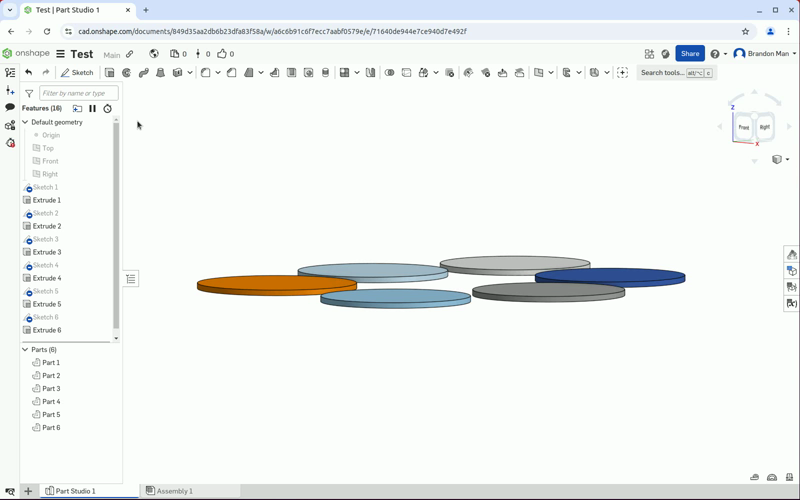
key(down, 3)
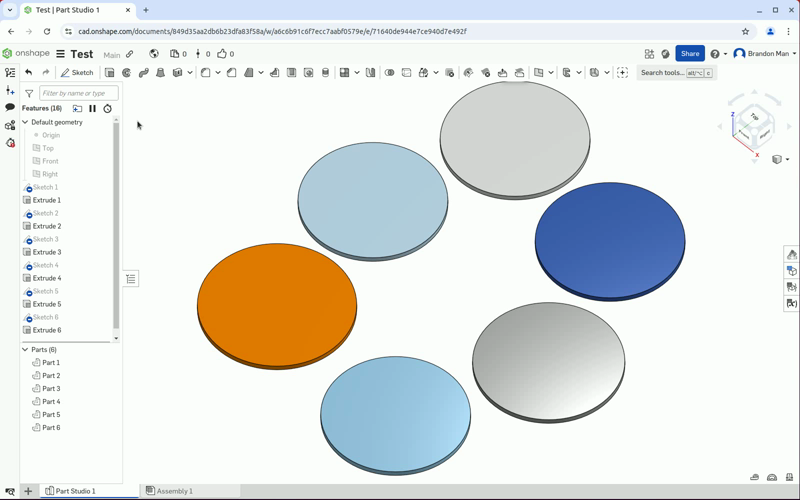
mouse_move(69, 189)
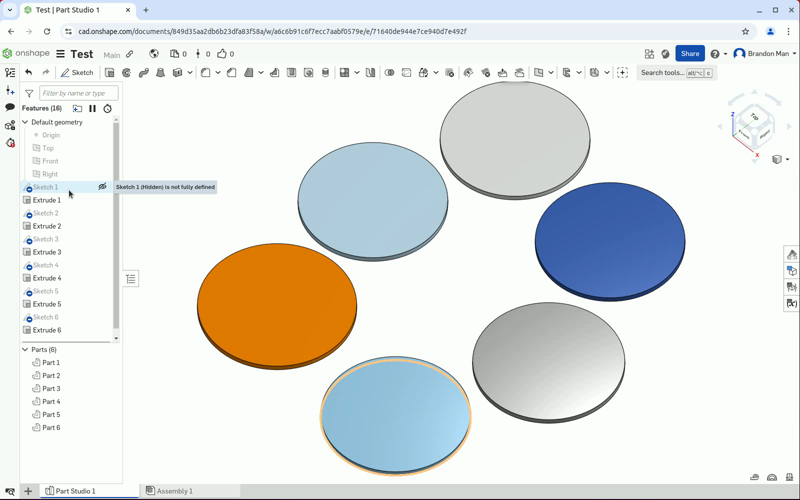
click(69, 189)